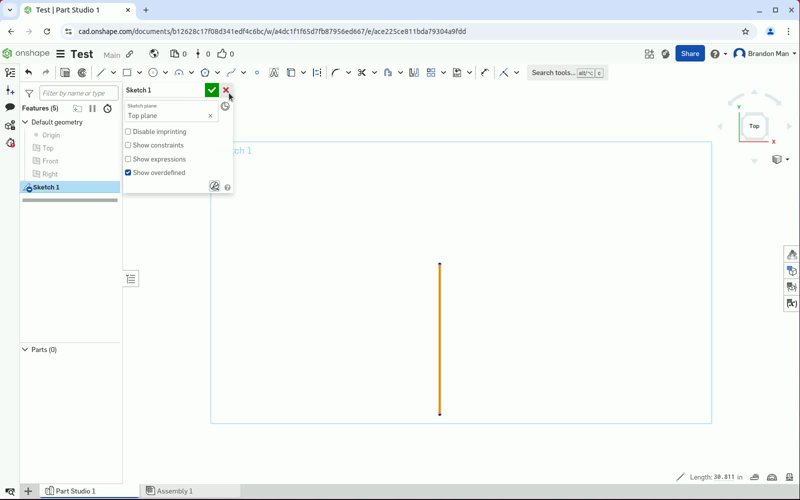
key(shift+h)
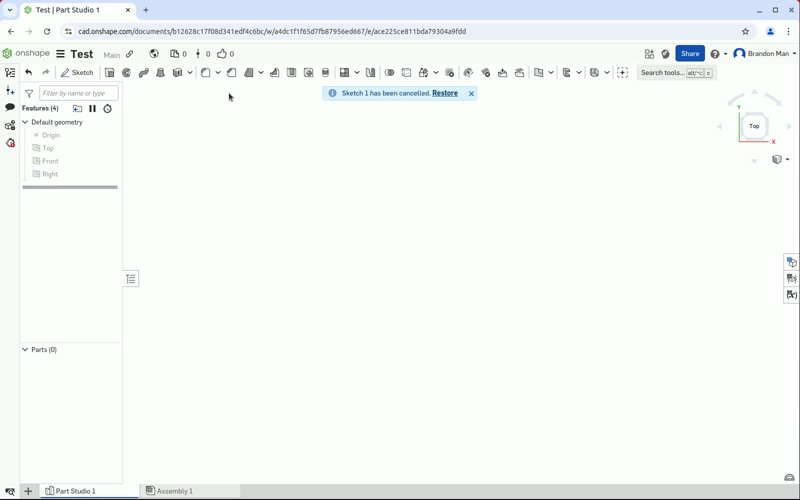
mouse_move(73, 352)
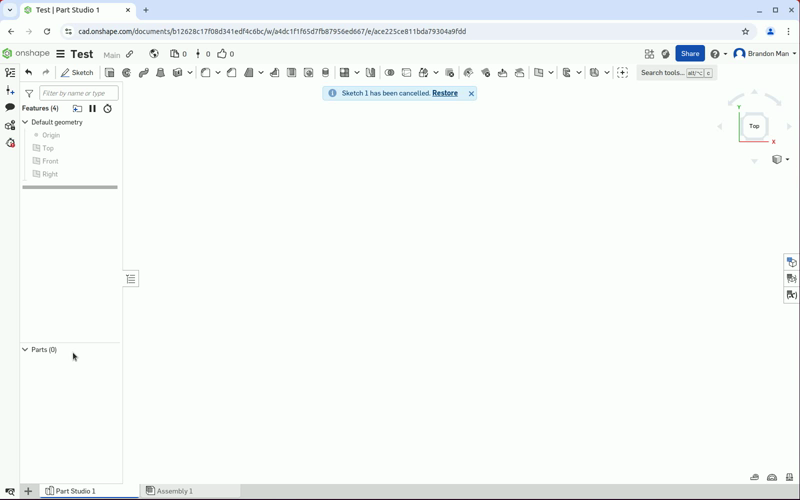
key(y)
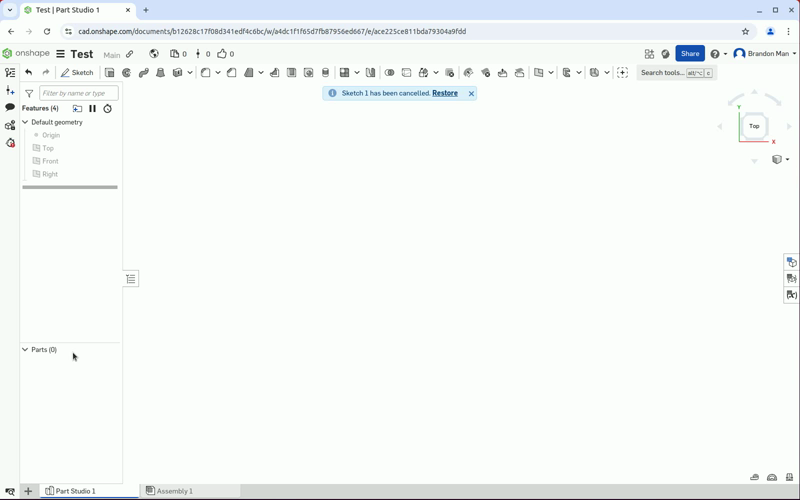
key(shift+p)
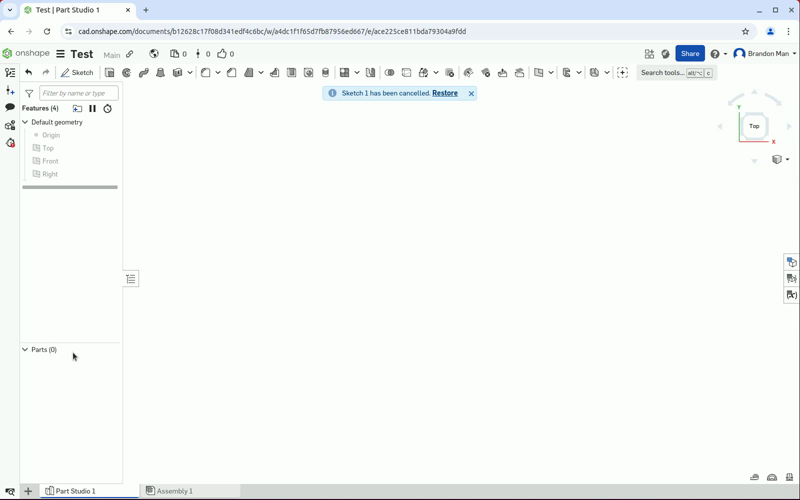
key(space)
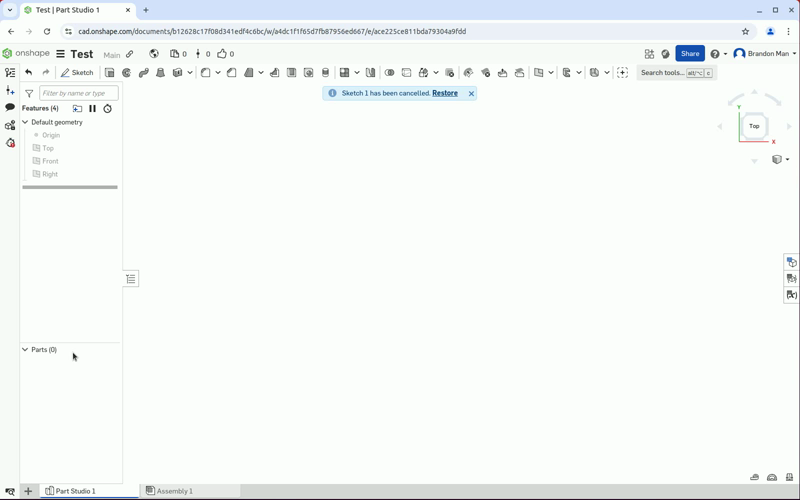
key_down(shift)
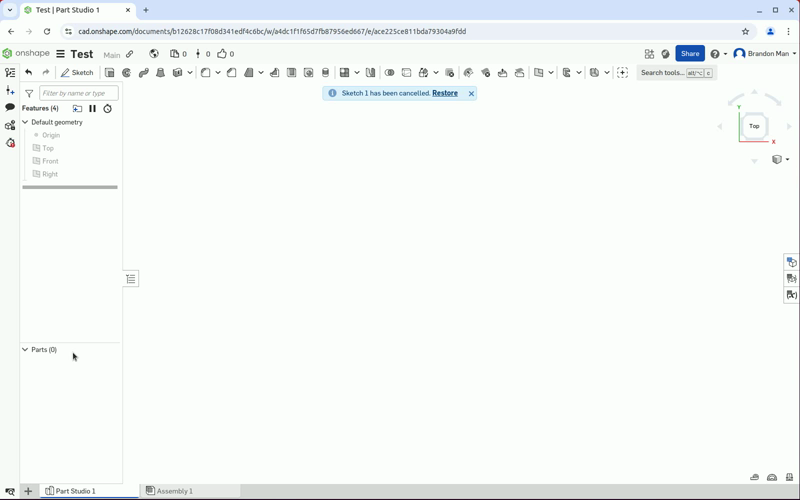
key(up)
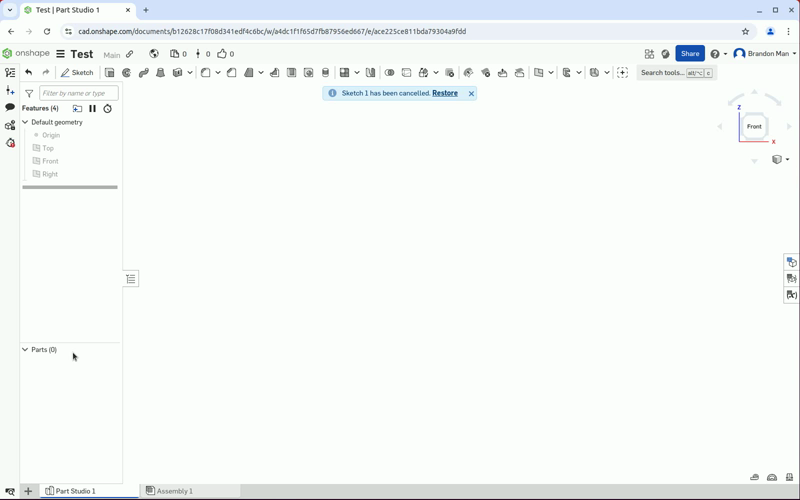
key_up(shift)
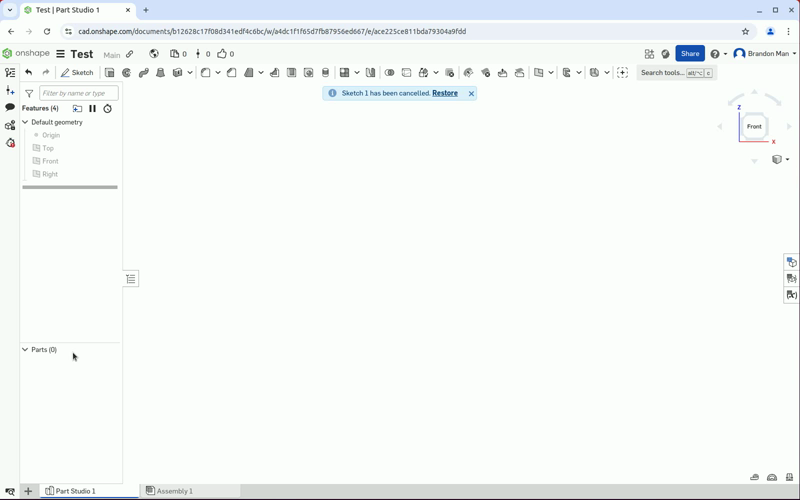
mouse_move(73, 352)
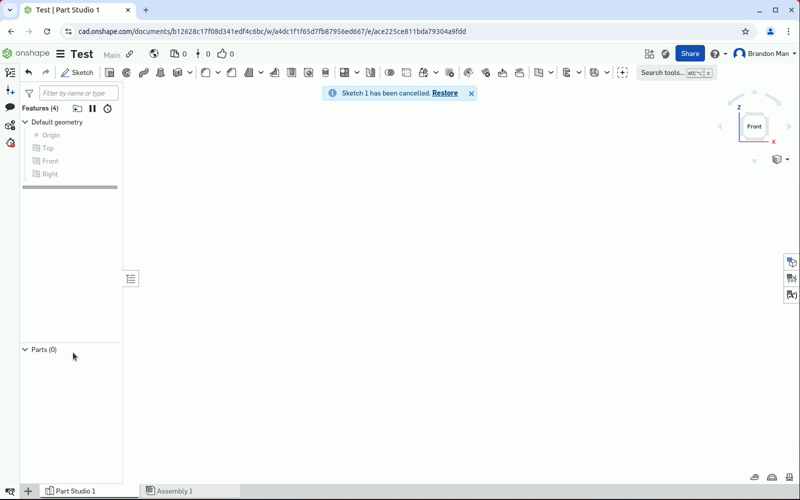
key(shift+y)
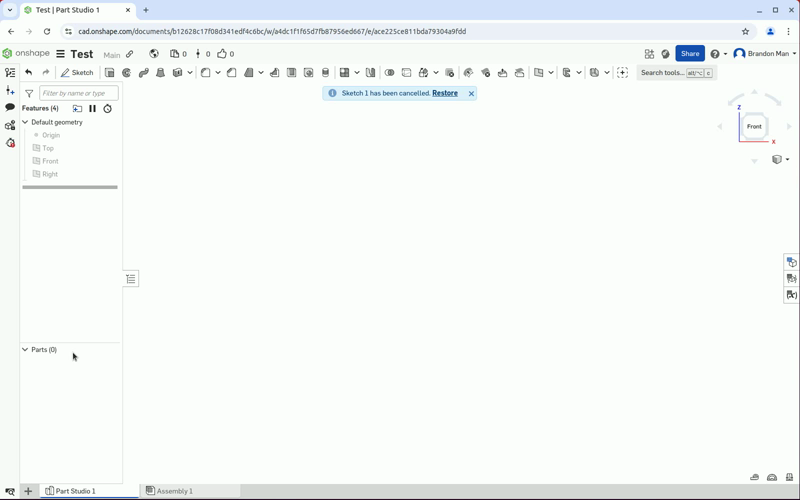
key(shift+s)
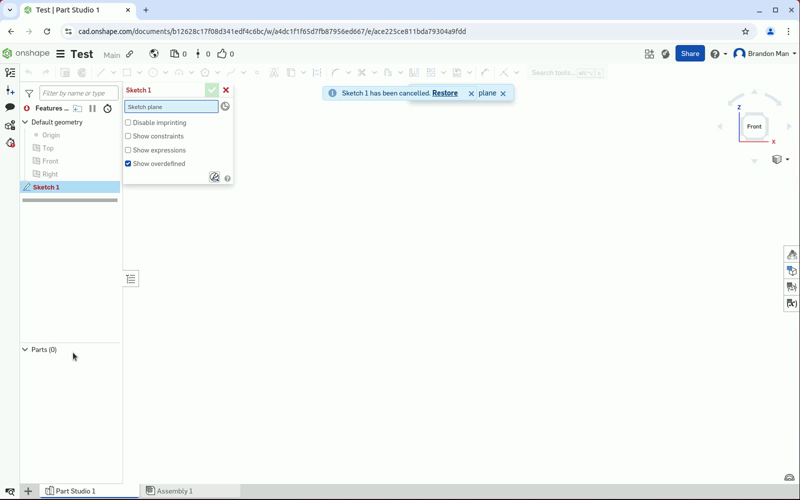
mouse_move(73, 163)
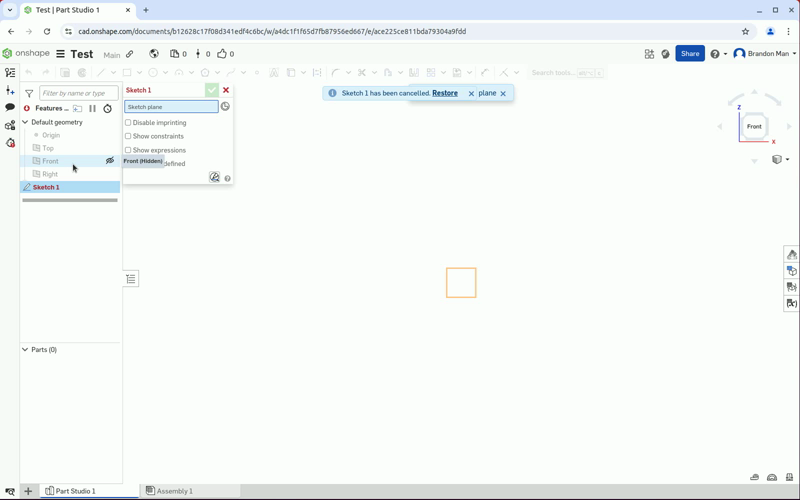
click(73, 163)
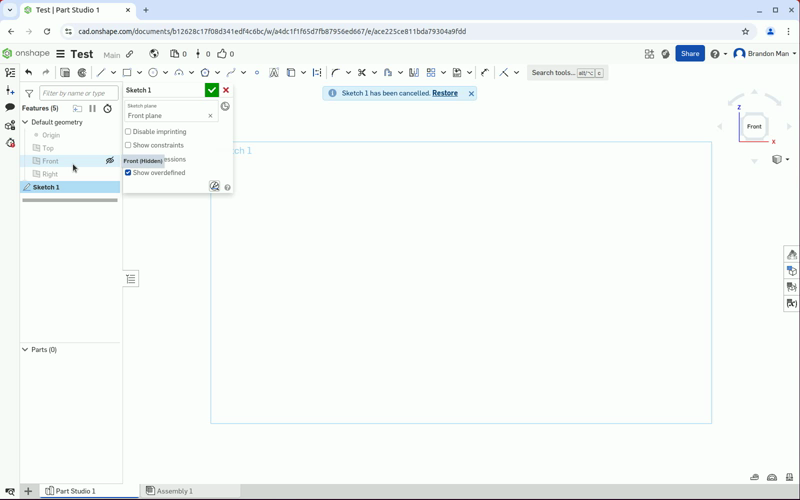
mouse_move(73, 352)
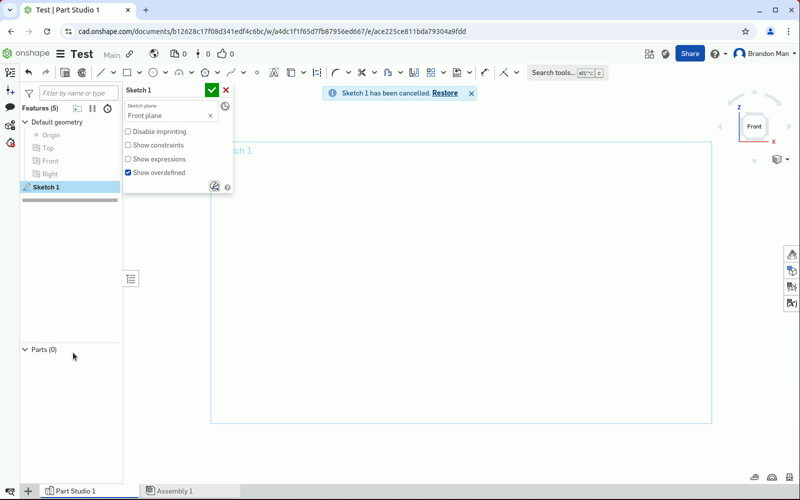
key(y)
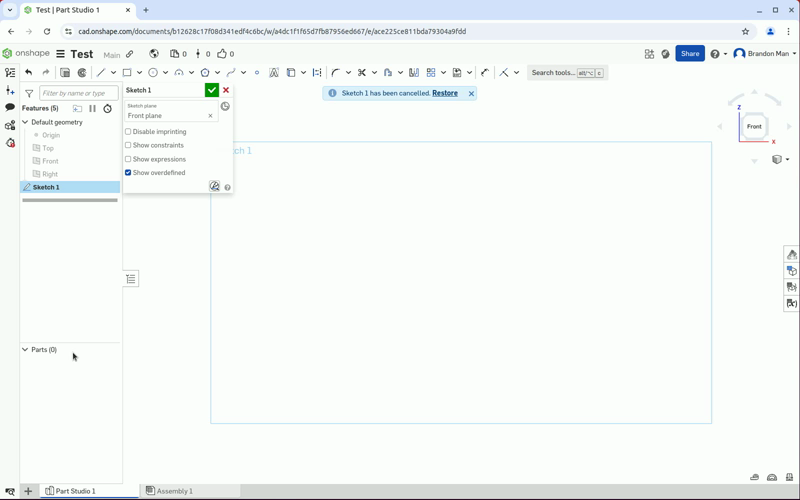
key(l)
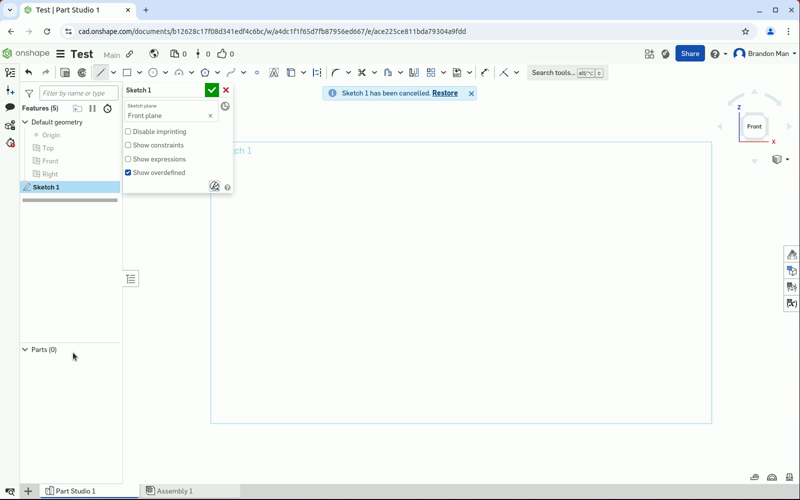
key_down(shift)
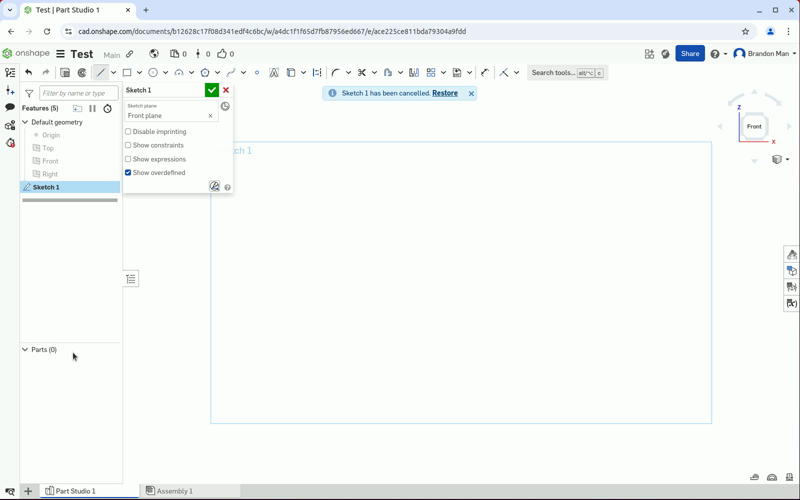
mouse_move(460, 282)
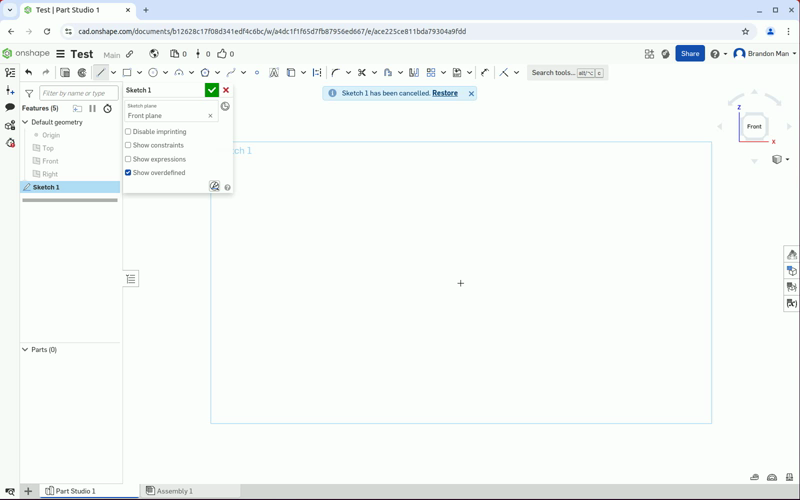
click(460, 282)
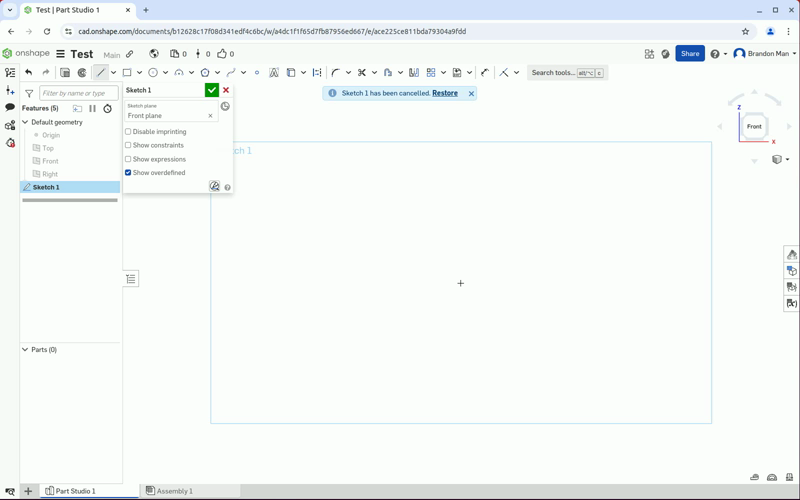
key_up(shift)
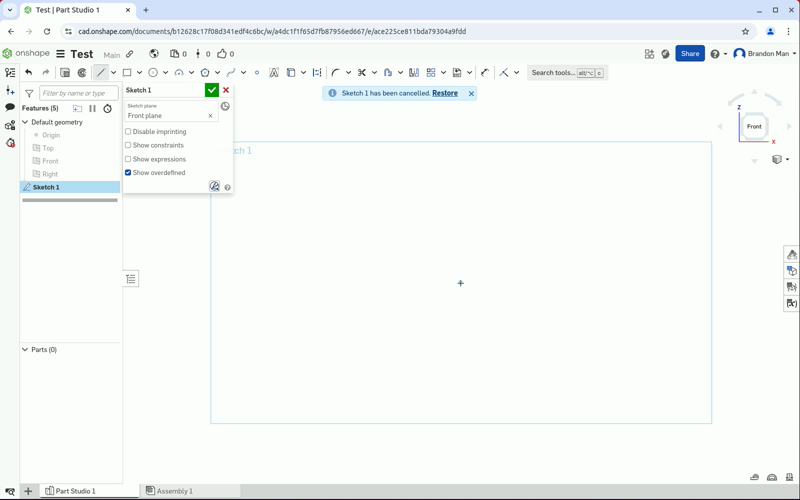
key_down(shift)
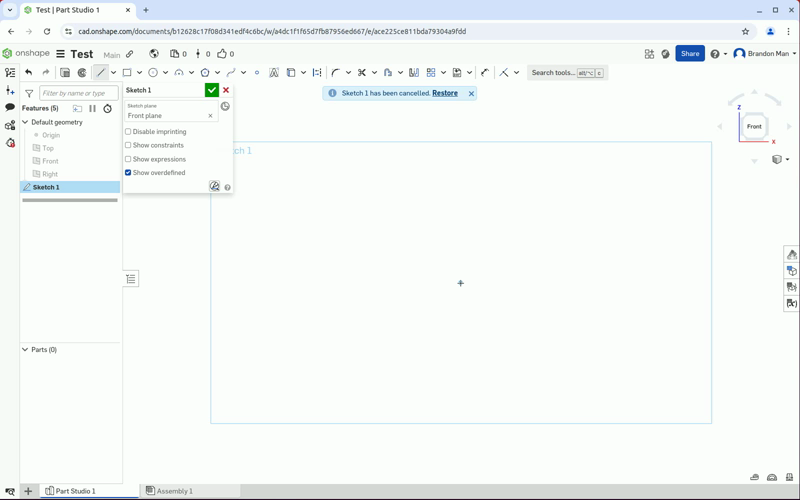
mouse_move(490, 282)
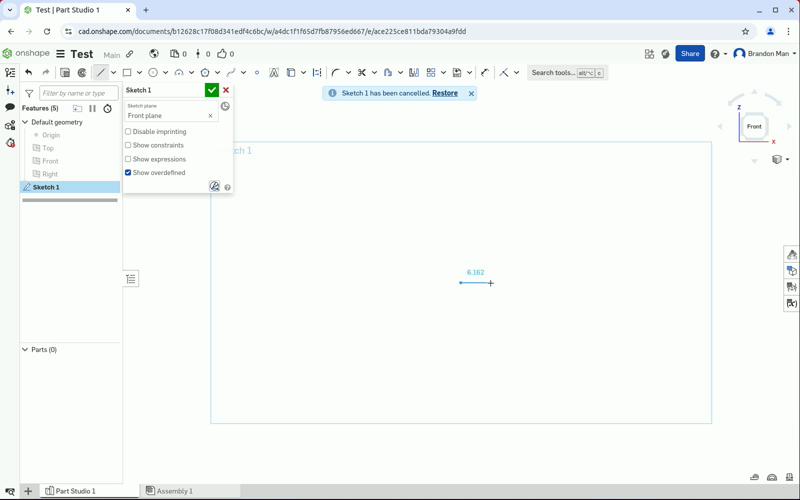
mouse_move(517, 282)
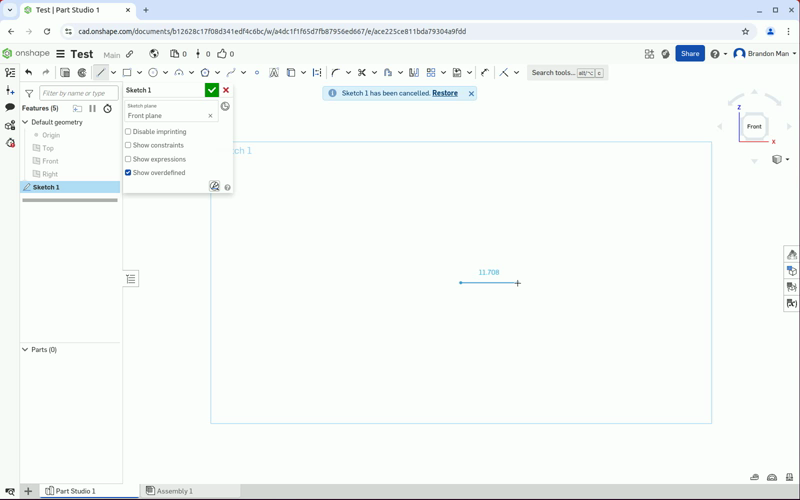
click(517, 282)
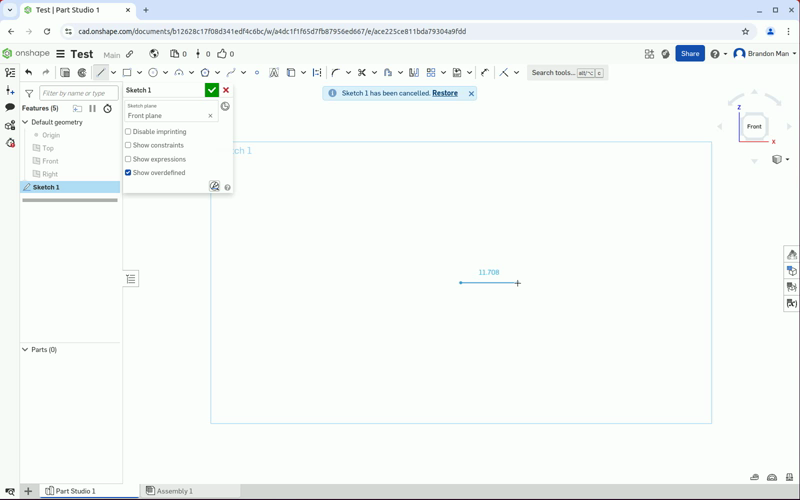
key_up(shift)
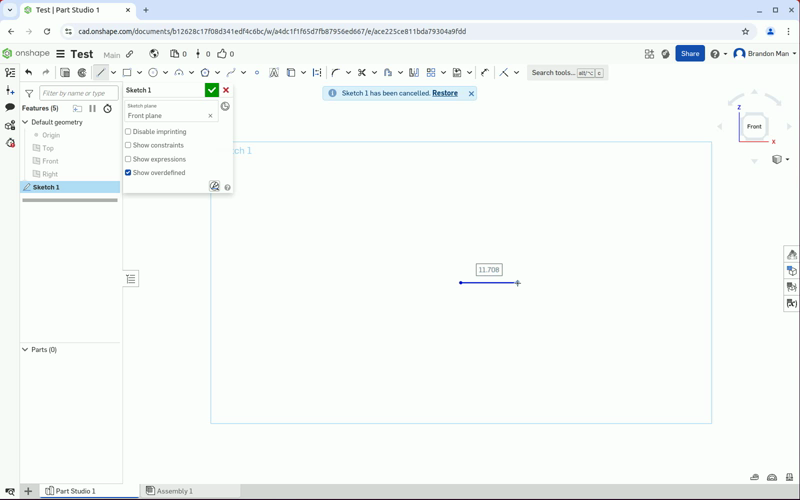
key_down(shift)
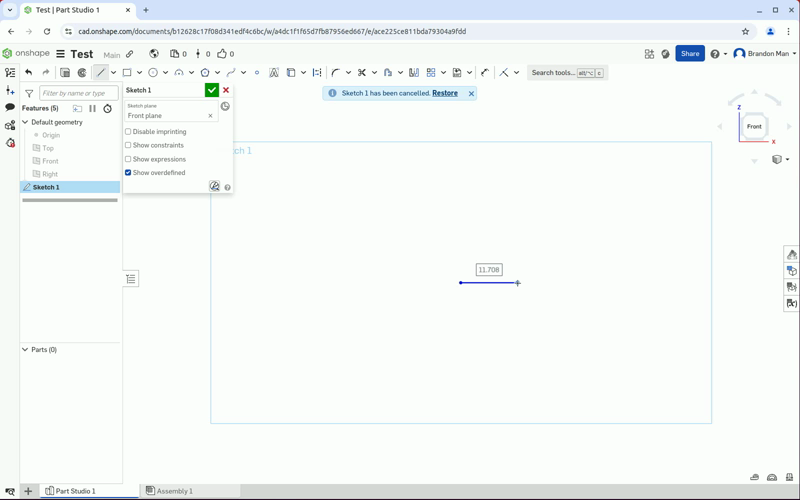
mouse_move(517, 183)
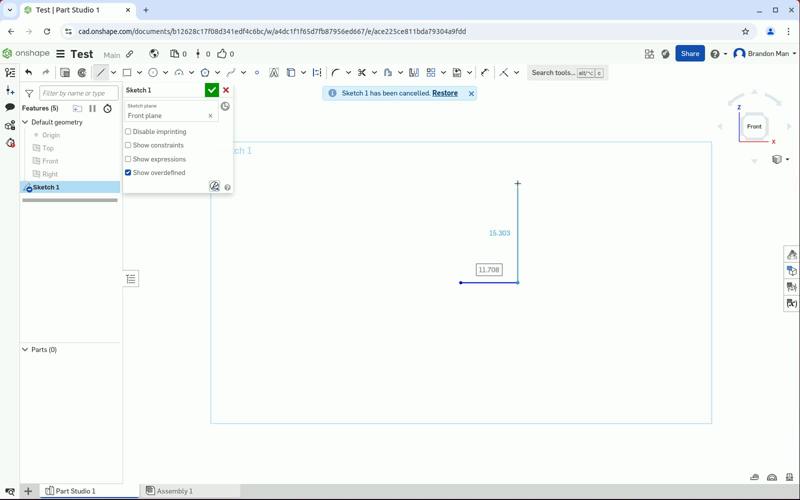
click(517, 183)
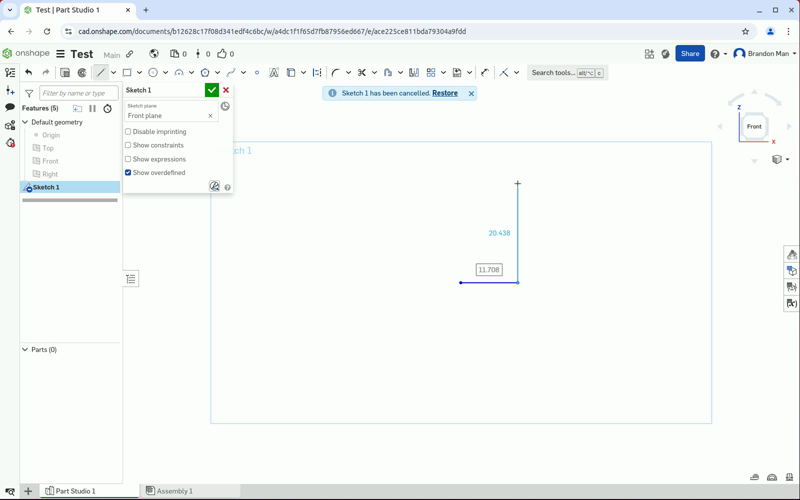
key_up(shift)
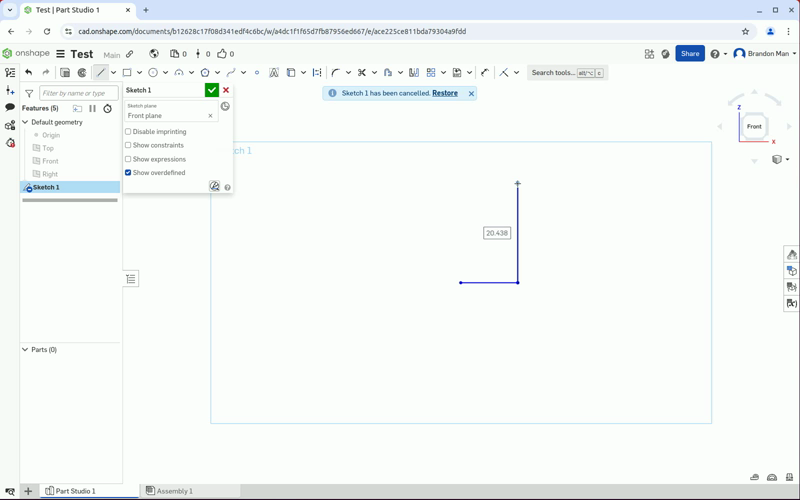
key_down(shift)
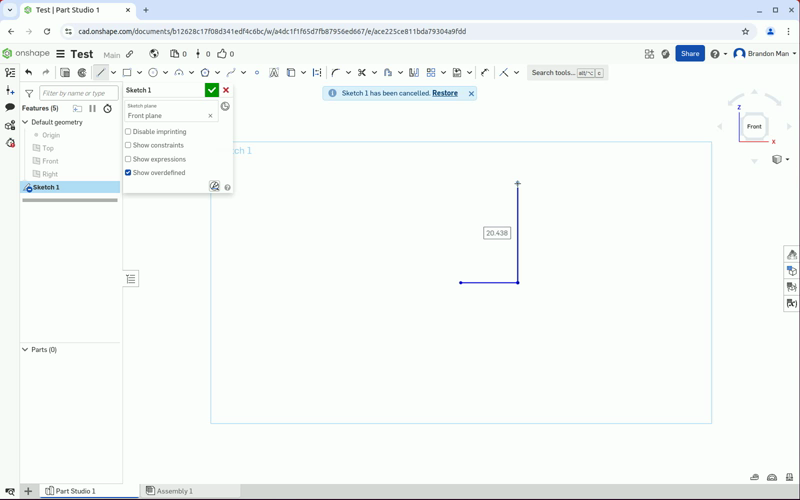
mouse_move(547, 183)
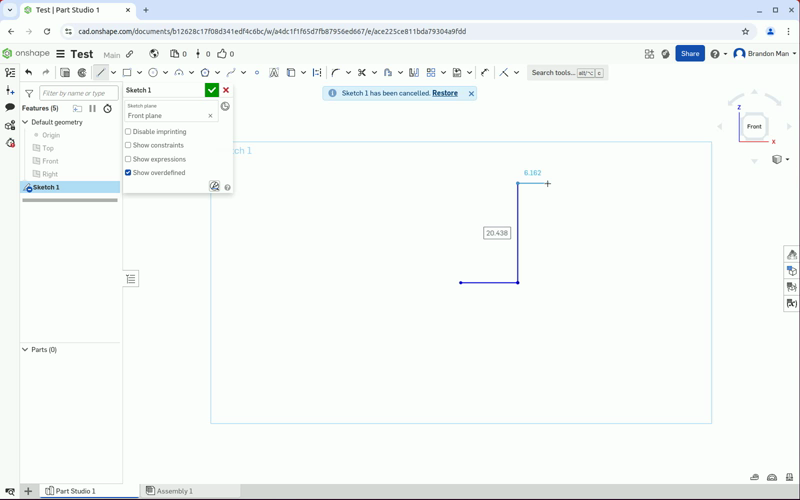
mouse_move(498, 183)
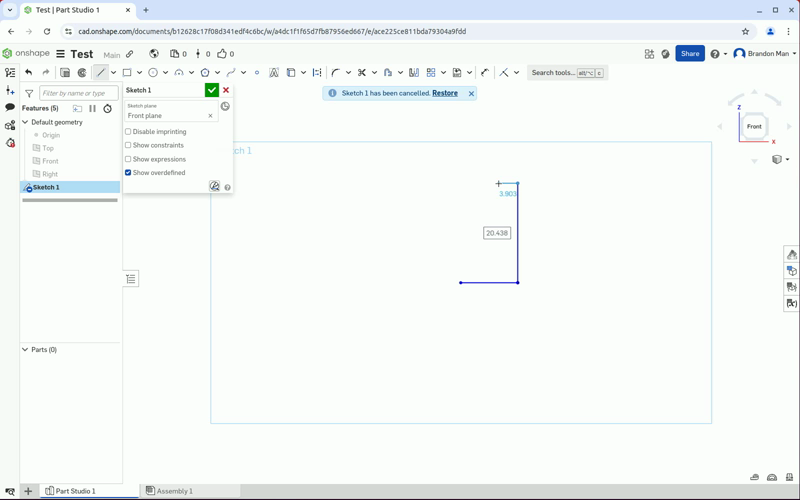
click(498, 183)
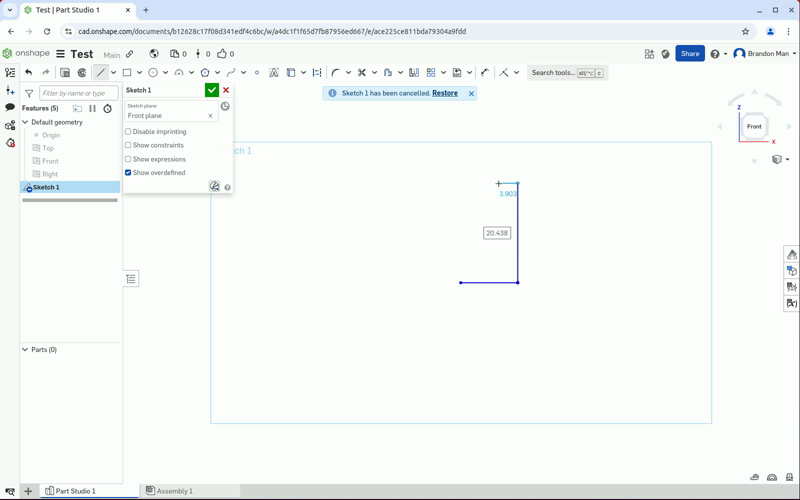
key_up(shift)
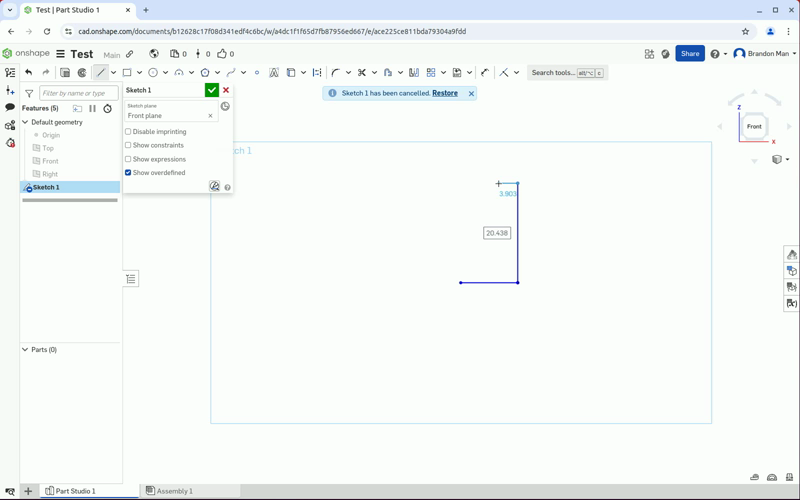
key_down(shift)
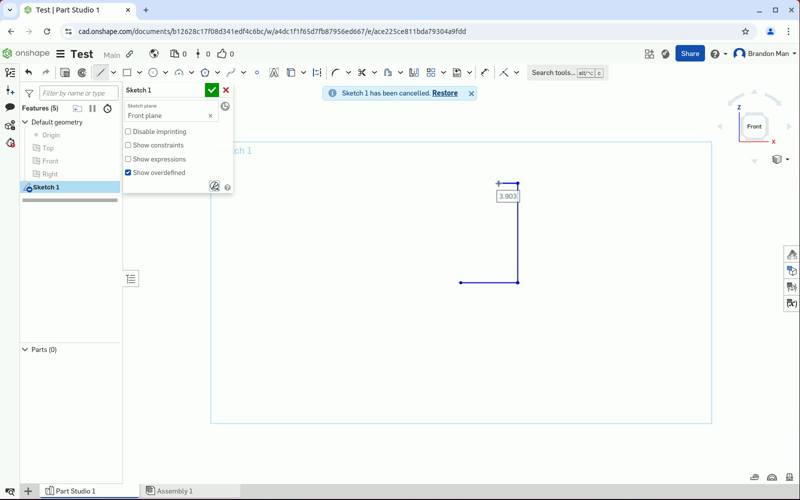
mouse_move(528, 183)
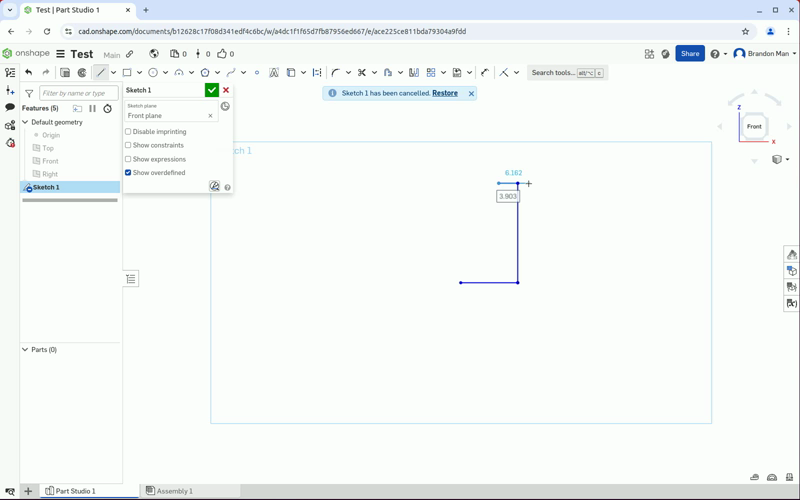
mouse_move(498, 170)
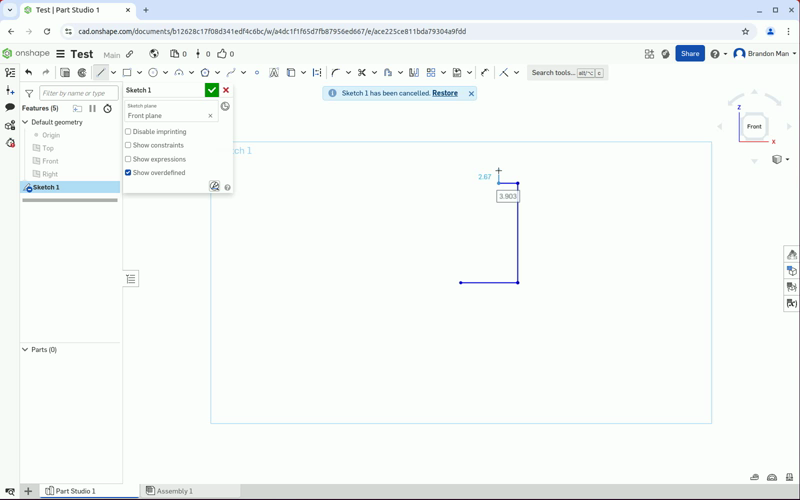
click(498, 170)
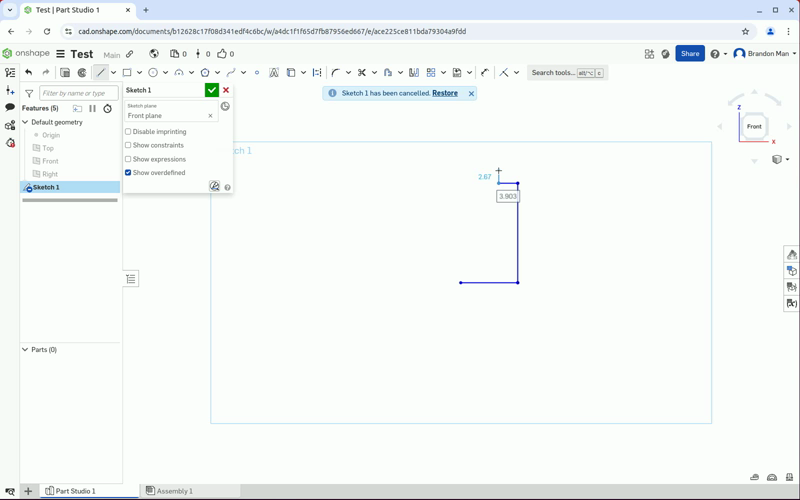
key_up(shift)
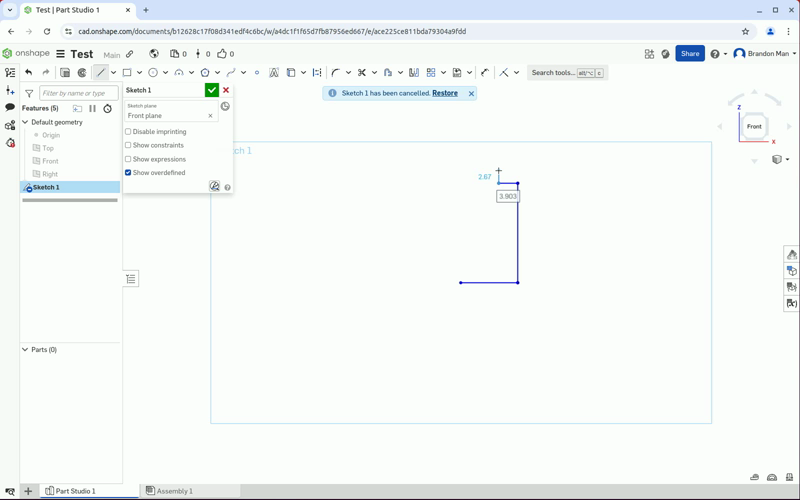
key_down(shift)
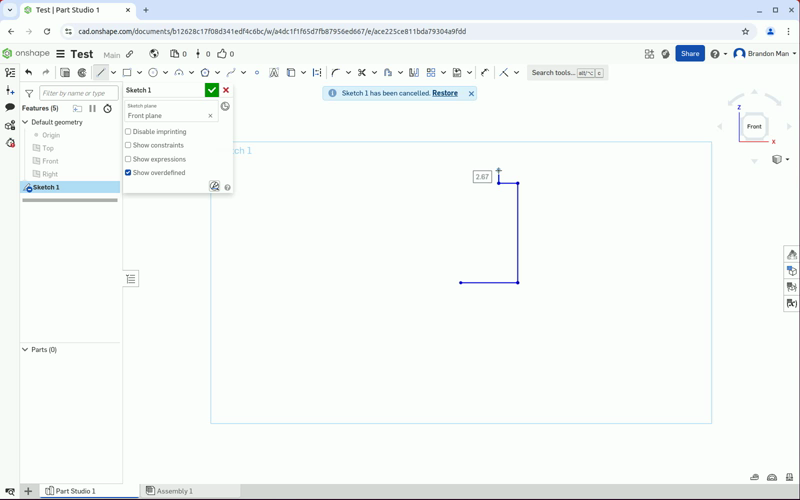
mouse_move(528, 170)
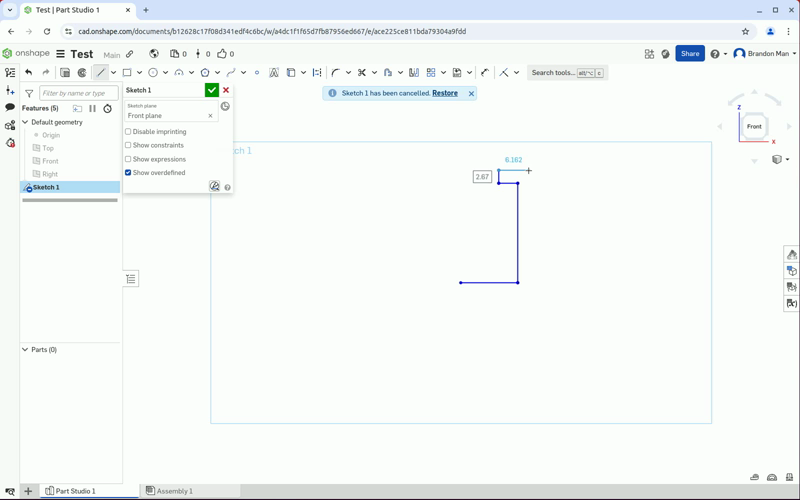
mouse_move(460, 170)
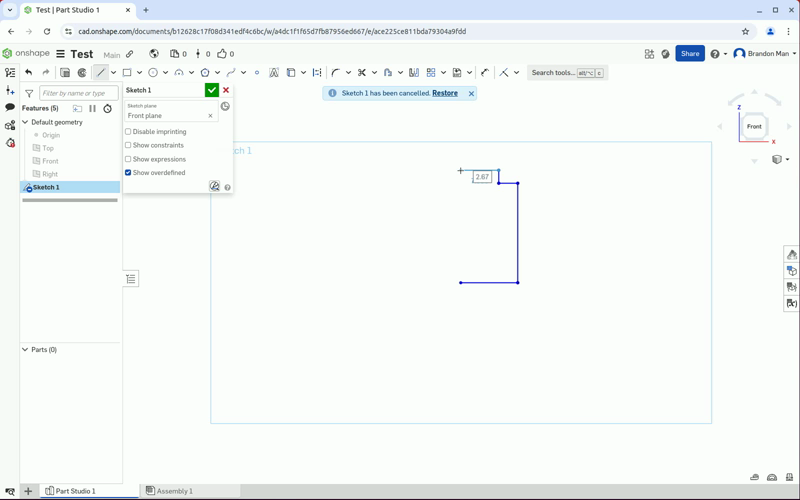
click(460, 170)
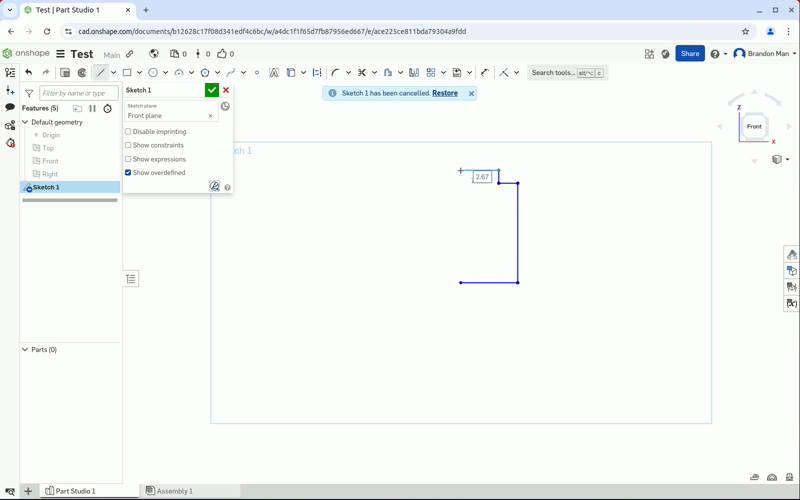
key_up(shift)
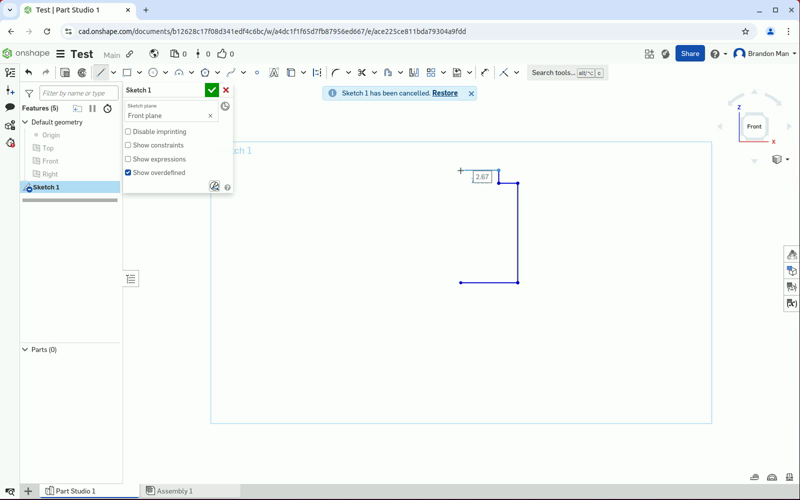
key_down(shift)
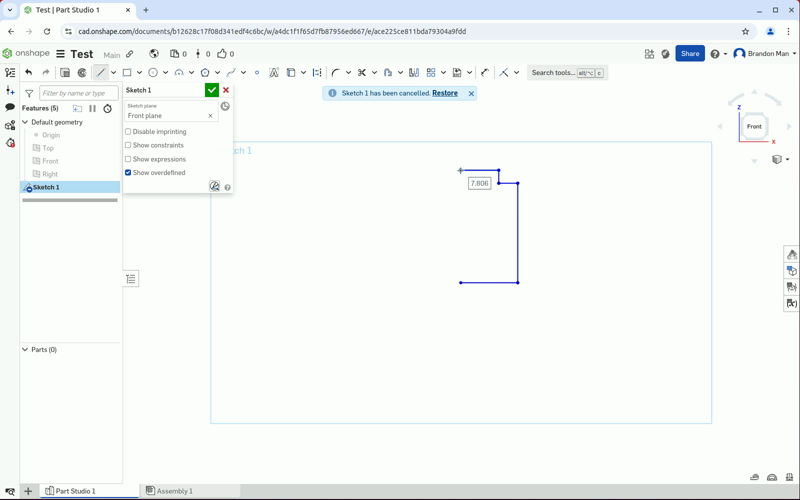
mouse_move(460, 282)
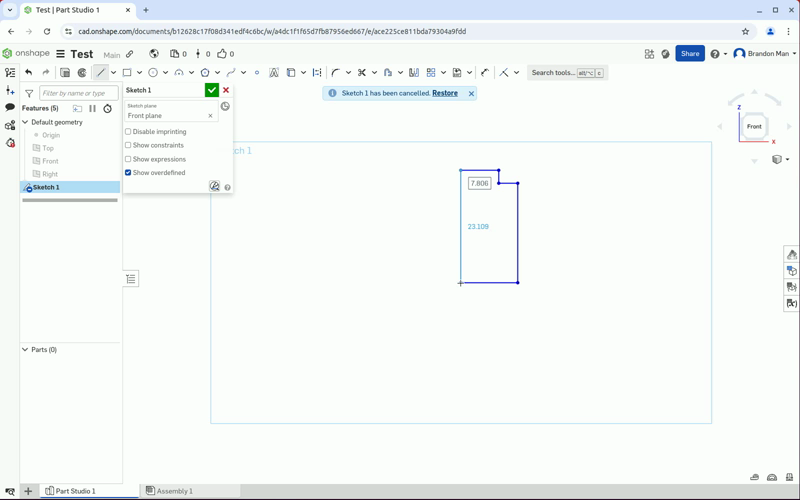
key_up(shift)
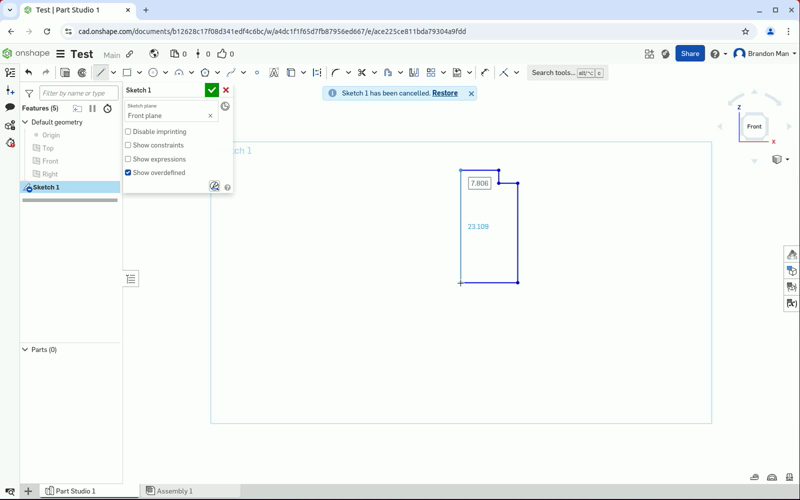
click(460, 282)
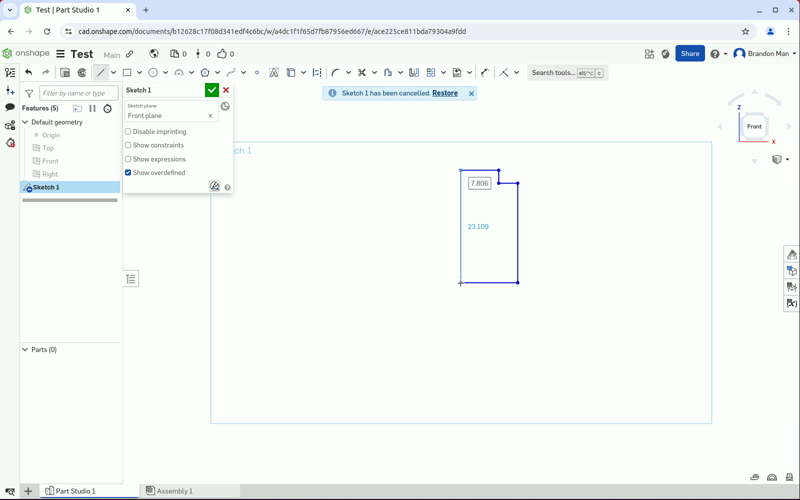
key(esc)
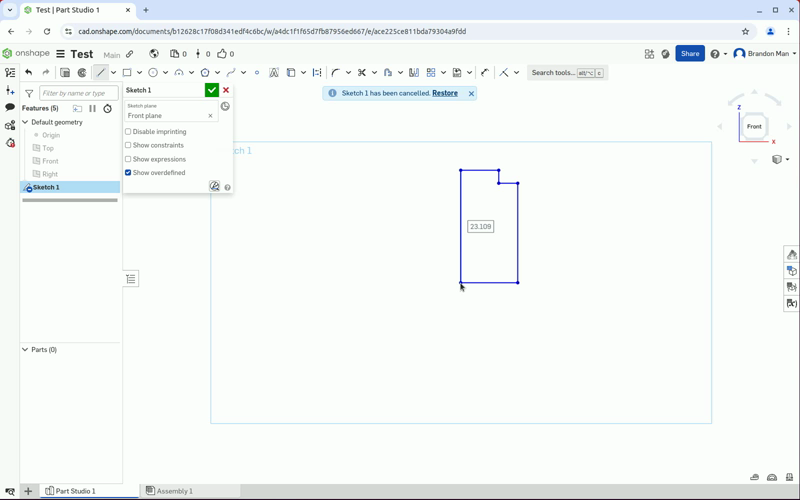
key(c)
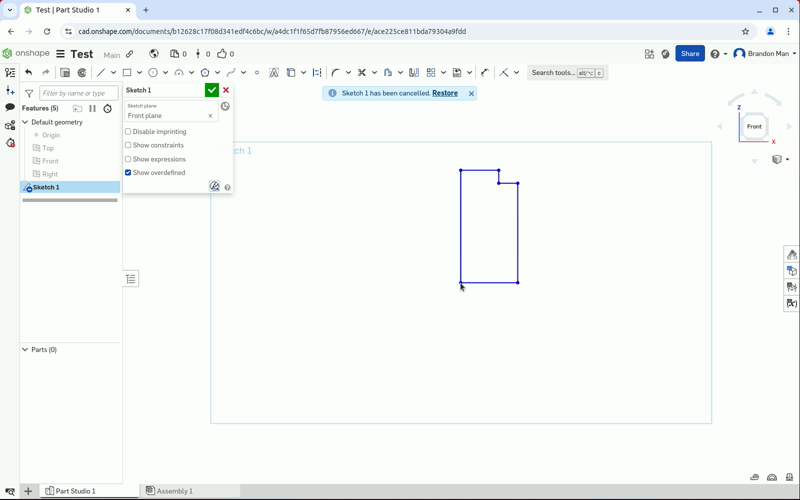
key_down(shift)
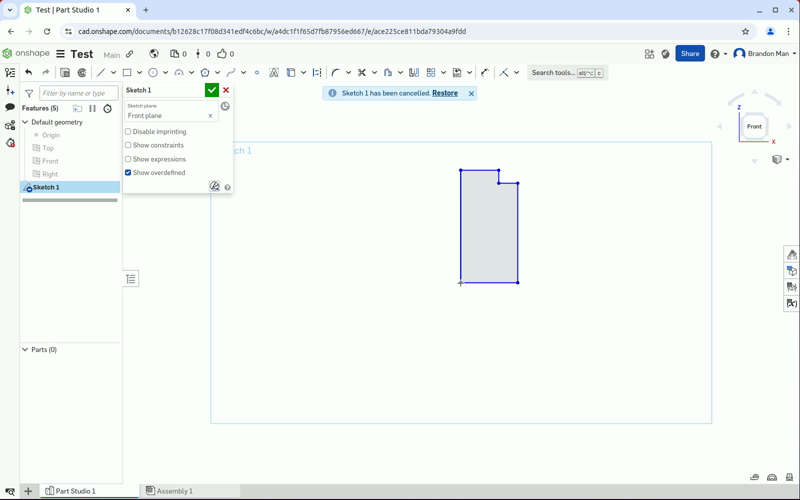
mouse_move(479, 262)
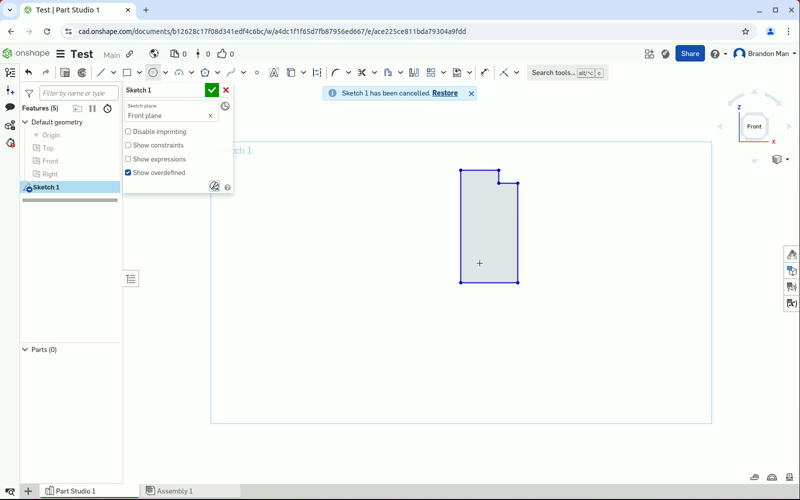
click(479, 262)
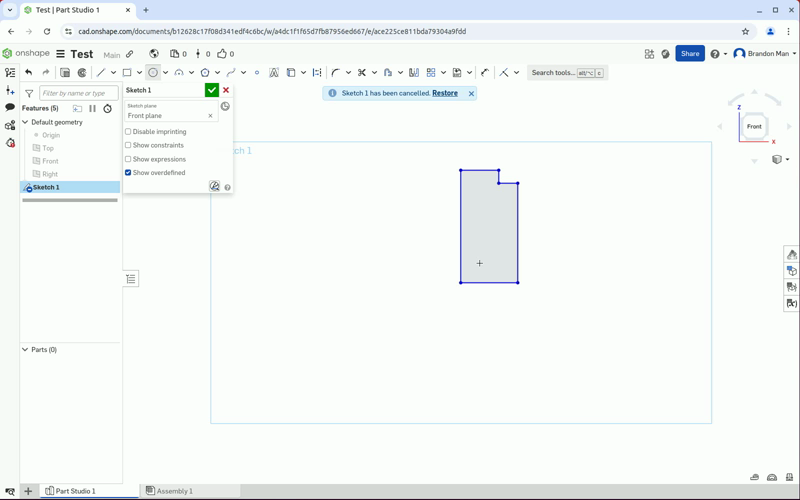
key_up(shift)
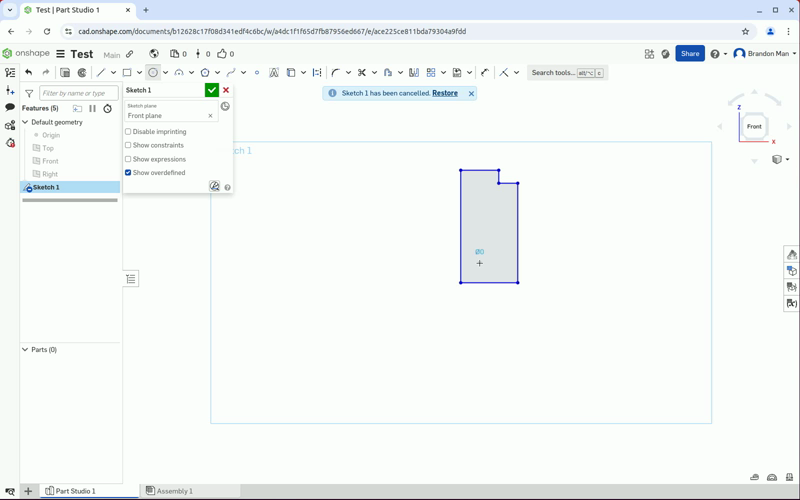
mouse_move(484, 262)
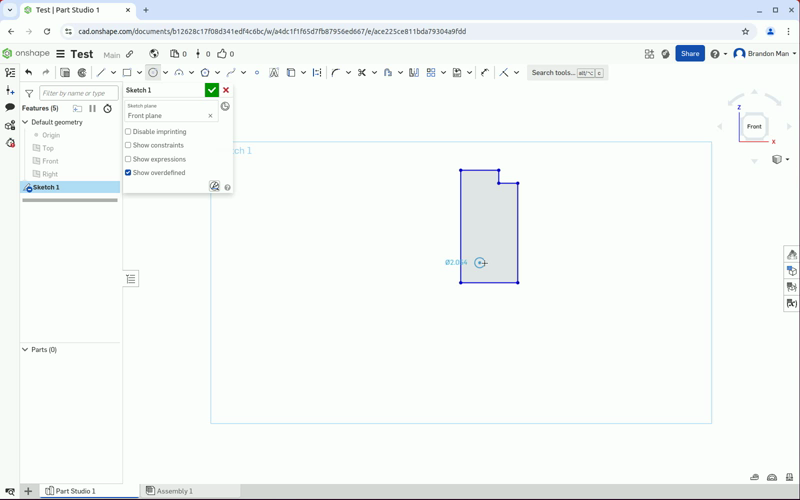
click(484, 262)
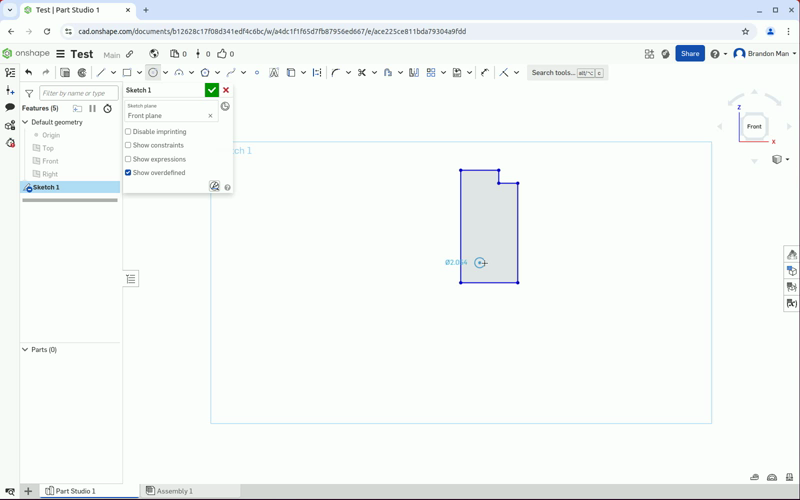
key(esc)
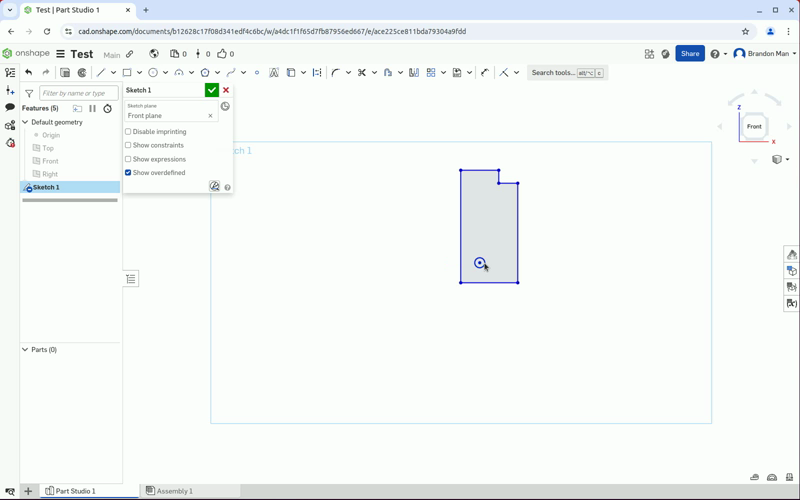
key(c)
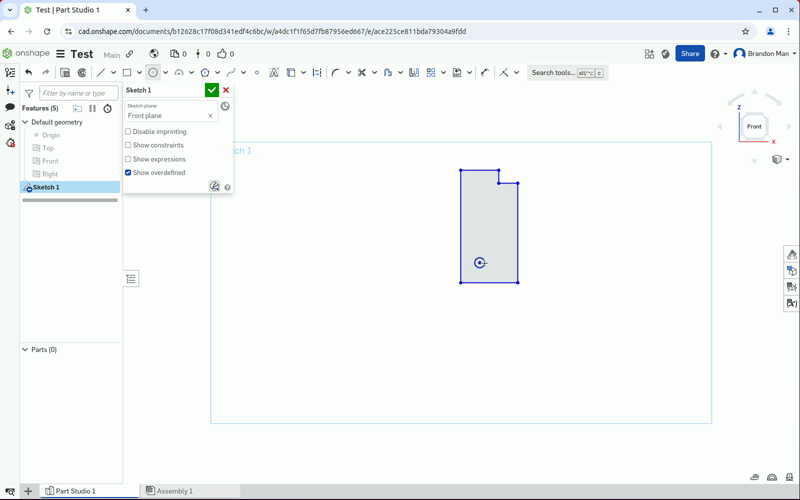
key_down(shift)
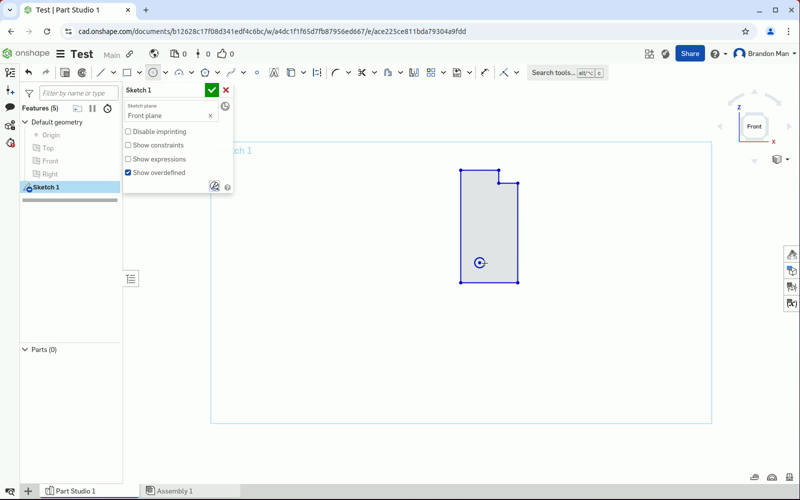
mouse_move(479, 185)
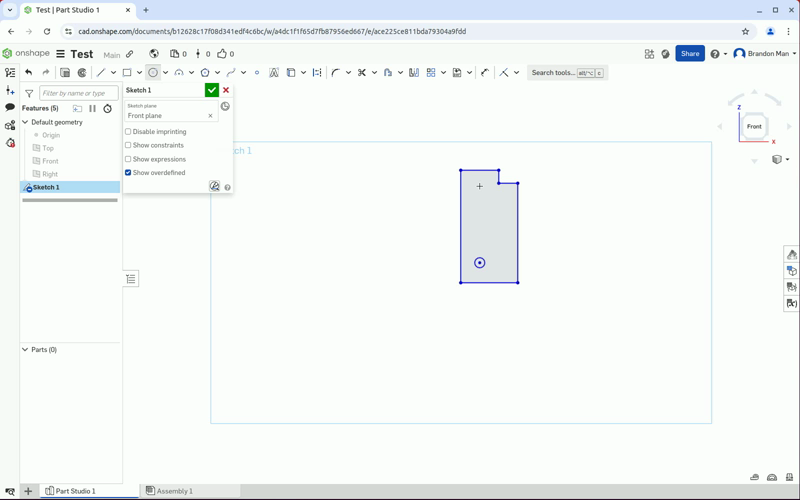
click(479, 185)
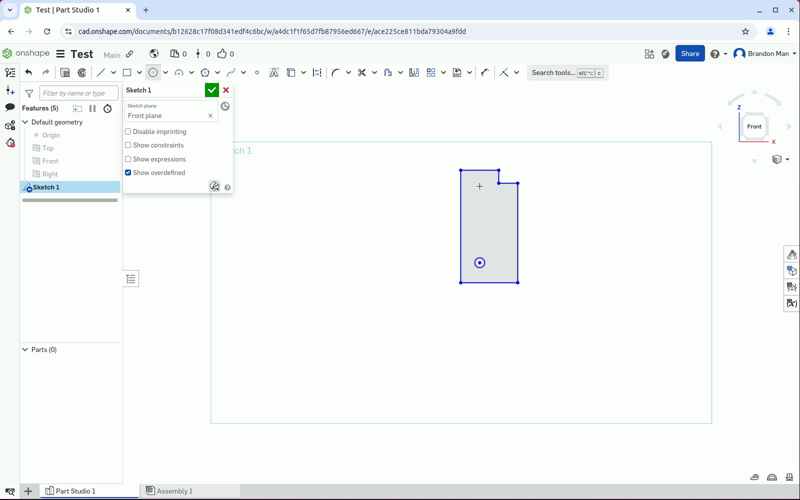
key_up(shift)
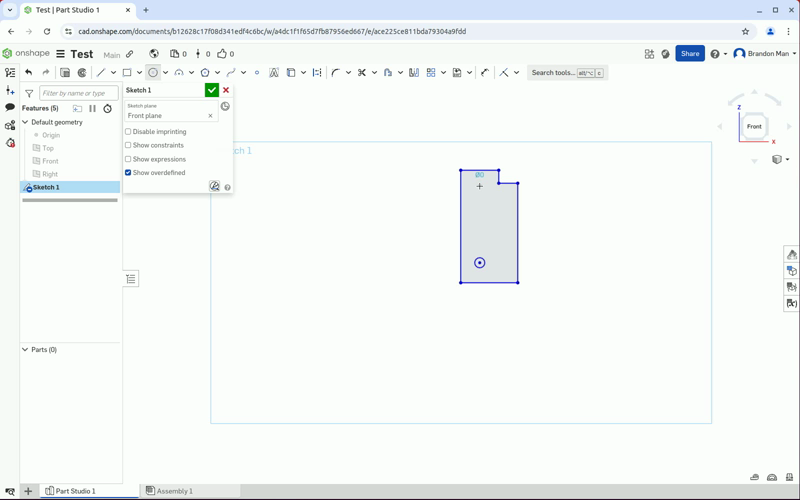
mouse_move(484, 185)
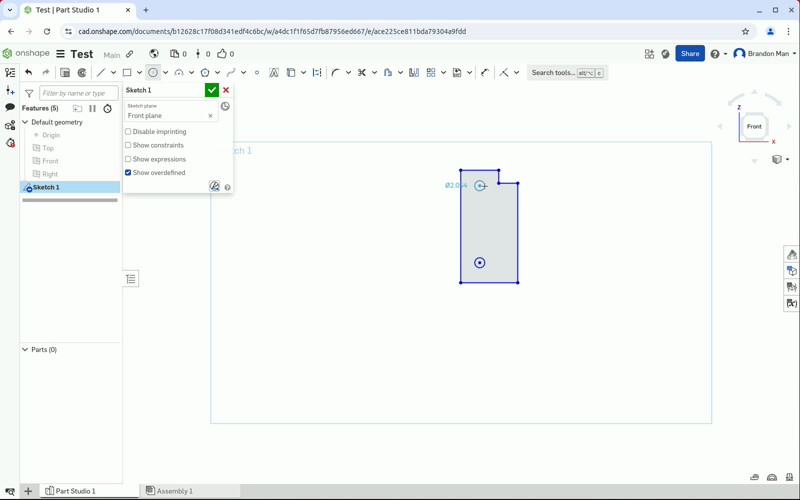
click(484, 185)
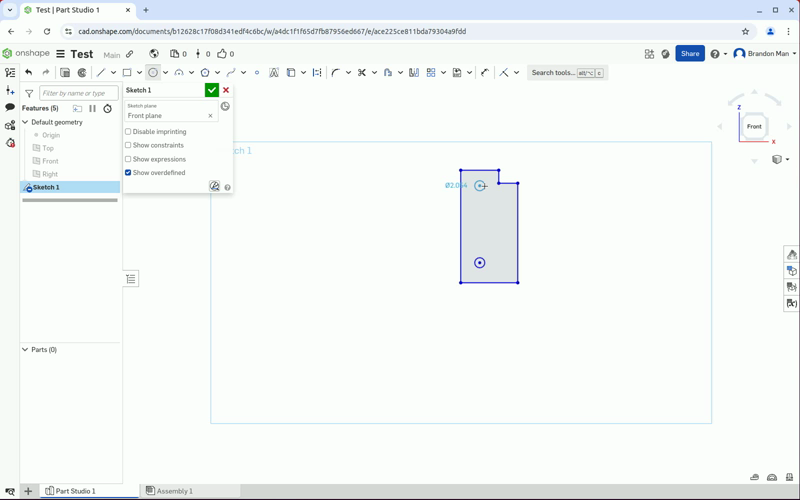
key(esc)
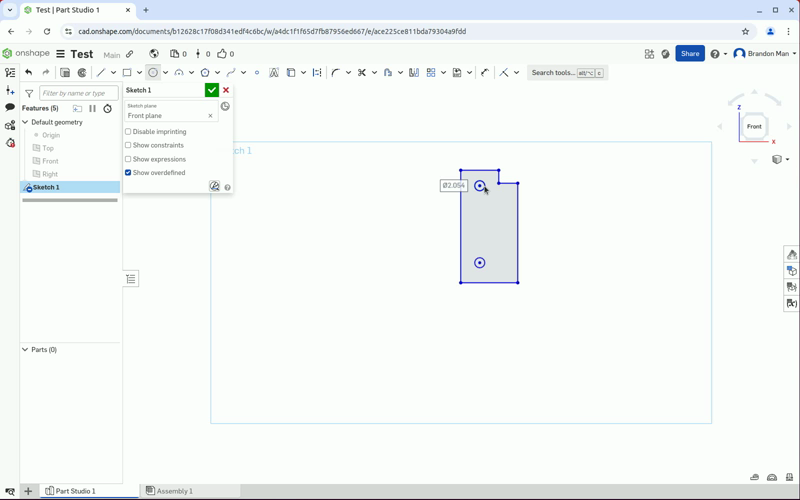
mouse_move(504, 254)
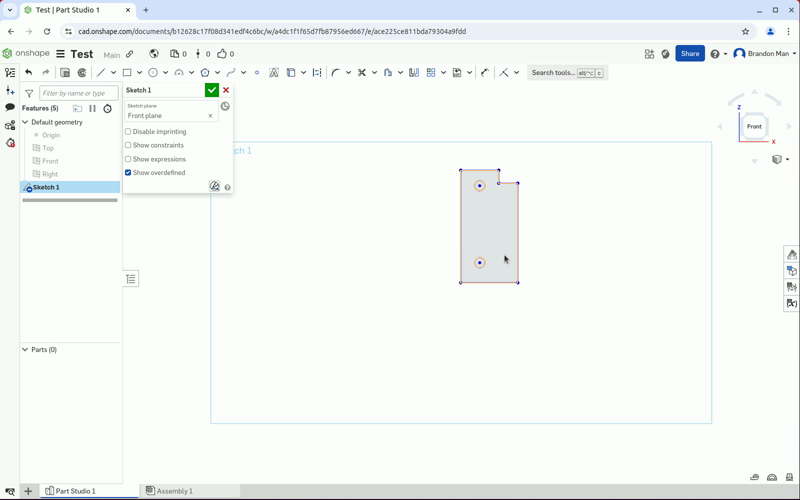
click(504, 254)
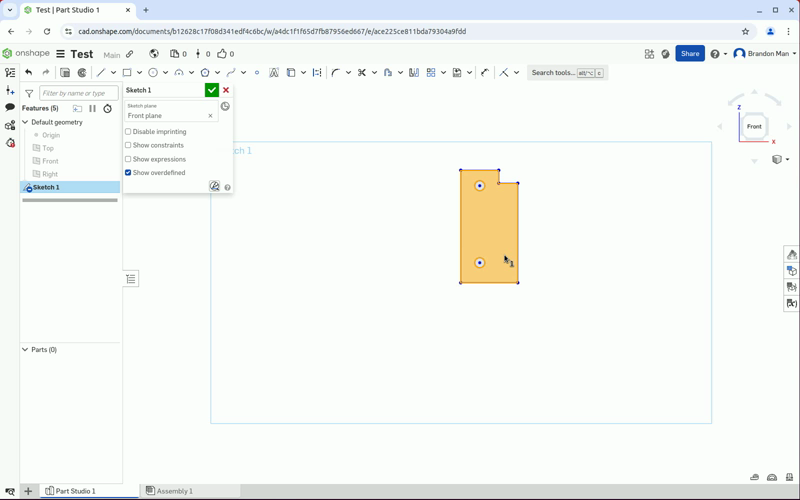
mouse_move(73, 352)
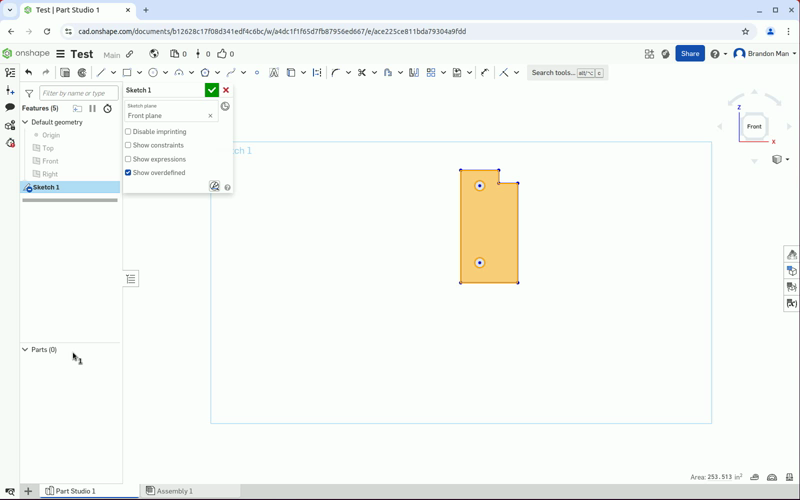
key(shift+y)
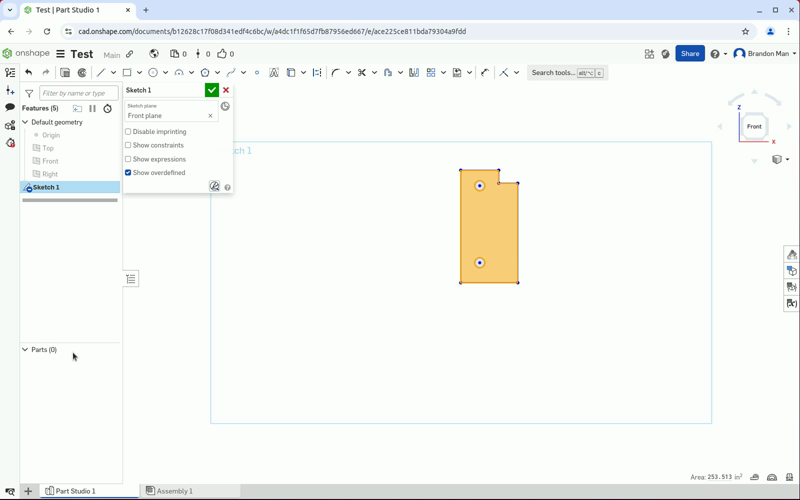
key(shift+e)
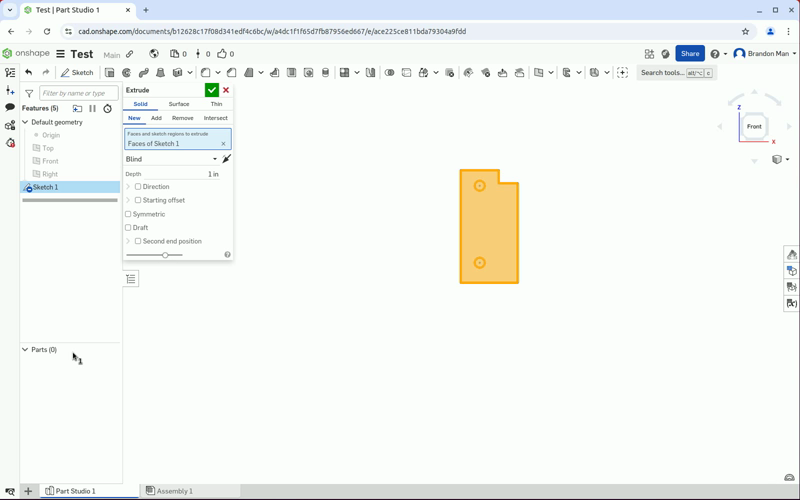
mouse_move(143, 106)
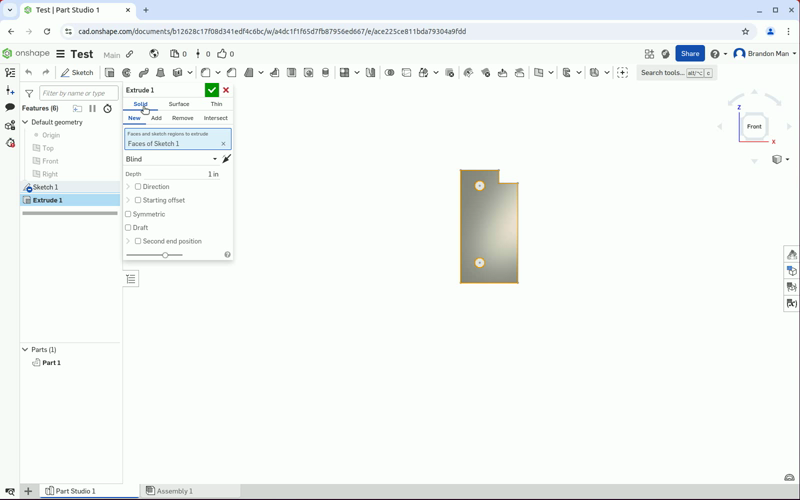
click(143, 106)
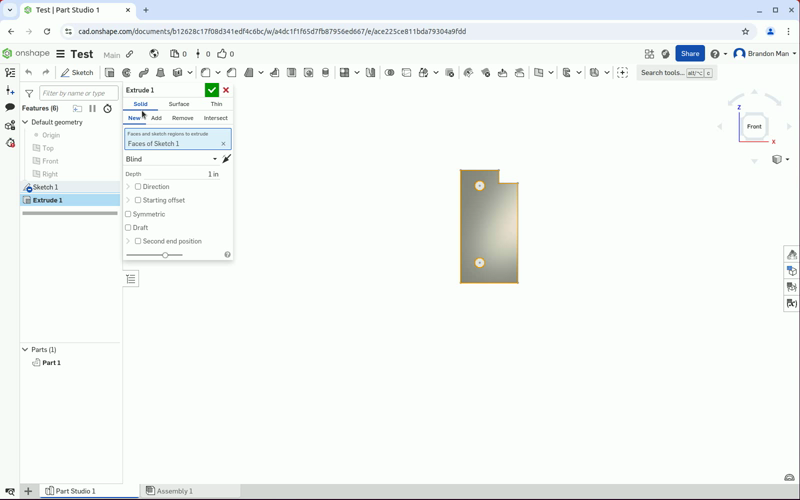
mouse_move(137, 120)
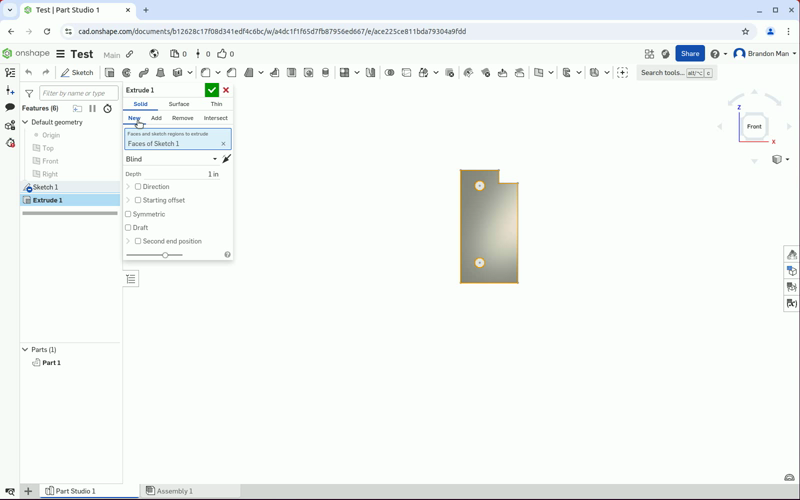
click(137, 120)
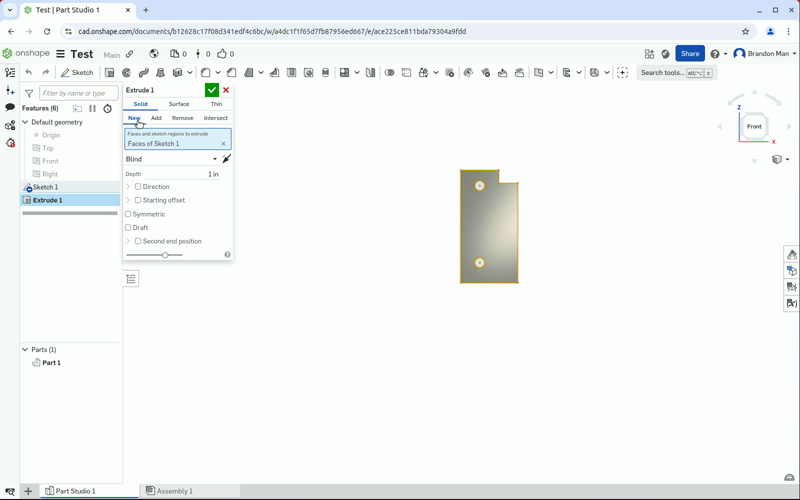
key(tab, 4)
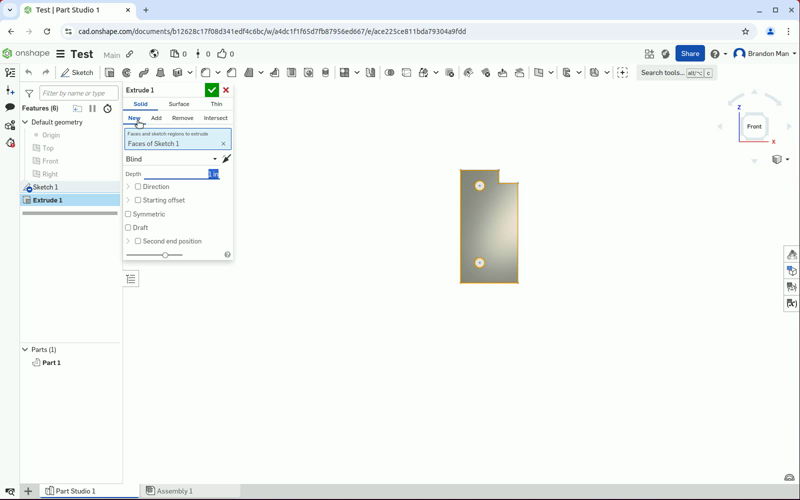
text(4.574)
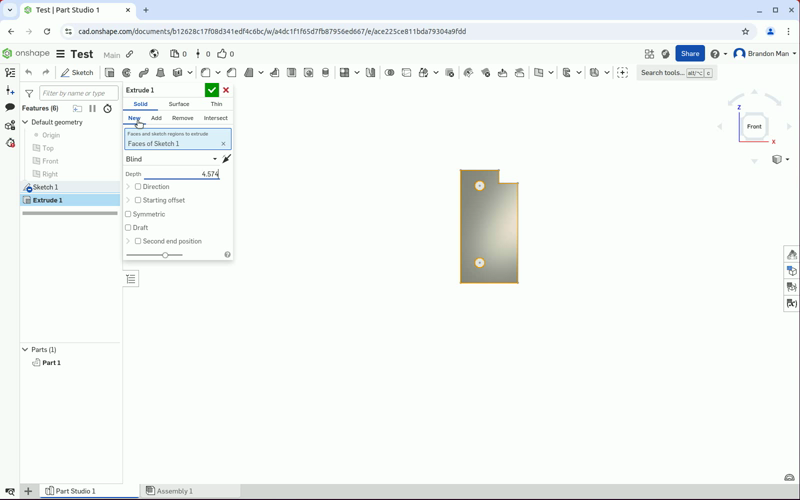
key(enter)
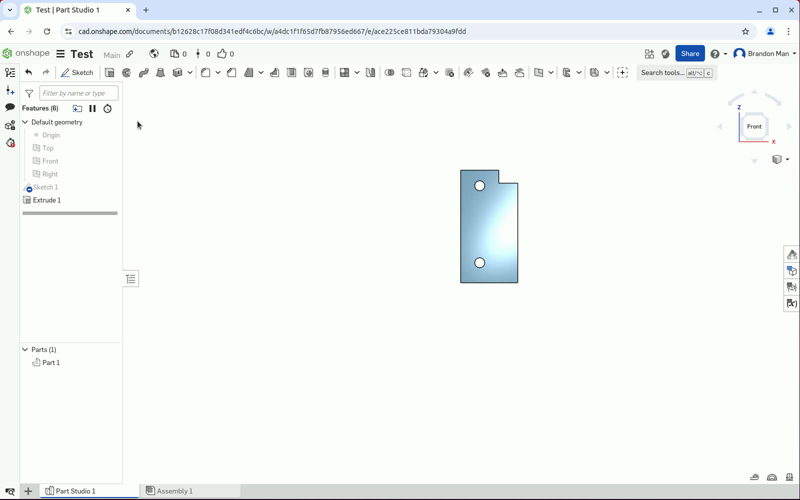
key(shift+h)
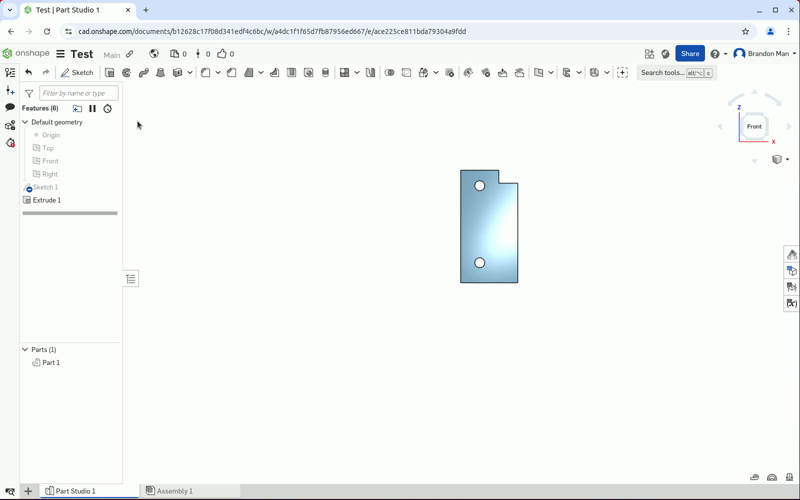
key(shift+h)
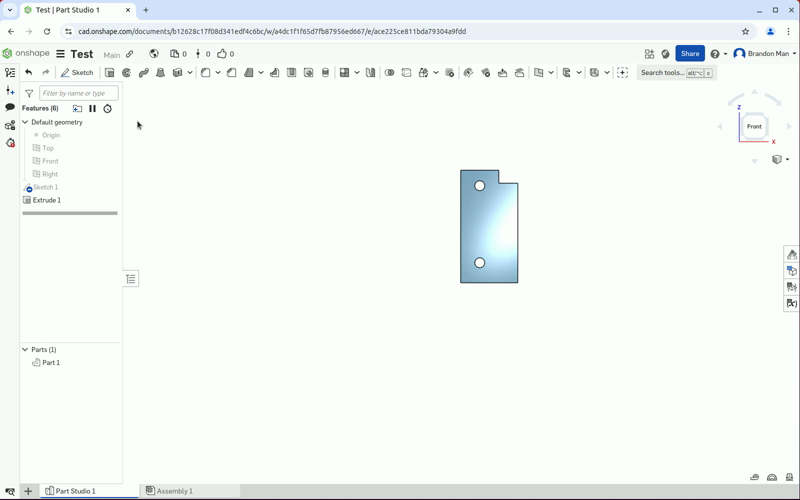
mouse_move(73, 189)
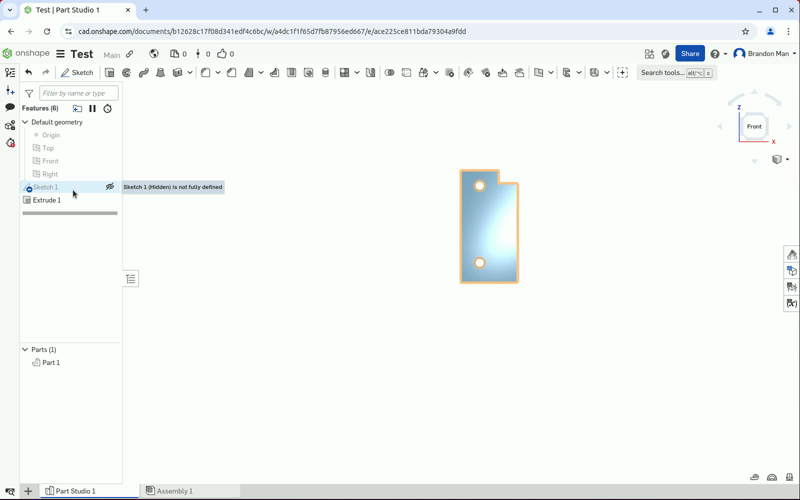
click(73, 189)
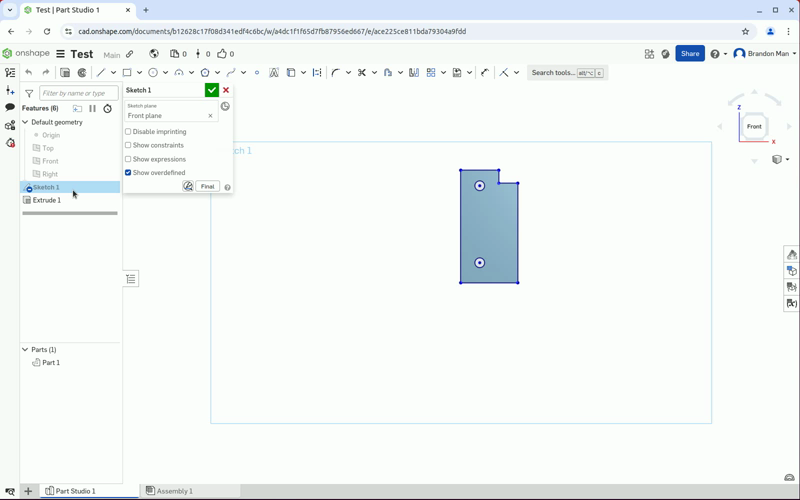
mouse_move(229, 92)
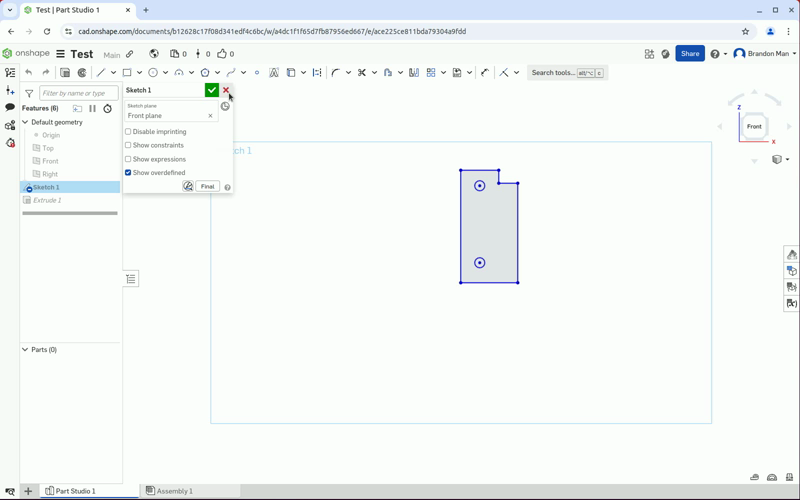
click(229, 92)
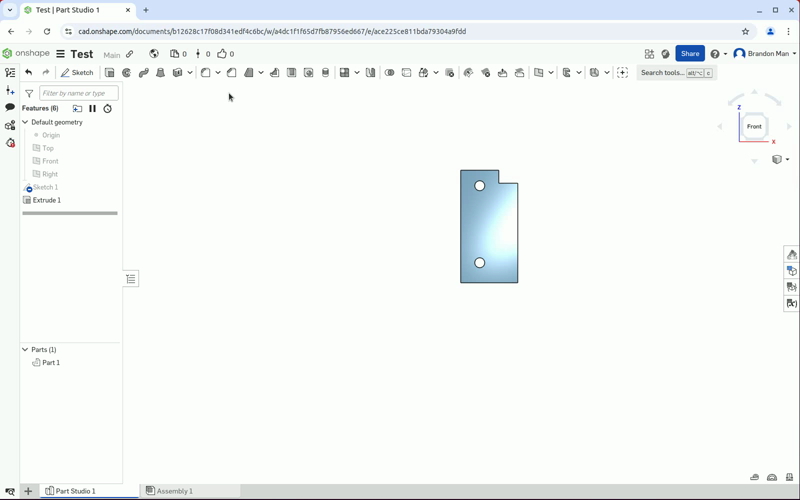
mouse_move(541, 75)
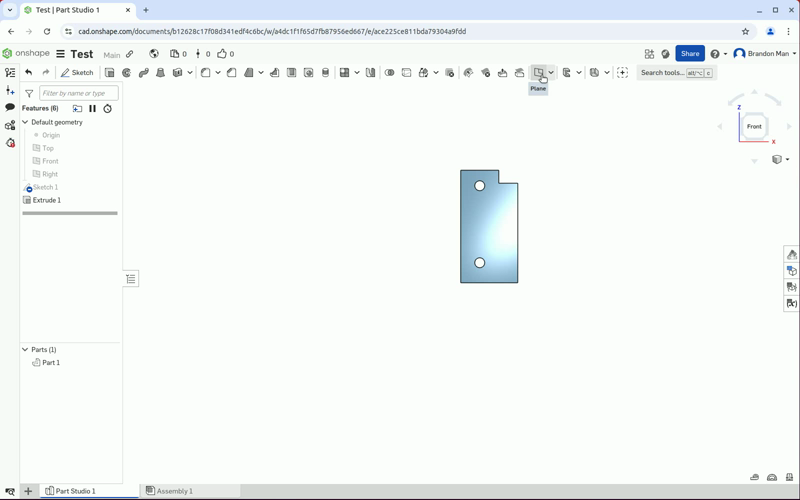
click(541, 75)
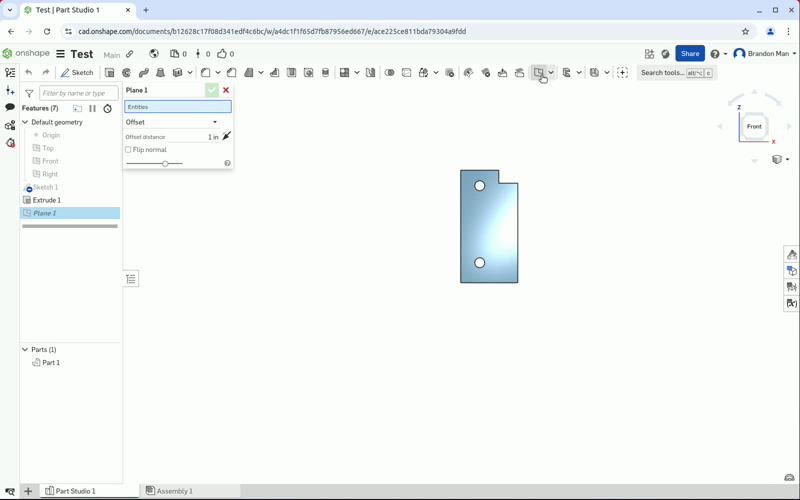
mouse_move(73, 163)
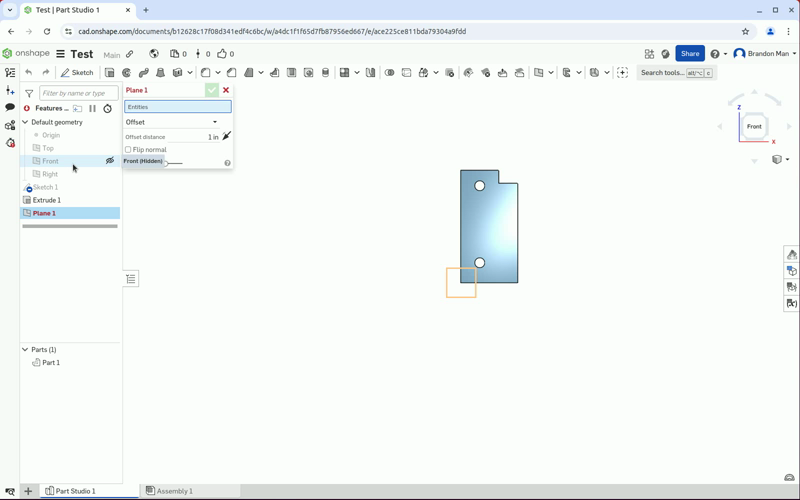
click(73, 163)
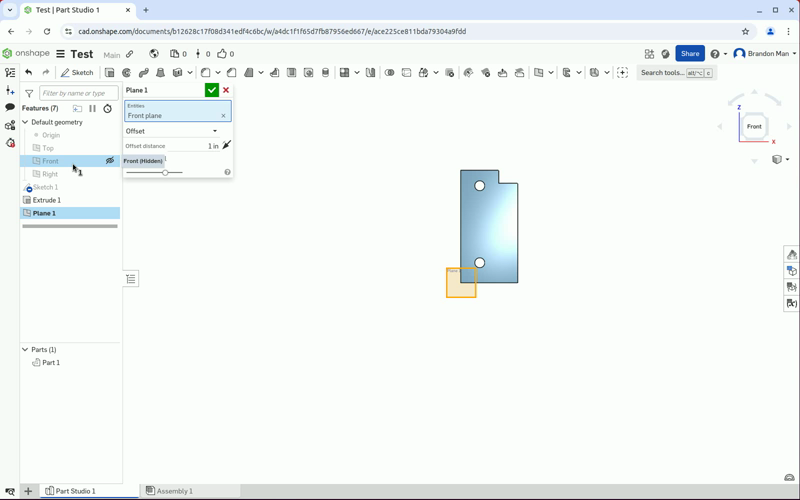
key(tab, 2)
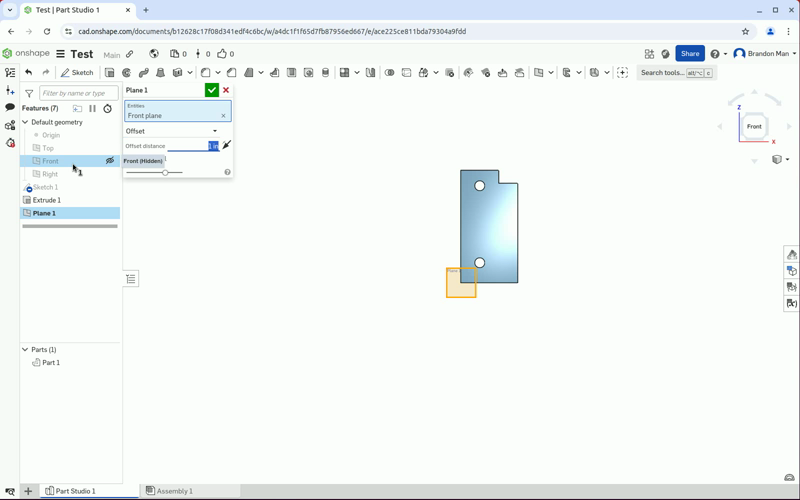
text(4.56)
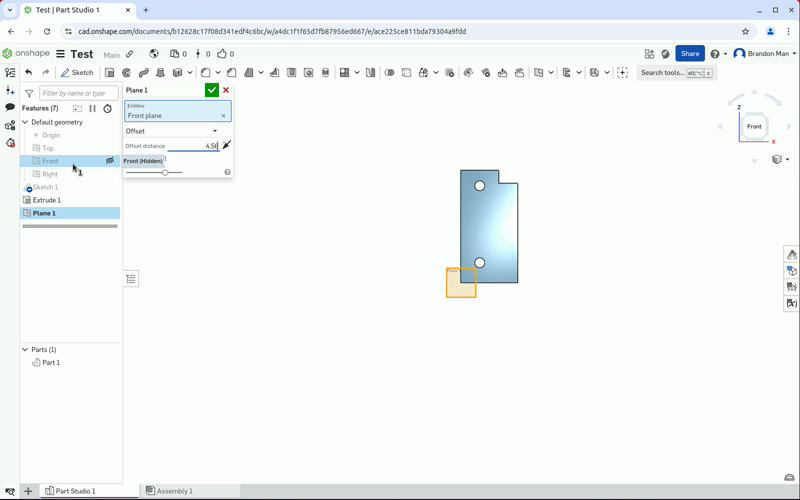
key(enter, 2)
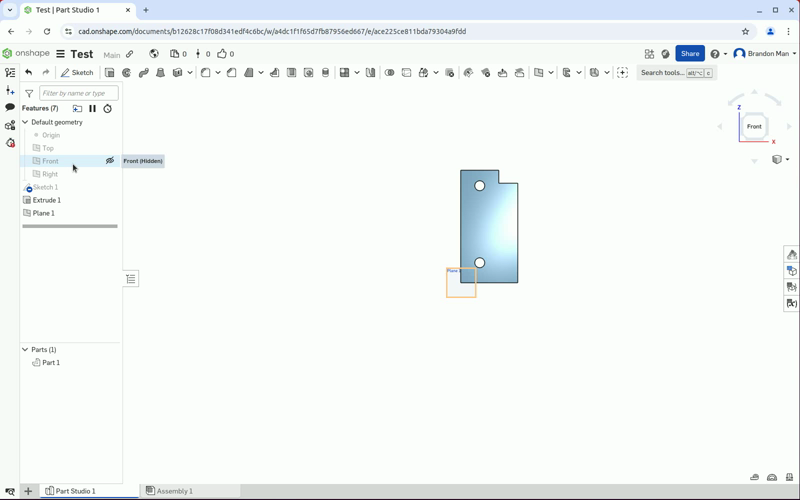
key(shift+s)
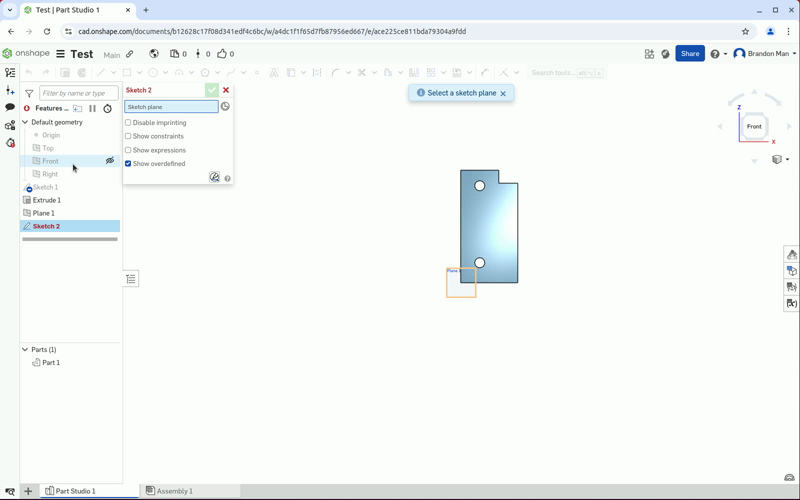
mouse_move(73, 215)
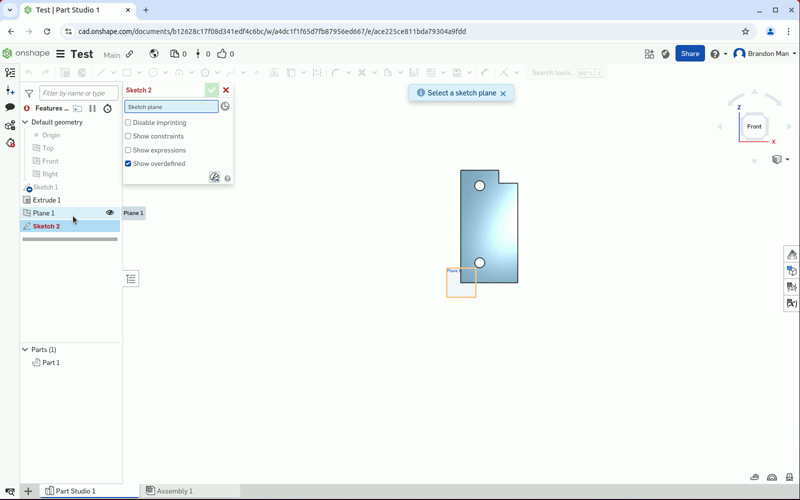
click(73, 215)
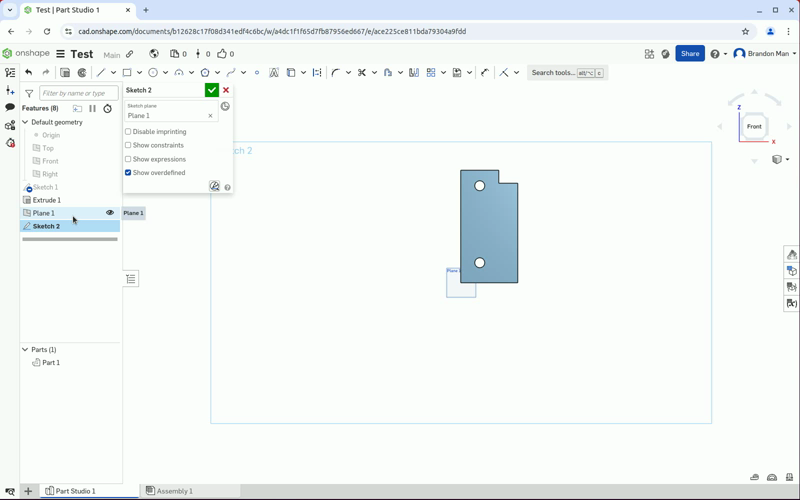
mouse_move(73, 352)
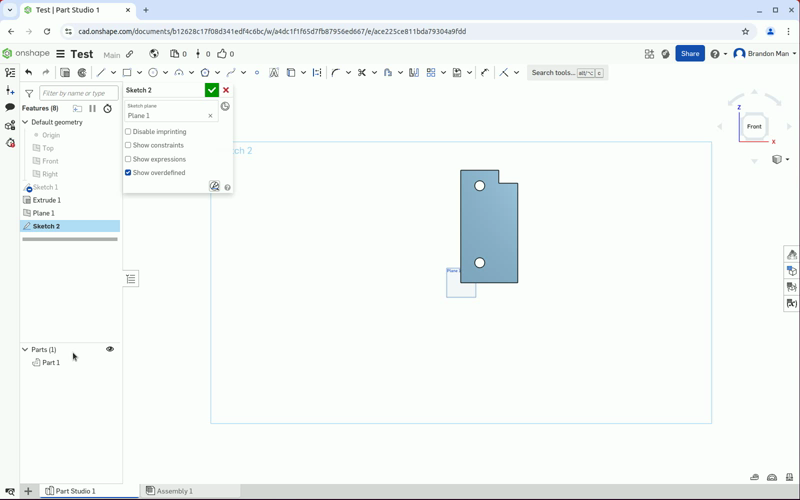
key(y)
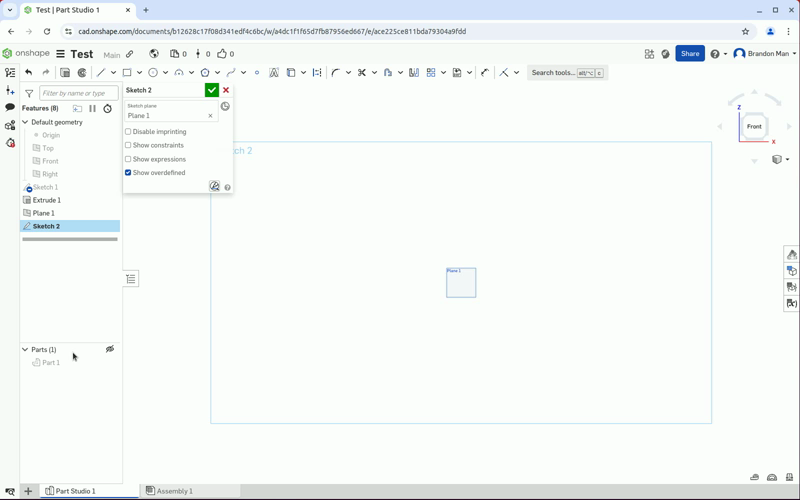
key(c)
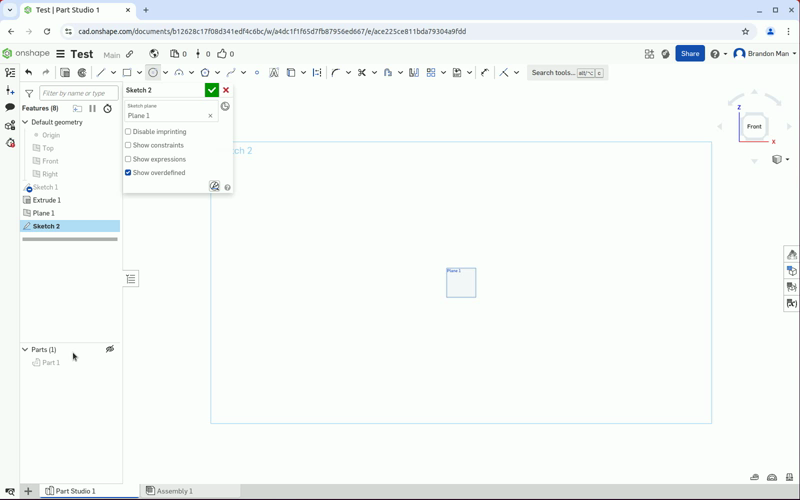
key_down(shift)
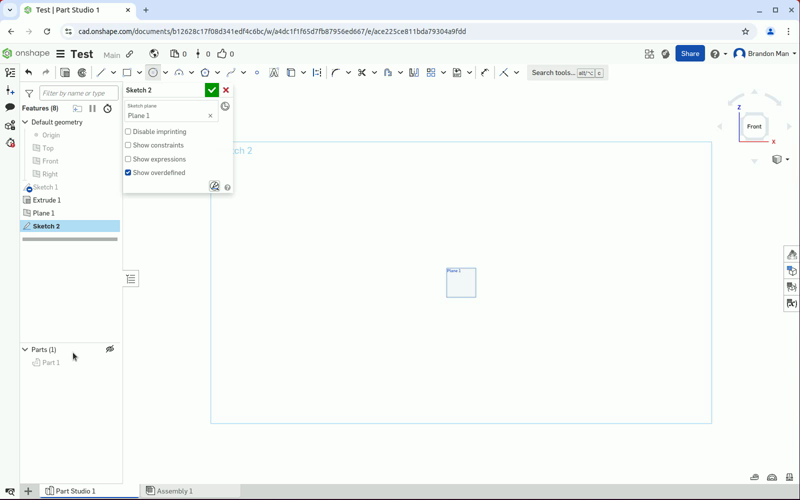
mouse_move(480, 185)
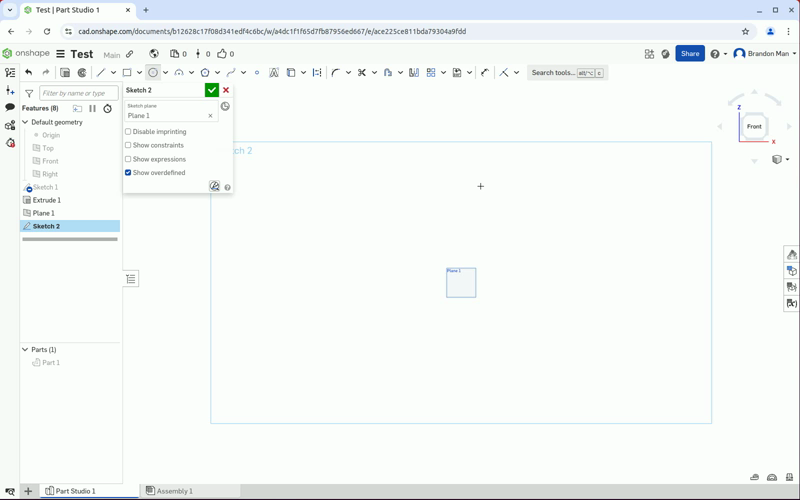
click(480, 185)
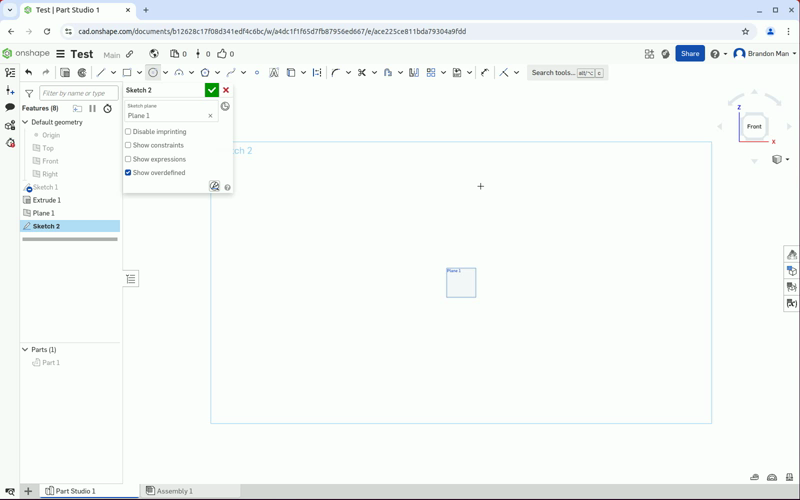
key_up(shift)
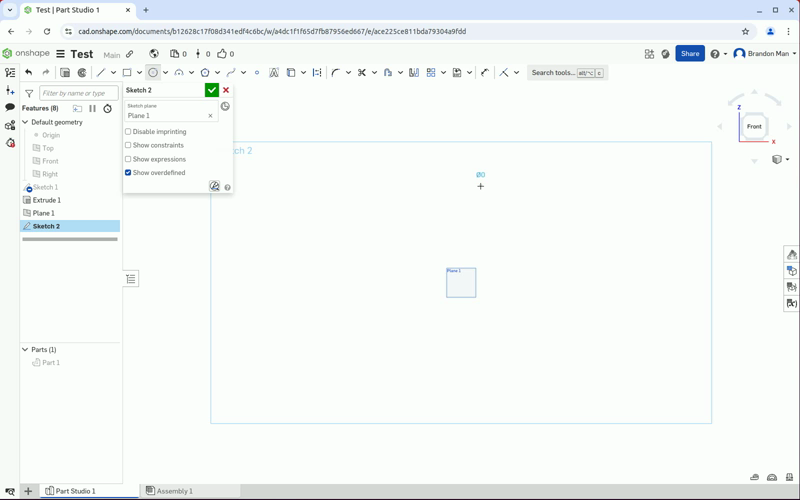
mouse_move(488, 185)
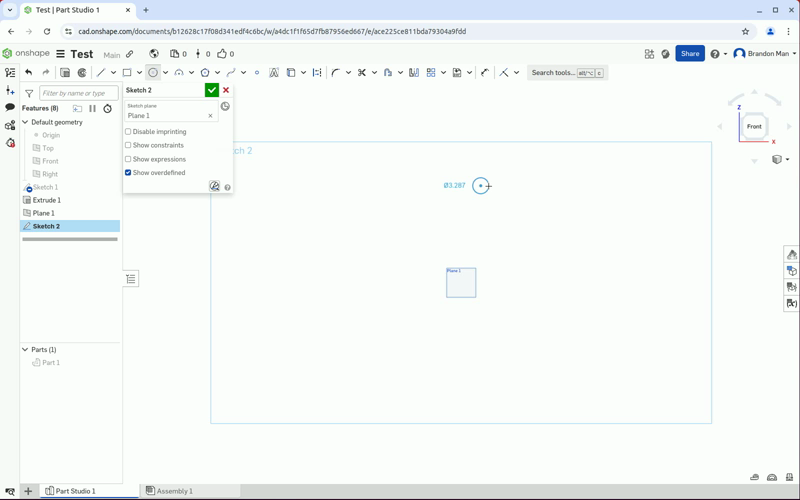
click(488, 185)
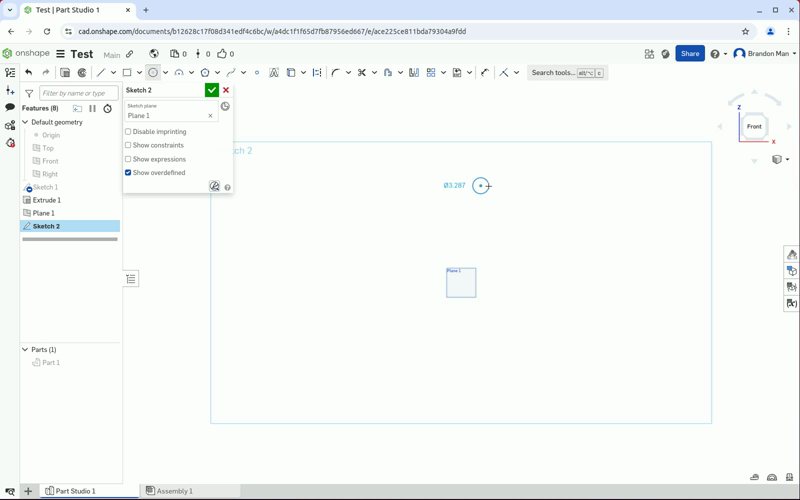
key(esc)
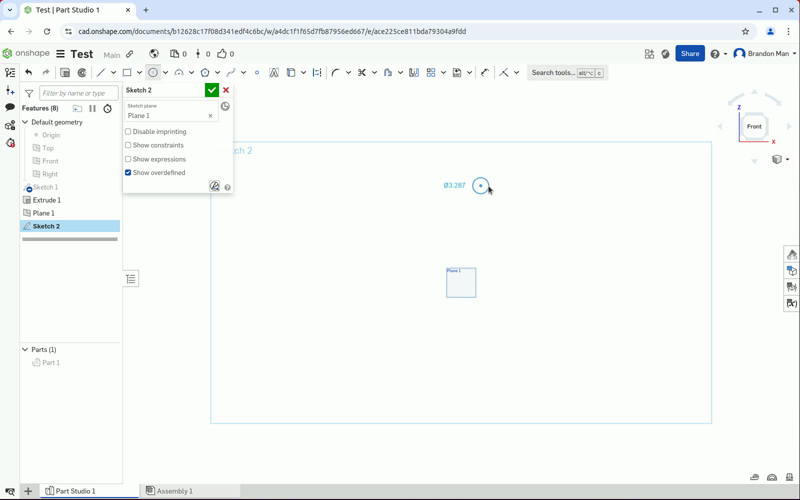
key(c)
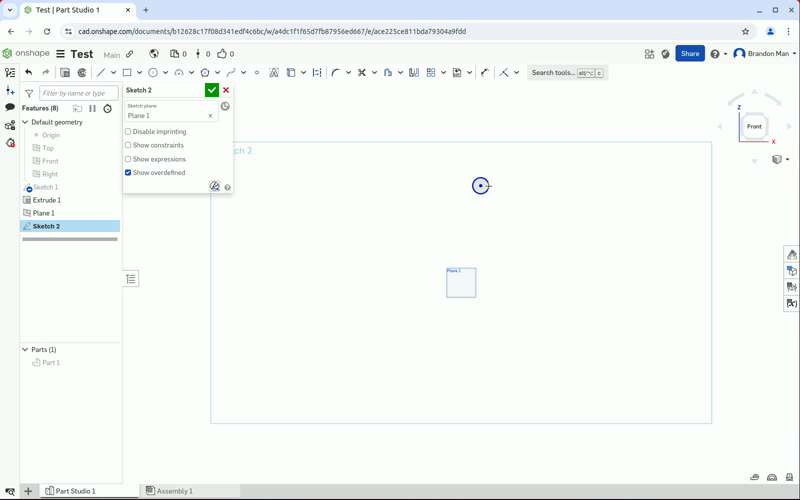
key_down(shift)
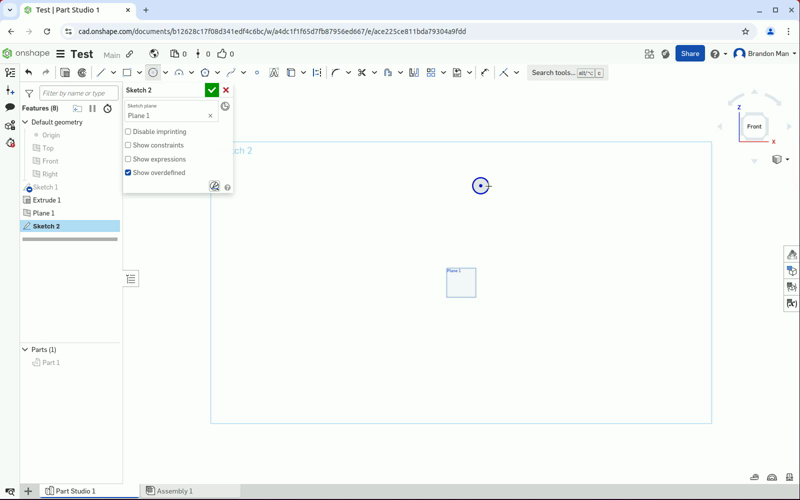
mouse_move(480, 185)
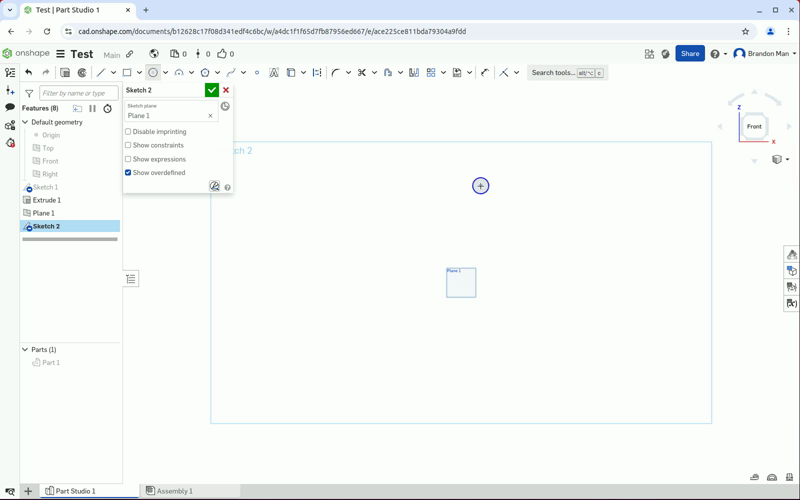
click(480, 185)
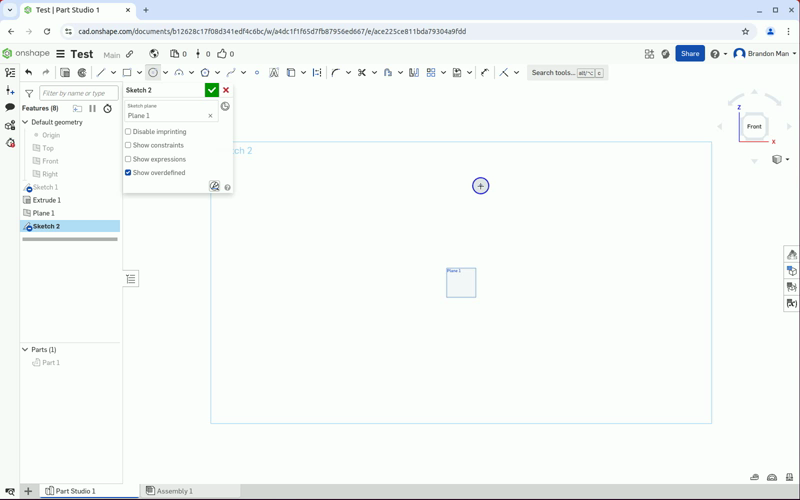
key_up(shift)
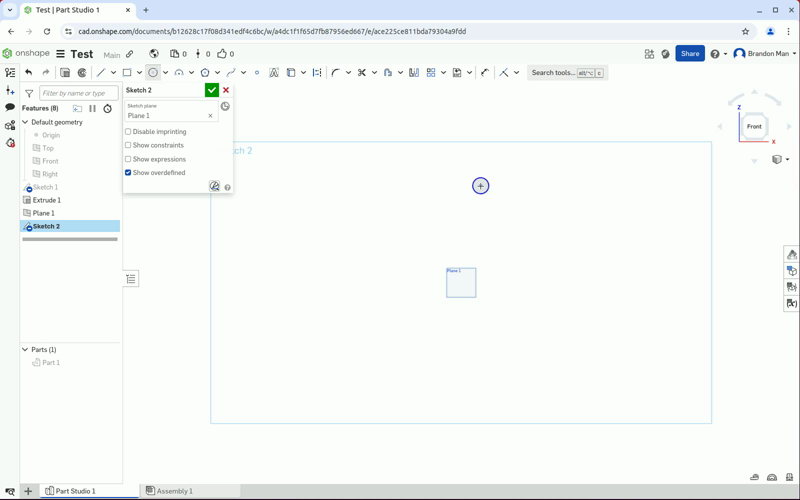
mouse_move(485, 185)
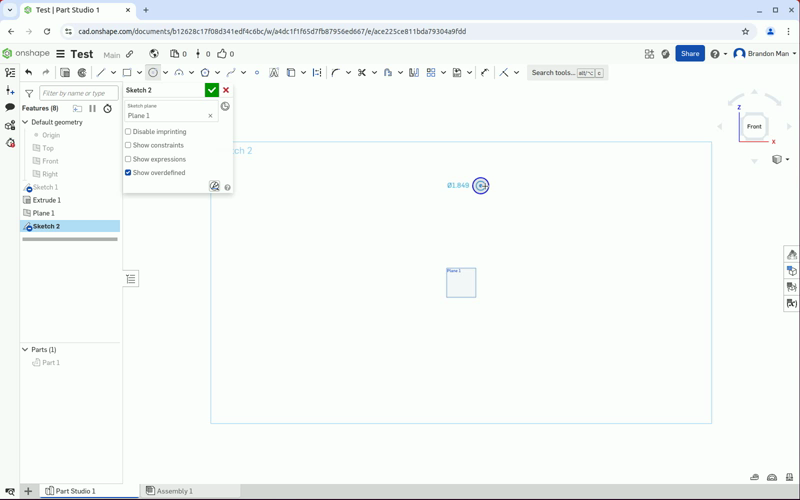
scroll(6)
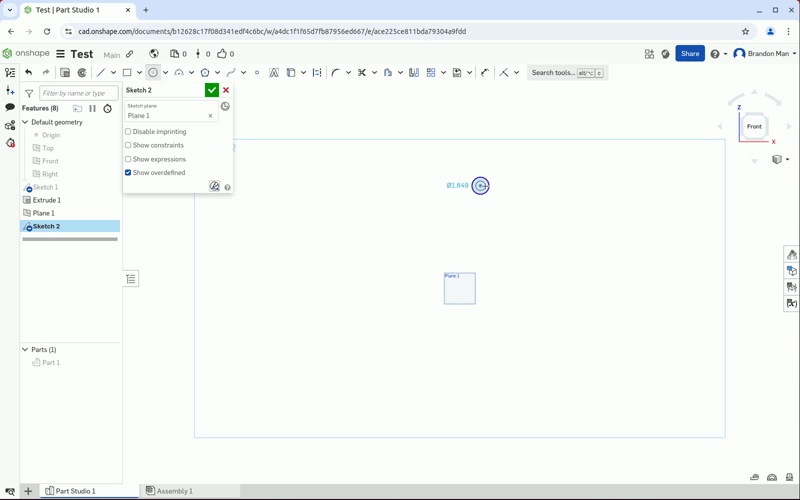
scroll(6)
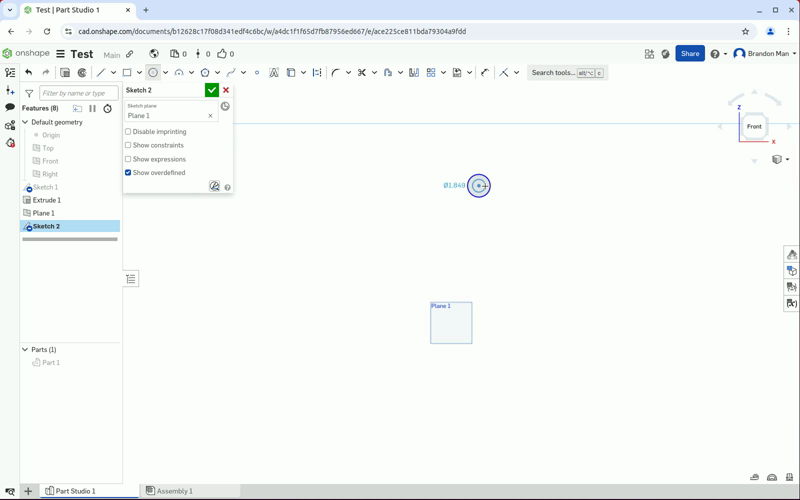
scroll(6)
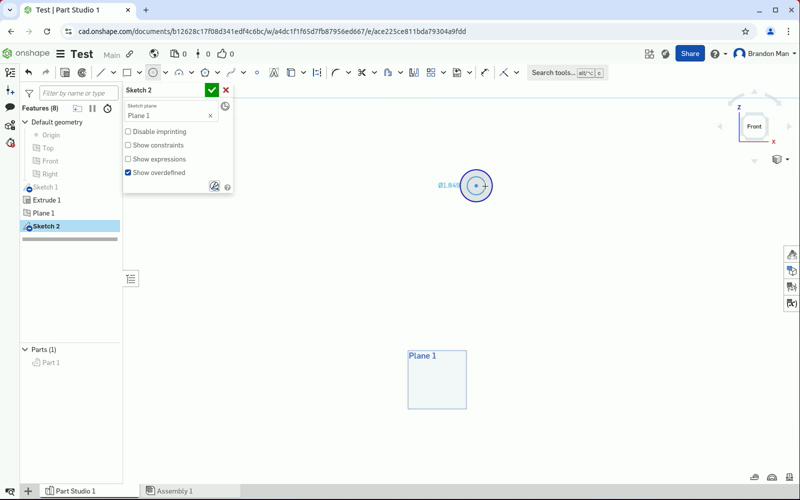
scroll(6)
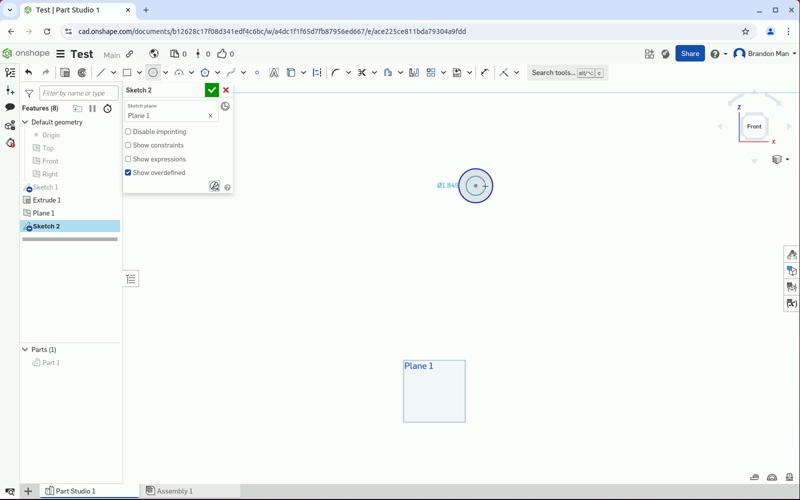
scroll(6)
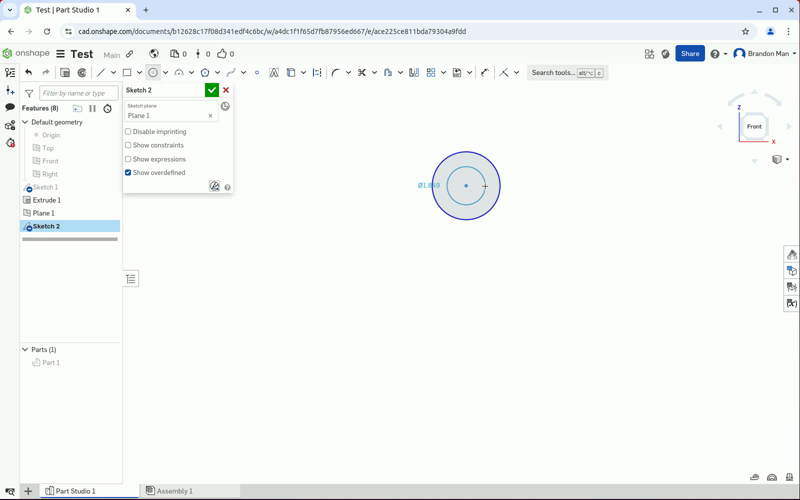
scroll(6)
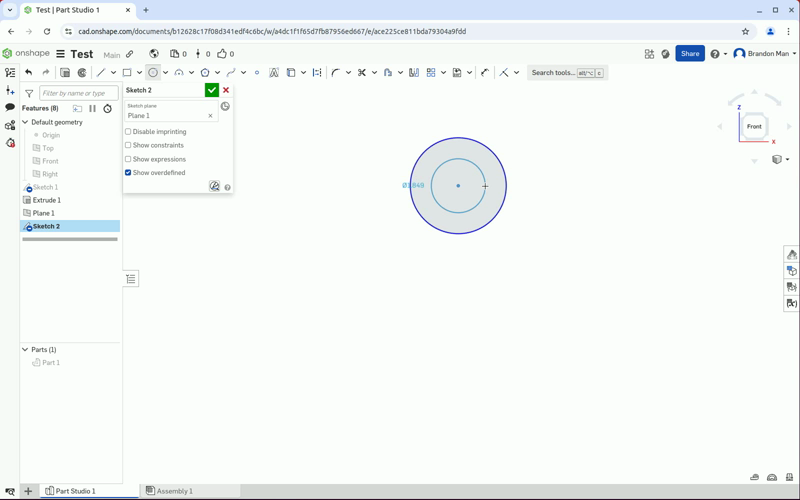
scroll(6)
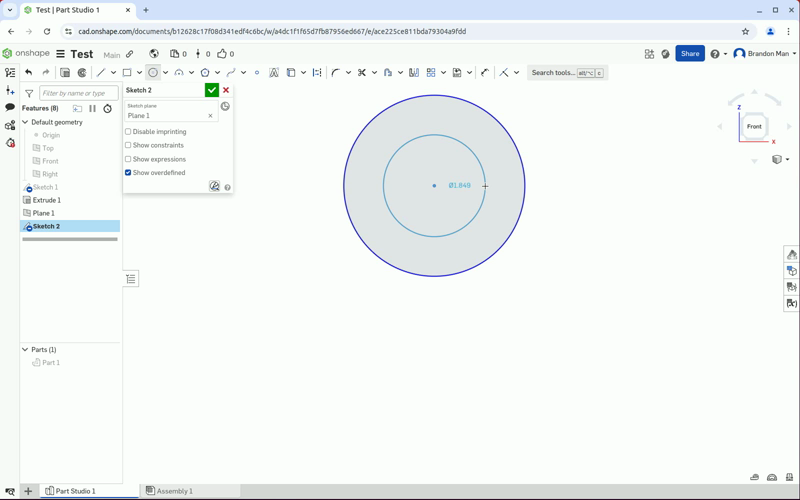
click(485, 185)
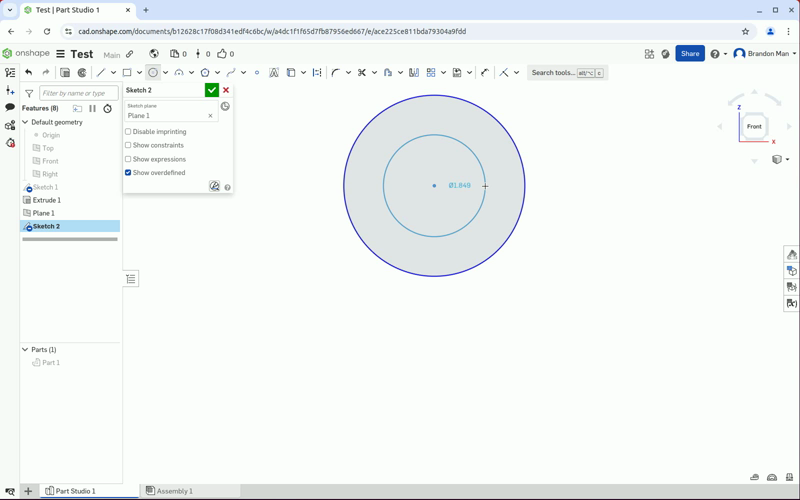
scroll(-6)
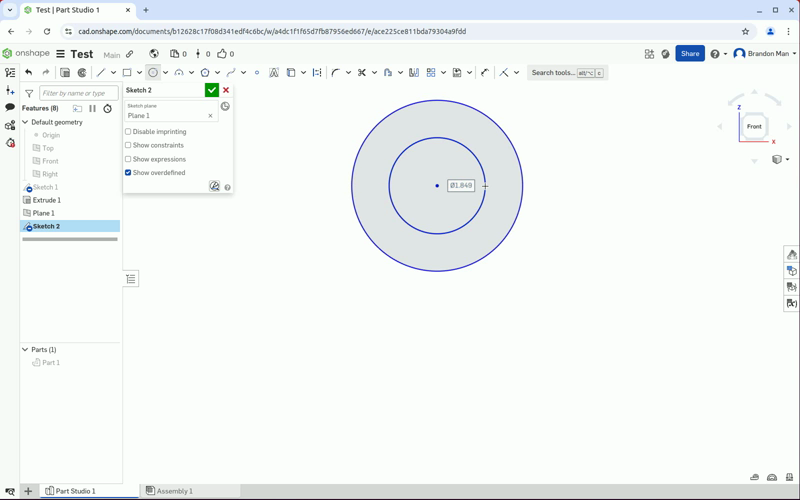
scroll(-6)
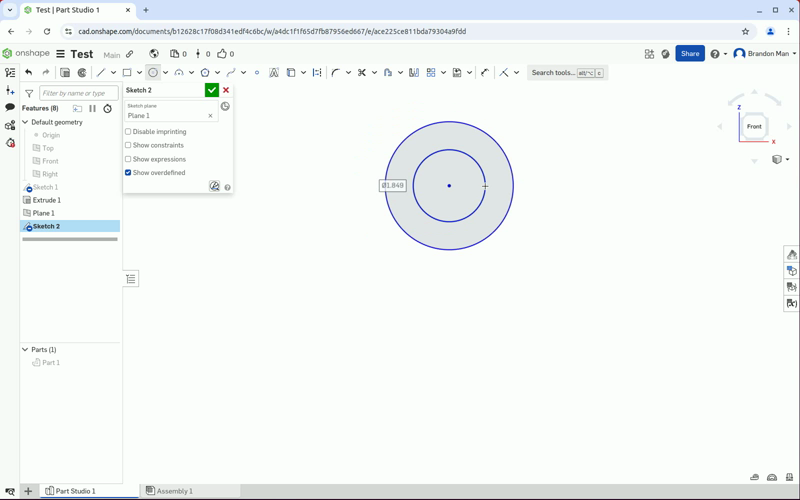
scroll(-6)
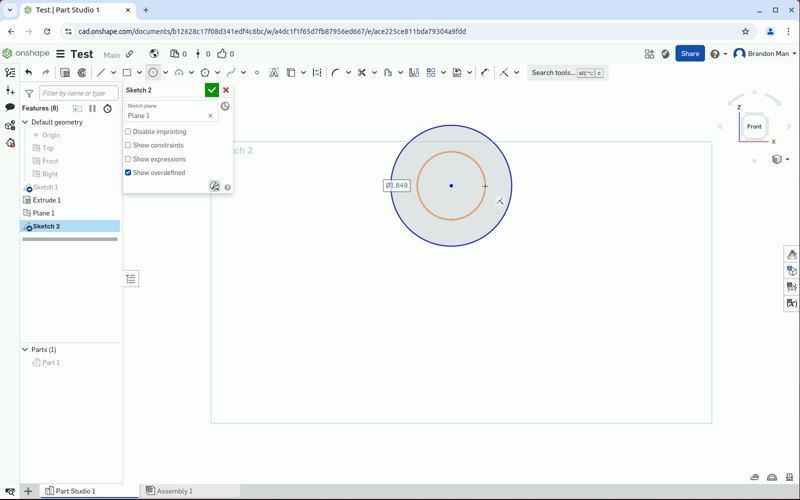
scroll(-6)
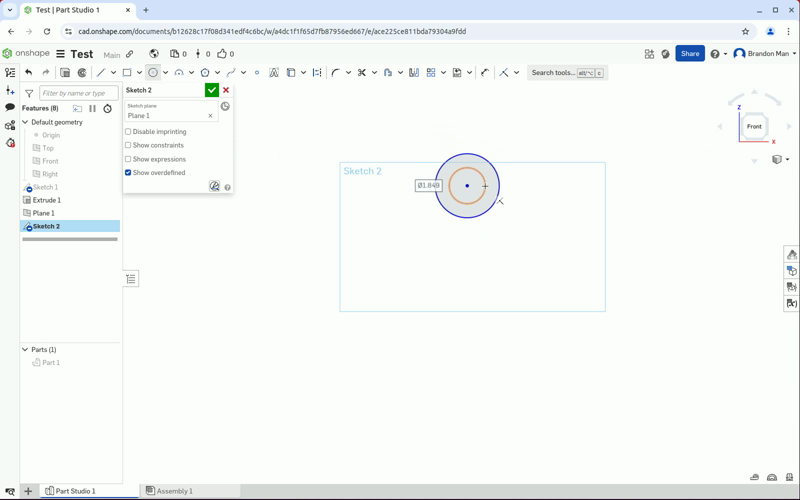
scroll(-6)
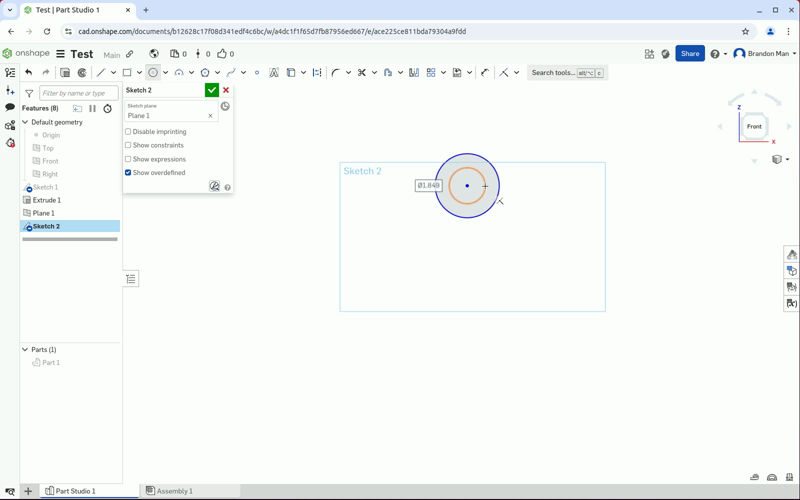
scroll(-6)
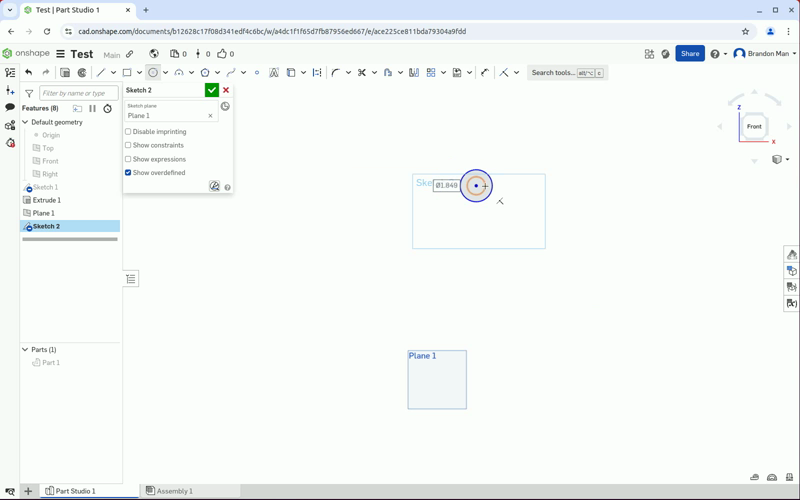
scroll(-6)
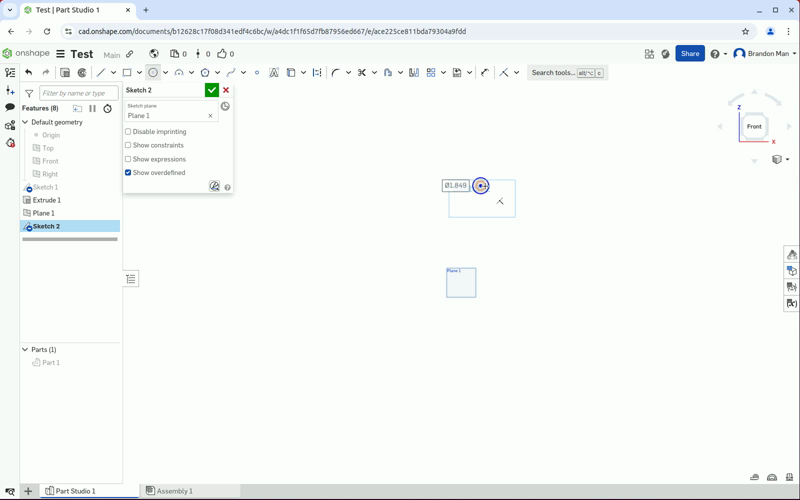
key(esc)
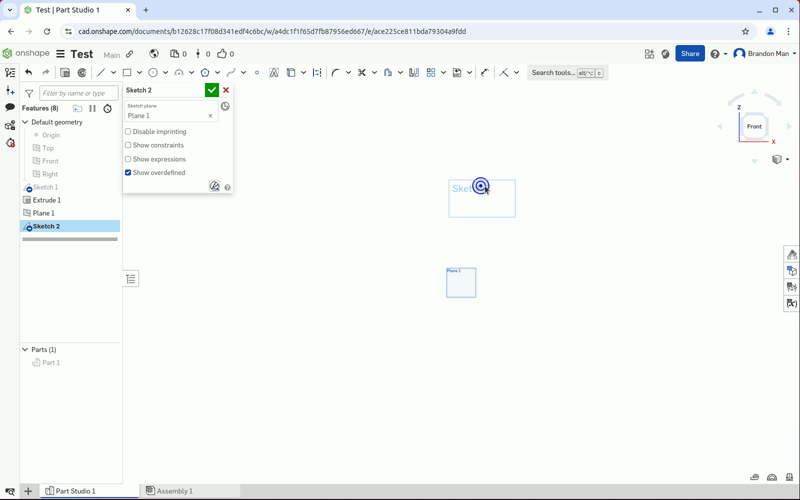
mouse_move(483, 181)
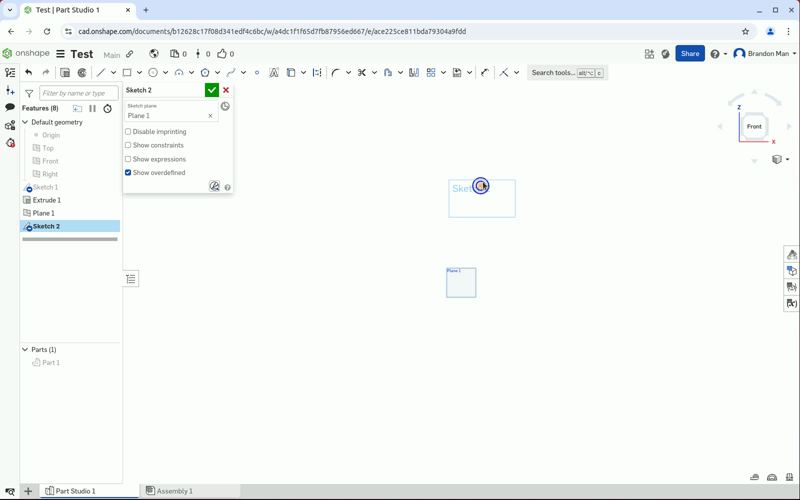
scroll(6)
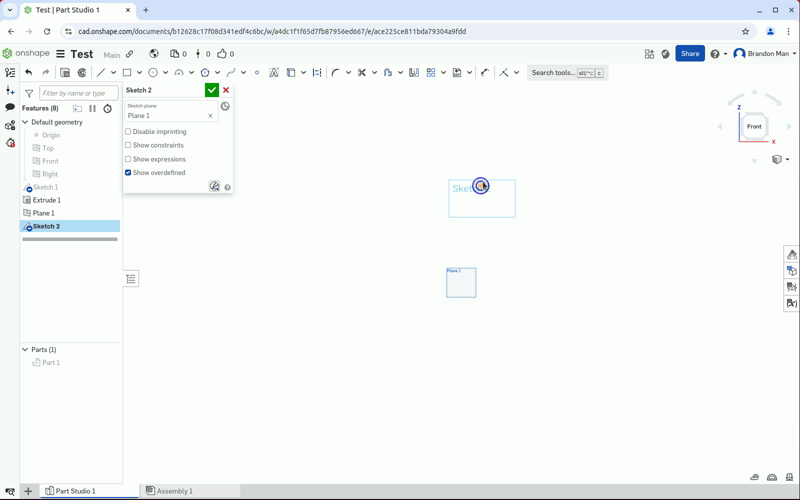
scroll(6)
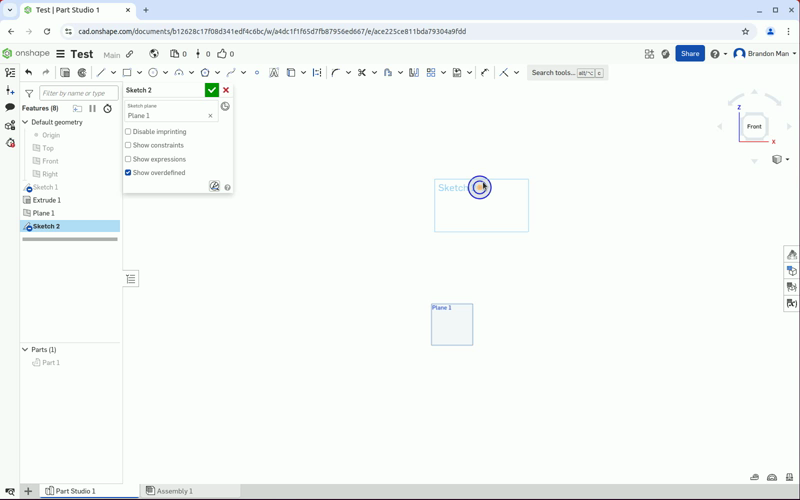
scroll(6)
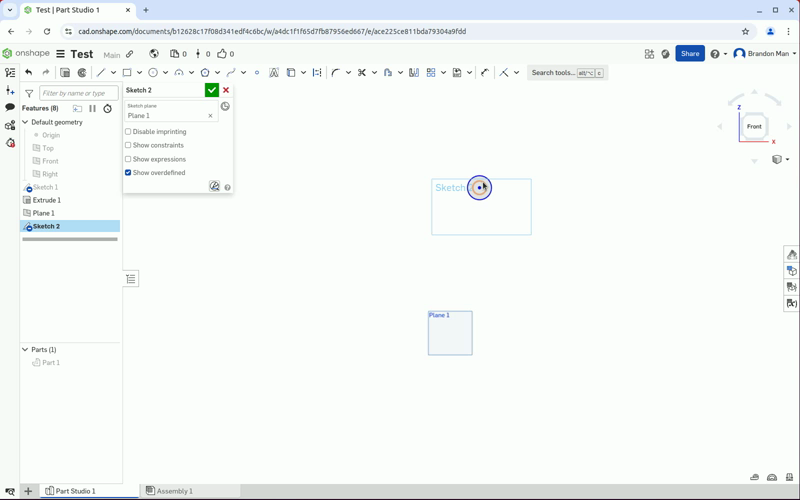
scroll(6)
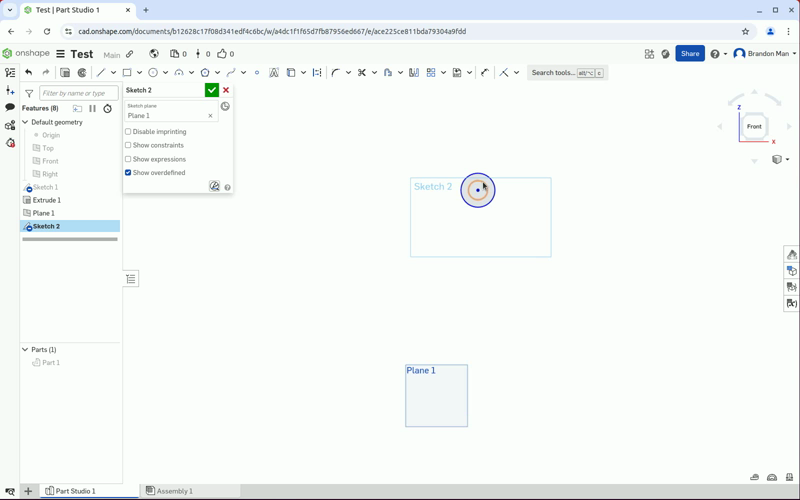
scroll(6)
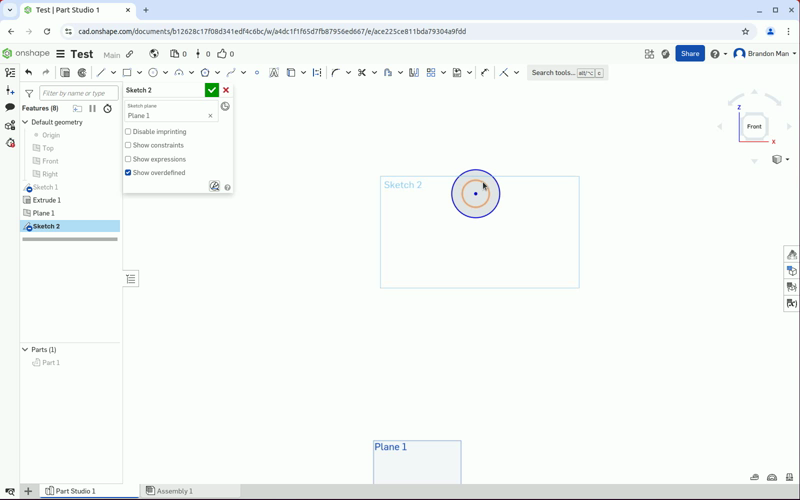
scroll(6)
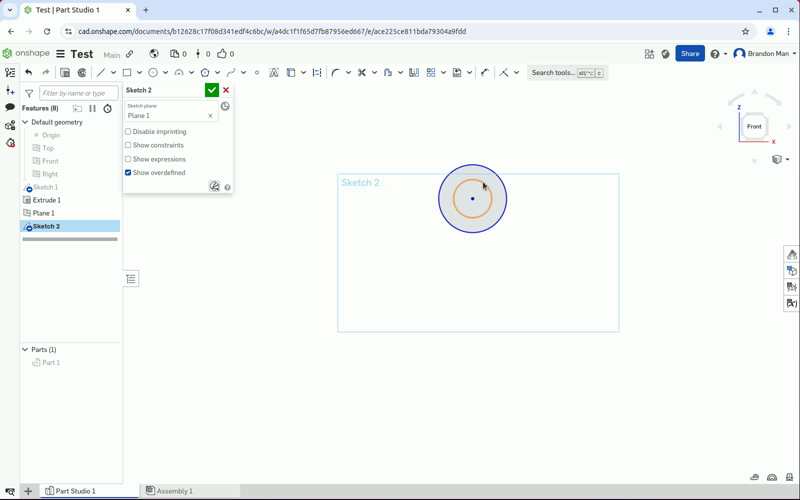
scroll(6)
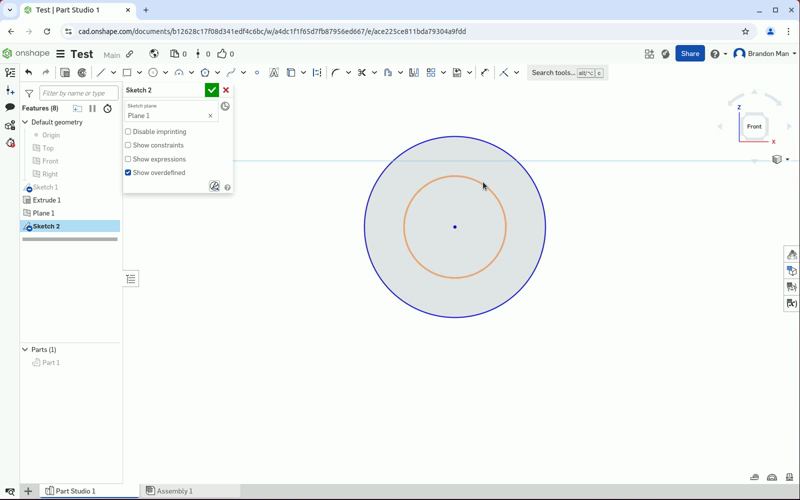
click(483, 181)
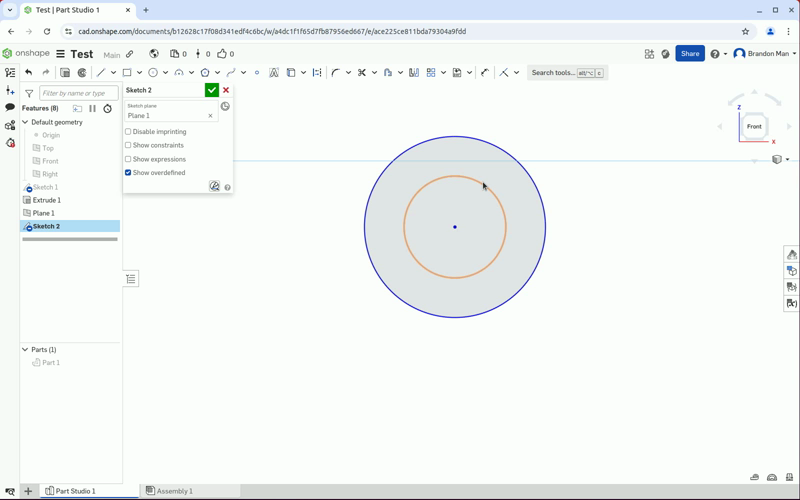
scroll(-6)
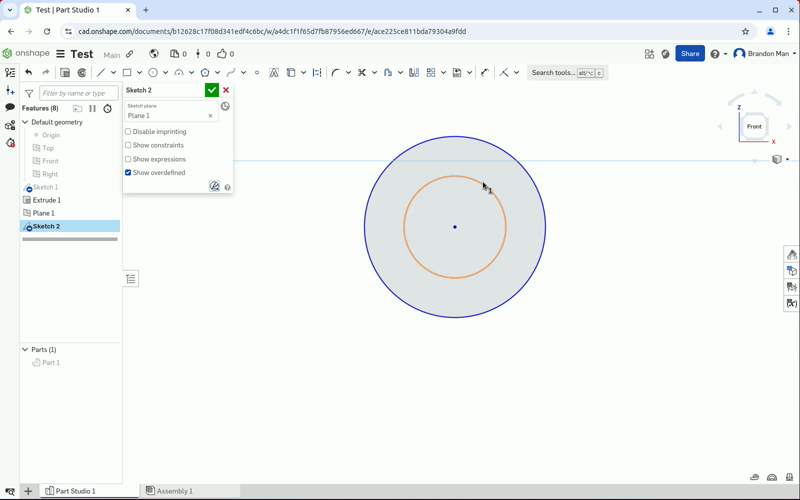
scroll(-6)
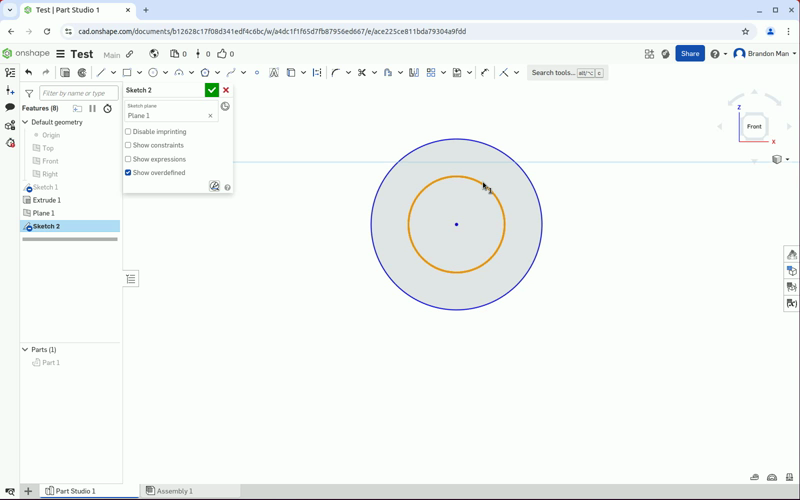
scroll(-6)
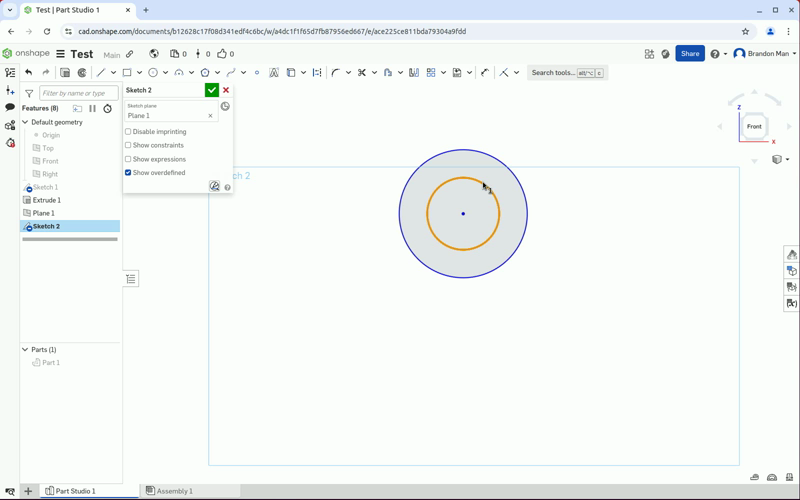
scroll(-6)
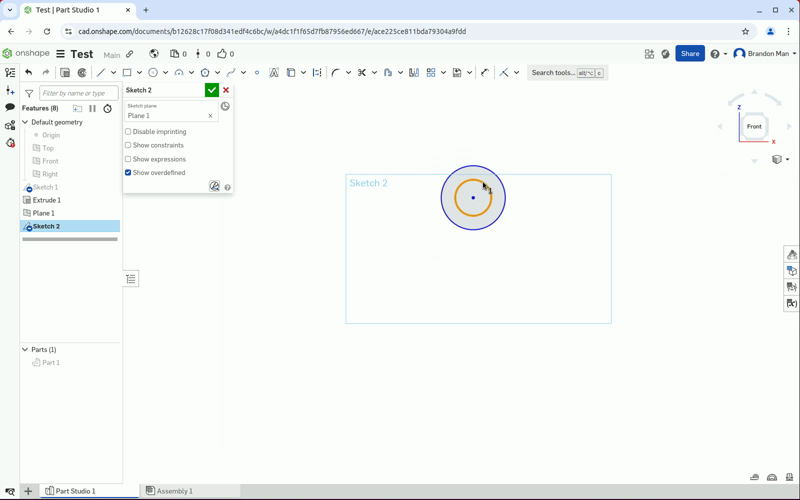
scroll(-6)
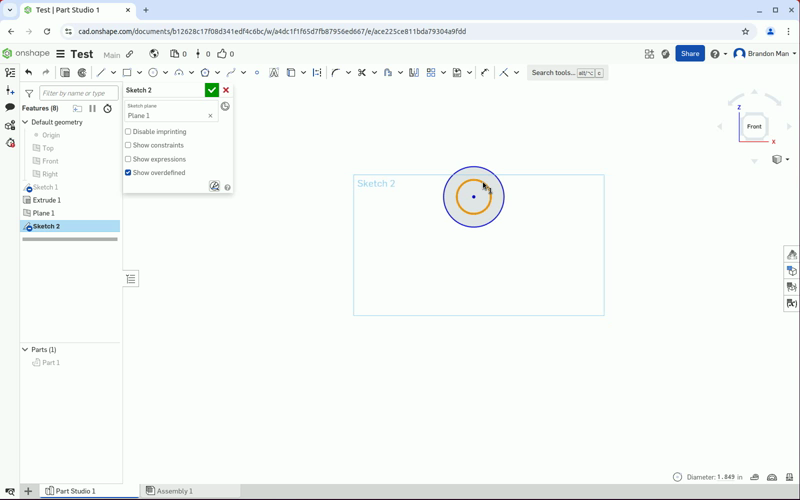
scroll(-6)
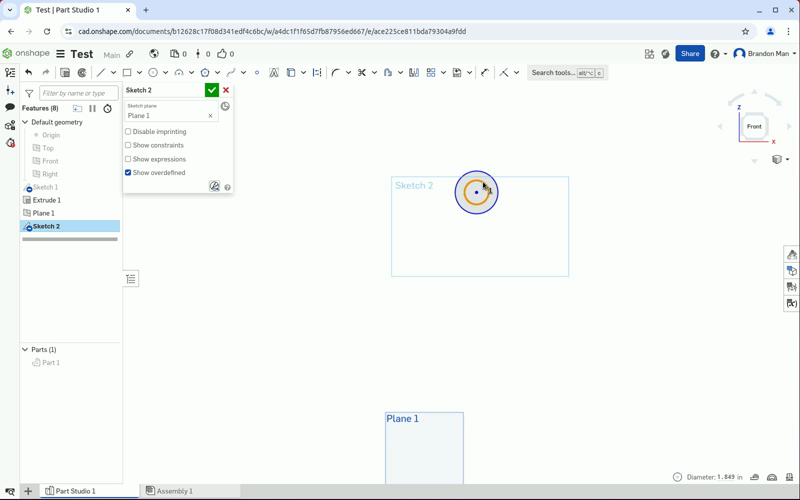
scroll(-6)
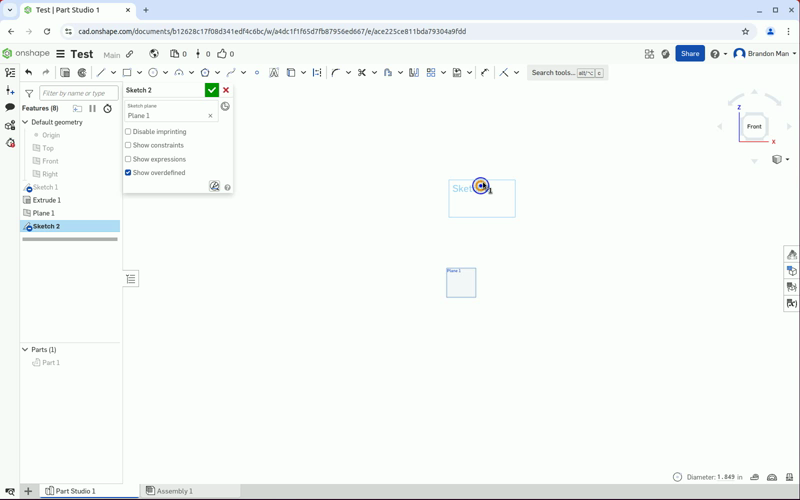
mouse_move(73, 352)
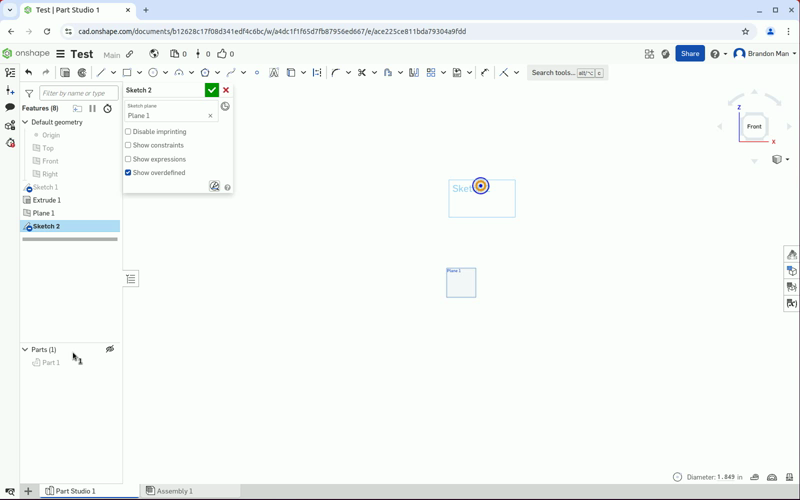
key(shift+y)
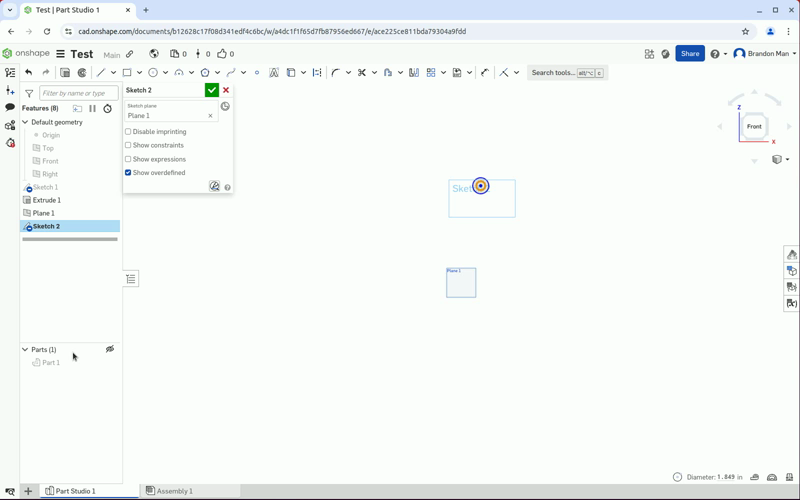
key(shift+e)
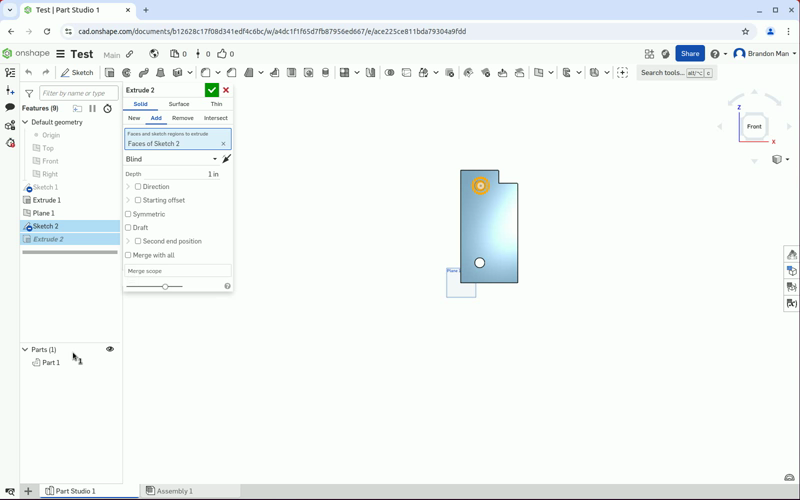
mouse_move(143, 106)
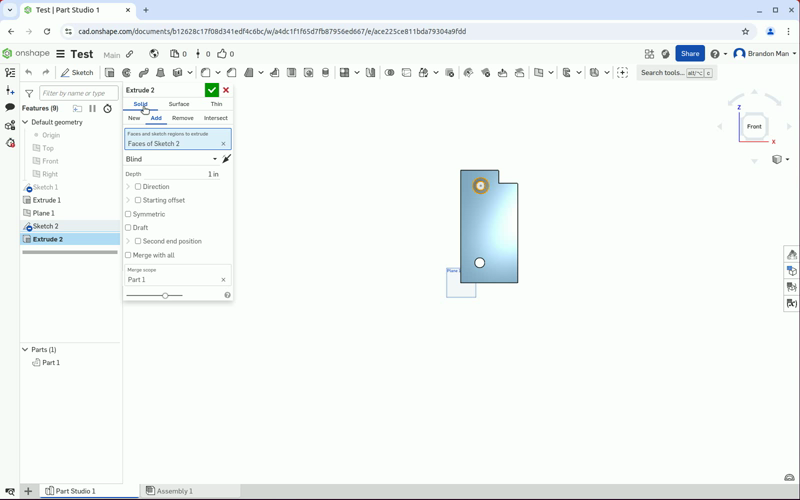
click(143, 106)
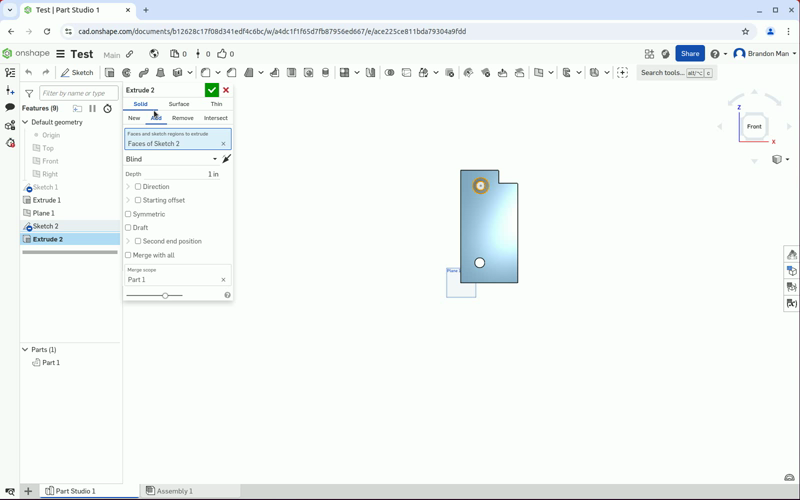
mouse_move(186, 120)
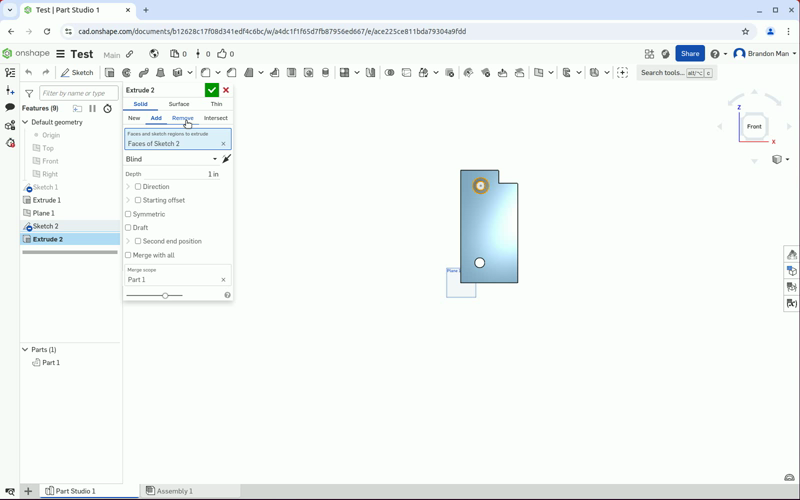
click(186, 120)
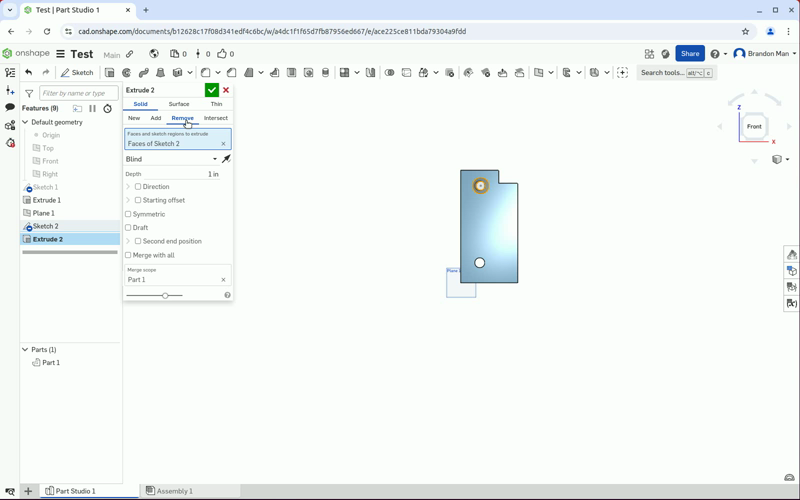
key(tab, 4)
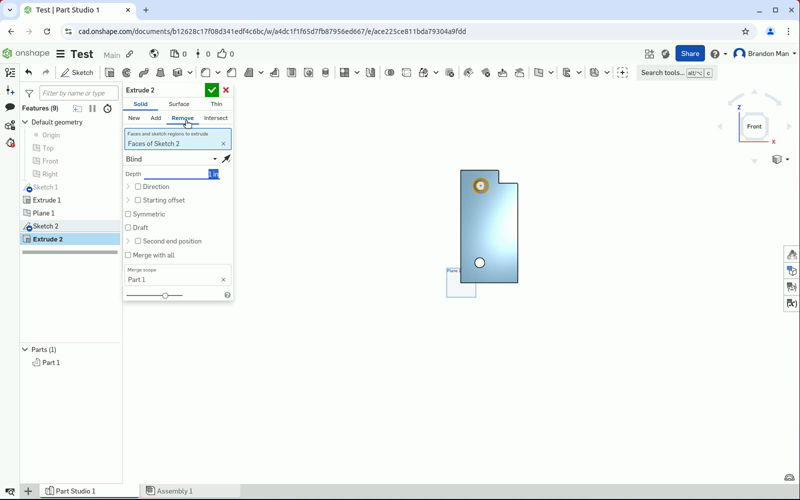
text(1.204)
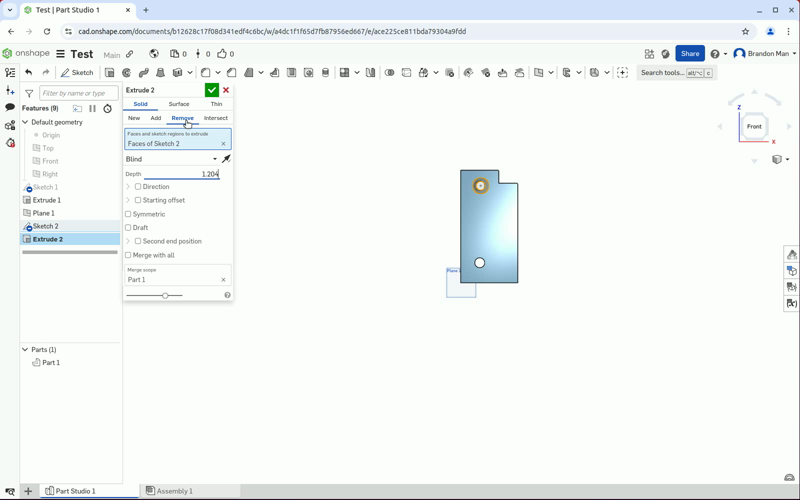
key(tab, 6)
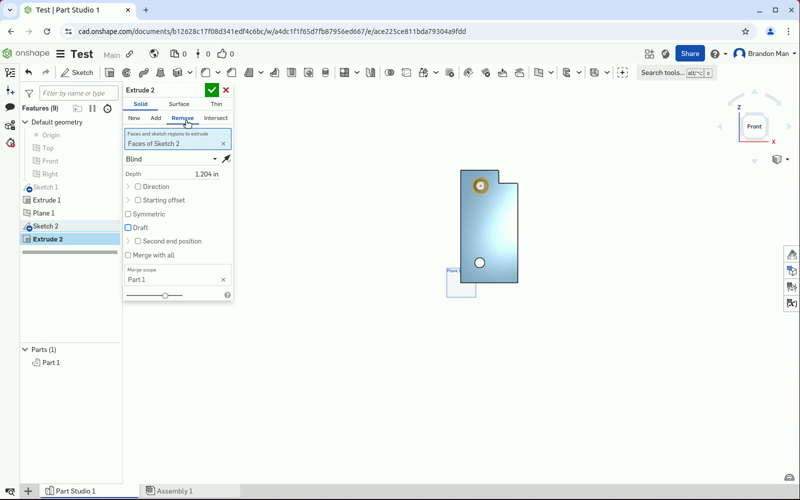
key(space)
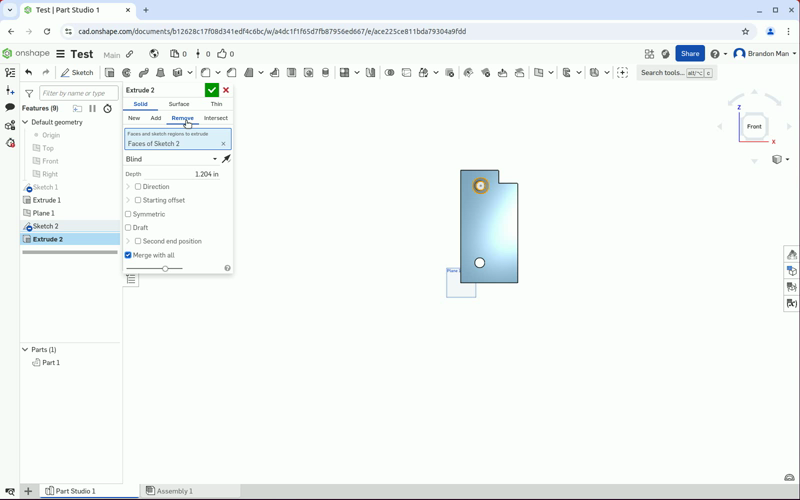
key(enter)
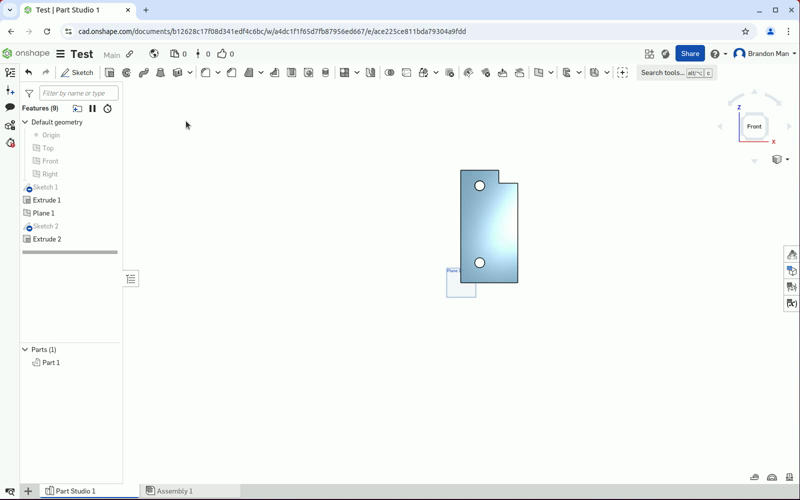
key(shift+h)
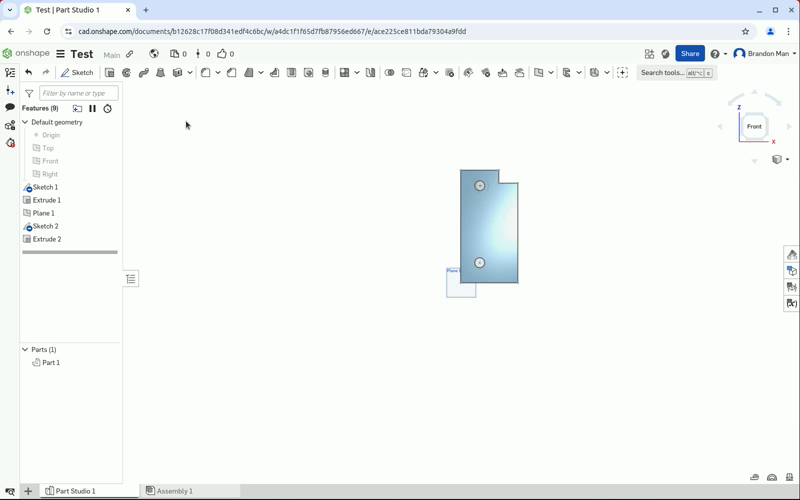
key(shift+h)
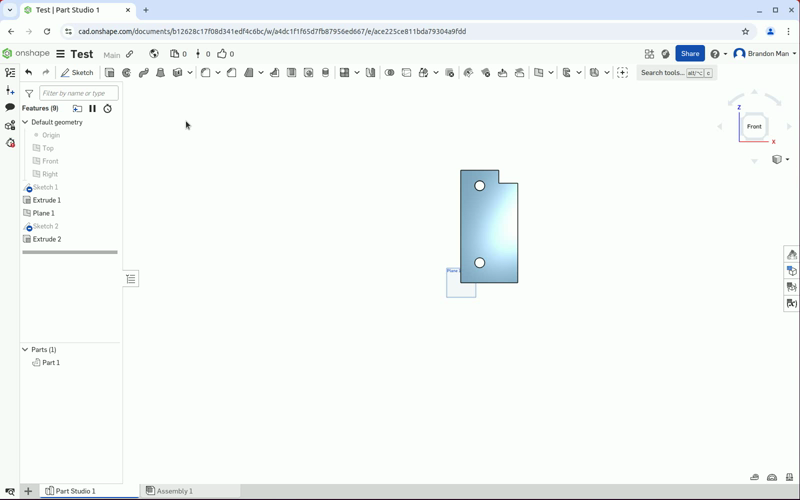
mouse_move(73, 189)
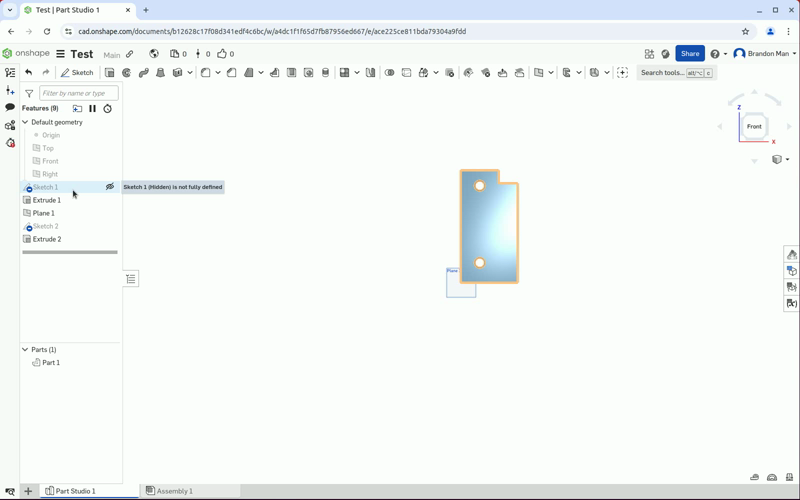
click(73, 189)
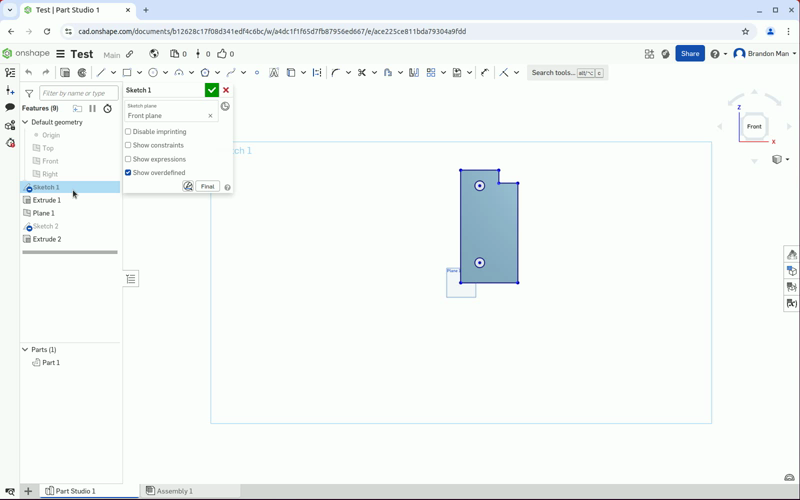
mouse_move(229, 92)
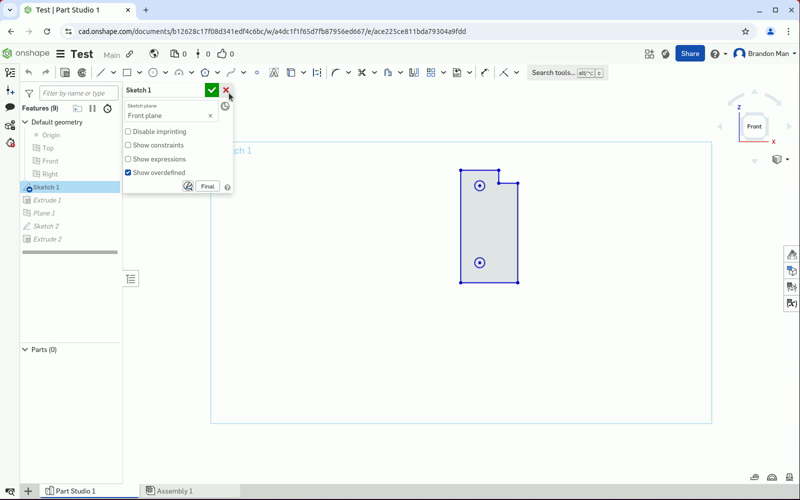
click(229, 92)
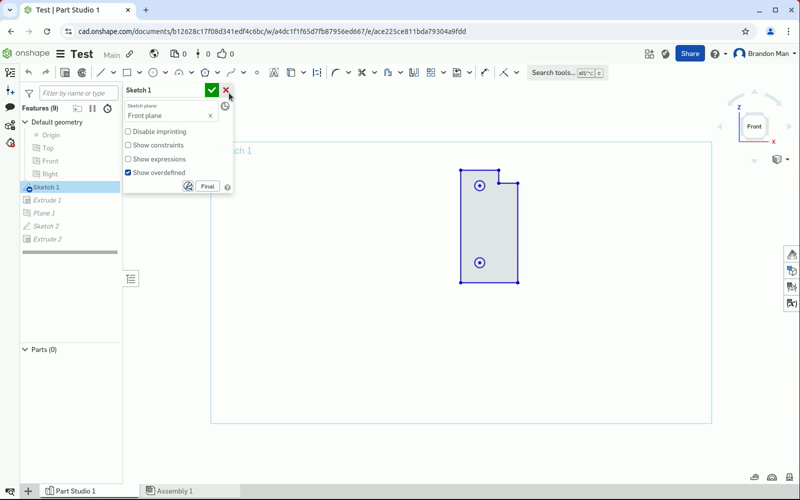
key(shift+s)
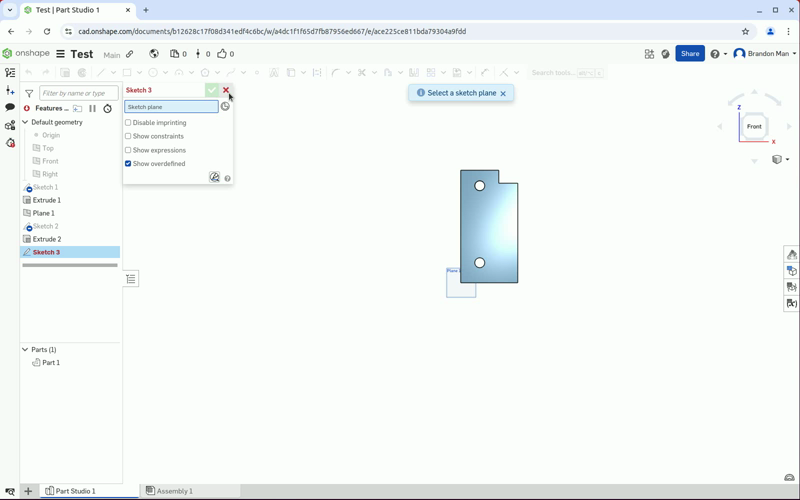
mouse_move(73, 215)
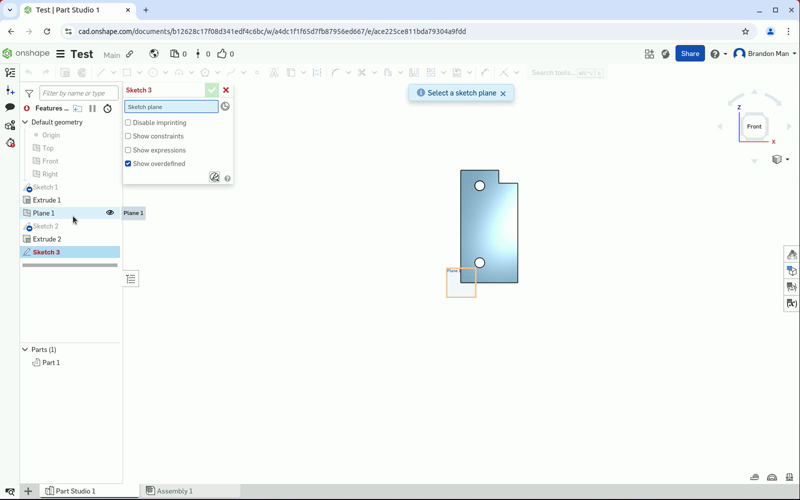
click(73, 215)
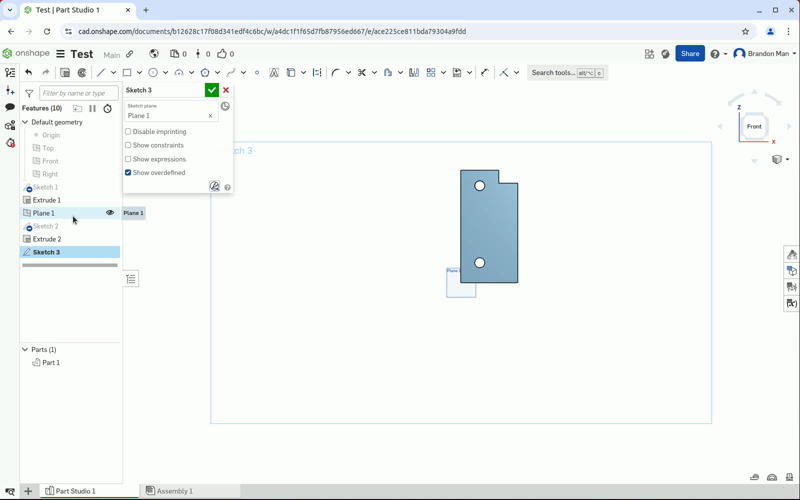
mouse_move(73, 352)
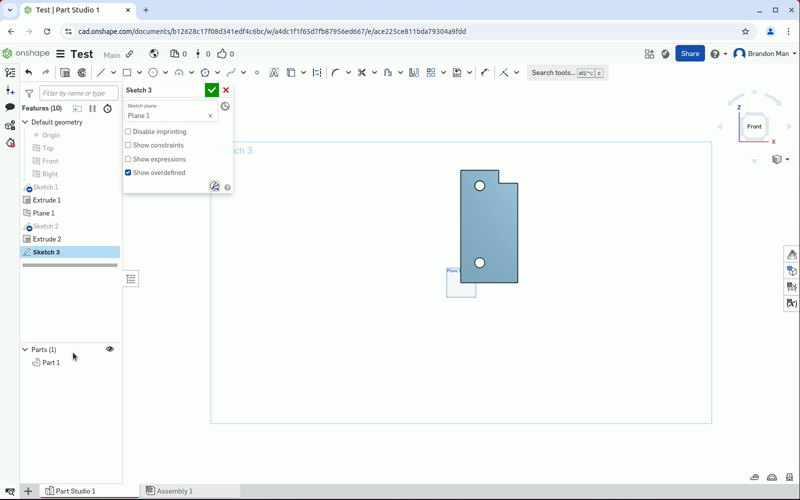
key(y)
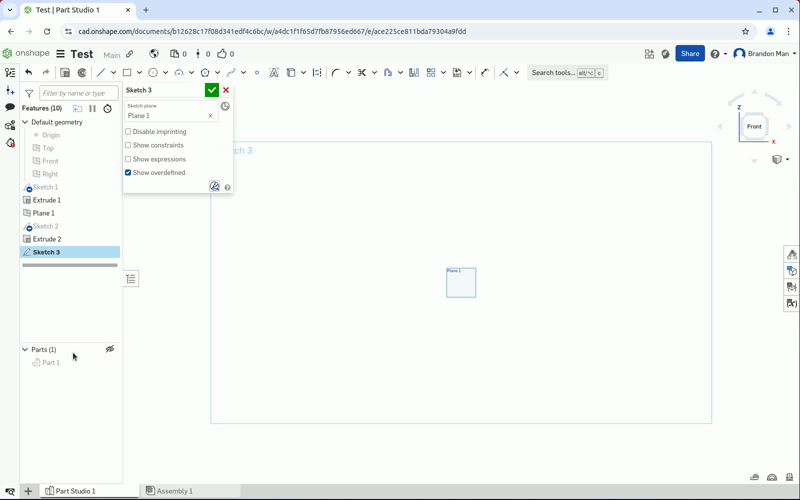
key(c)
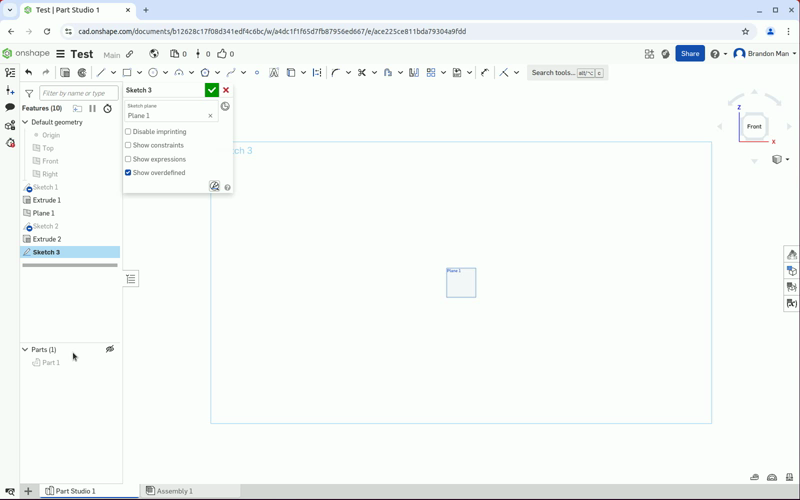
key_down(shift)
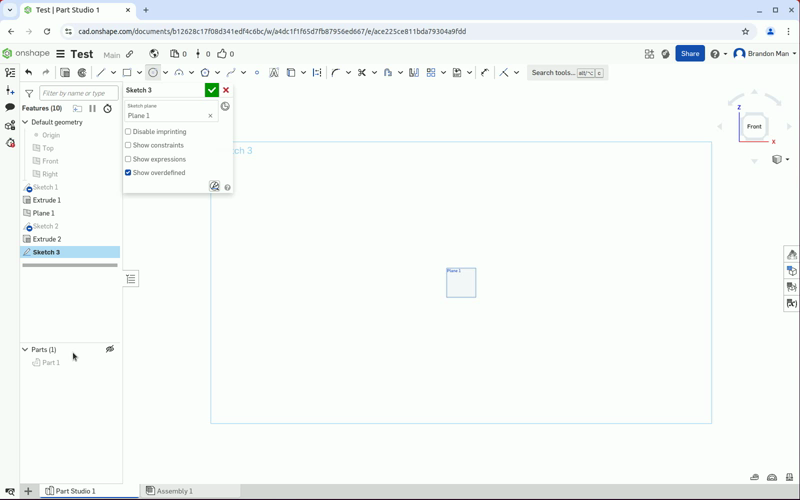
mouse_move(480, 261)
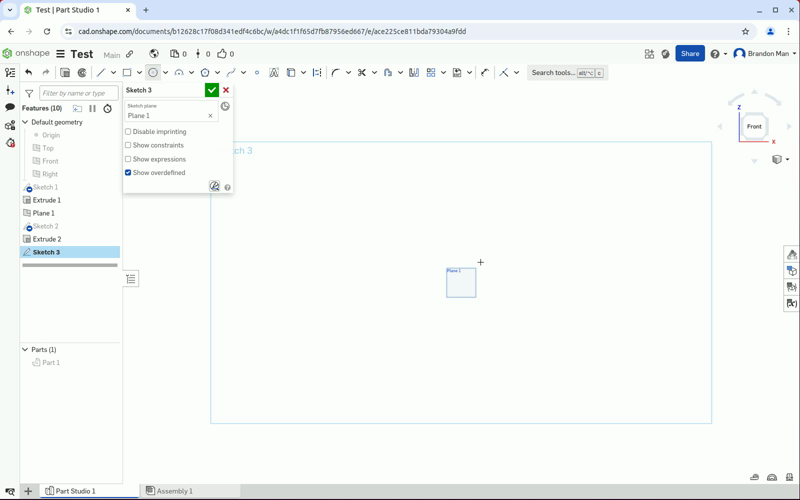
click(480, 261)
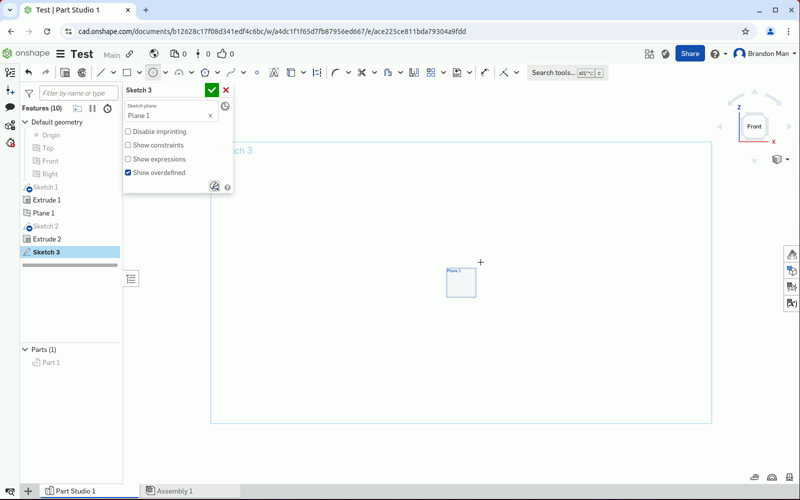
key_up(shift)
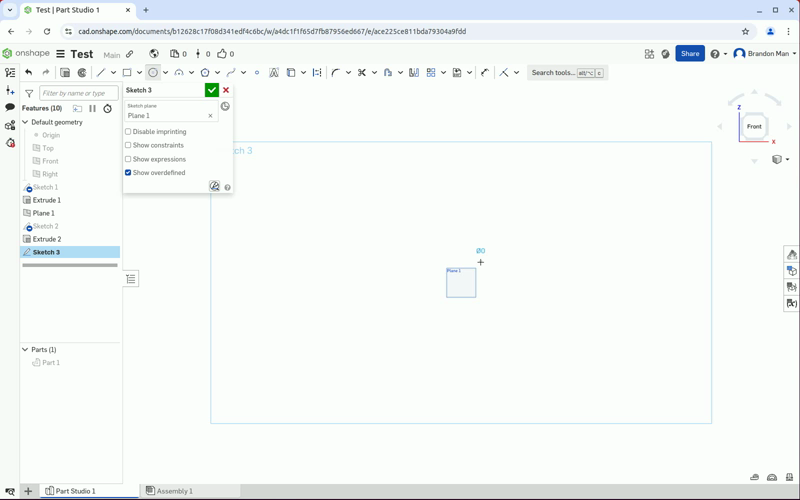
mouse_move(488, 261)
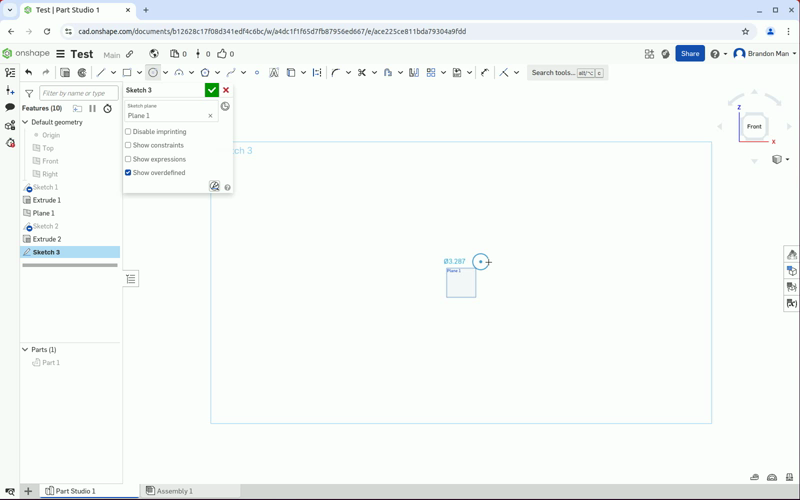
click(488, 261)
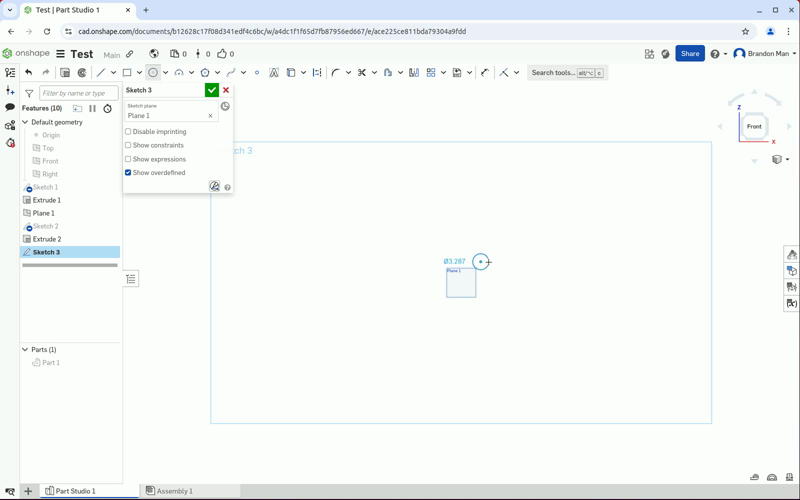
key(esc)
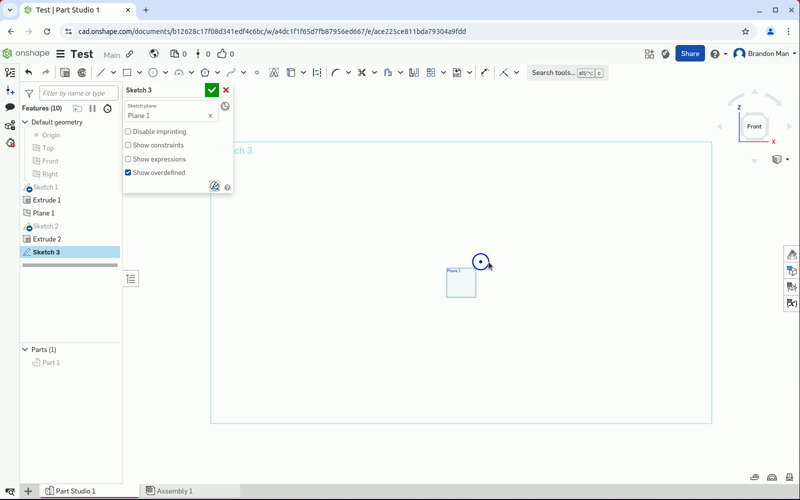
key(c)
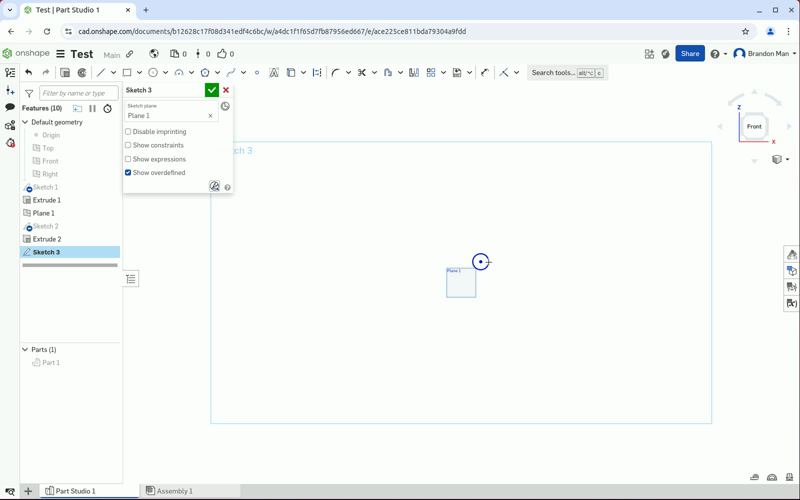
key_down(shift)
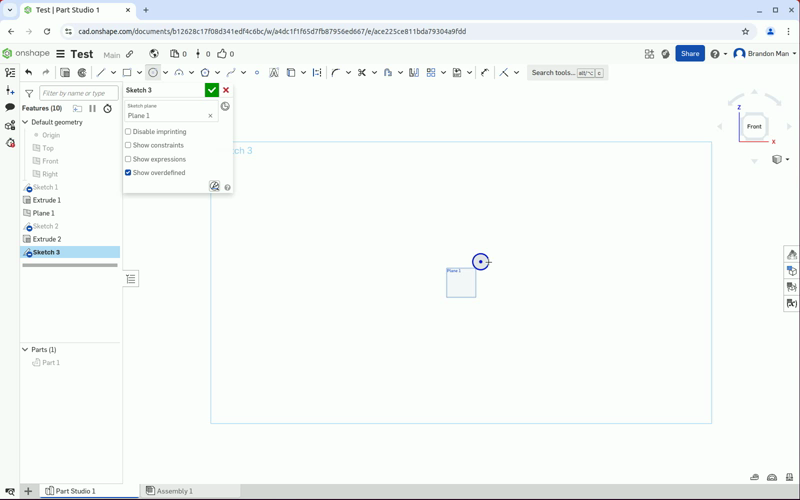
mouse_move(480, 261)
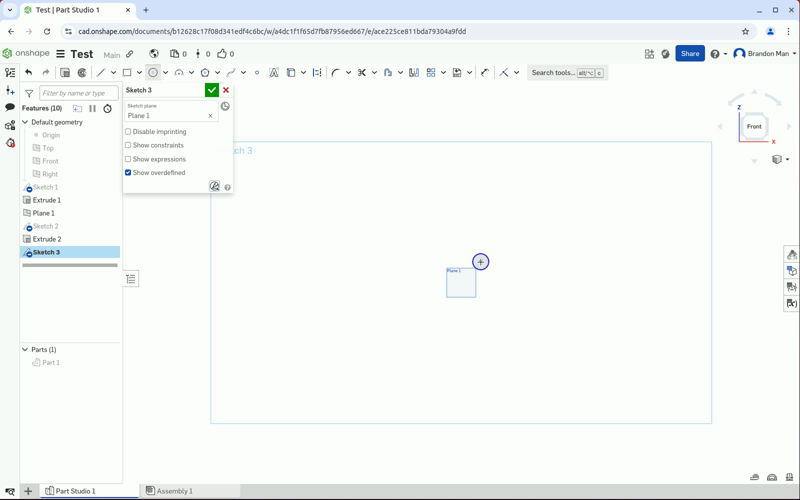
click(480, 261)
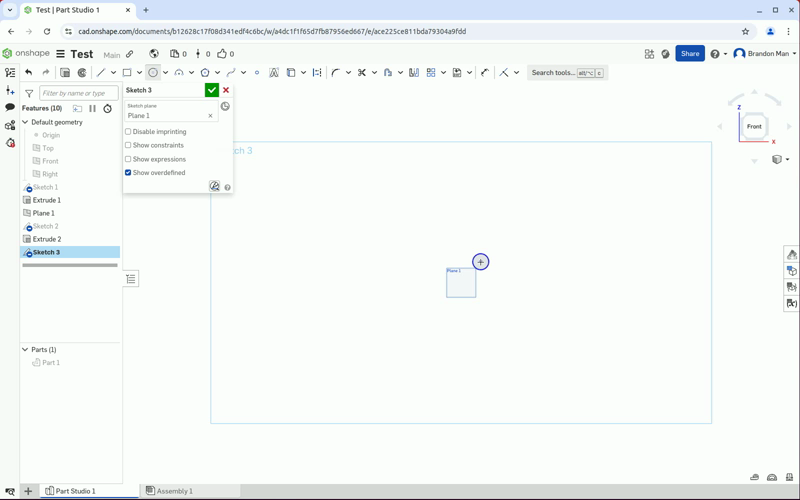
key_up(shift)
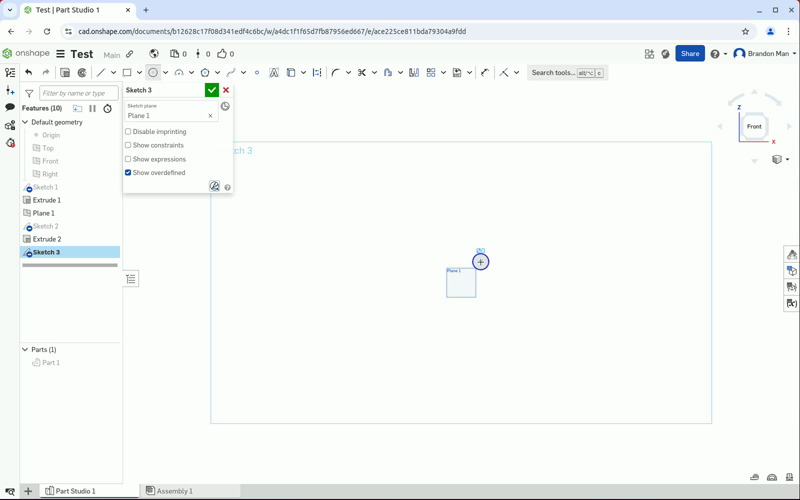
mouse_move(485, 261)
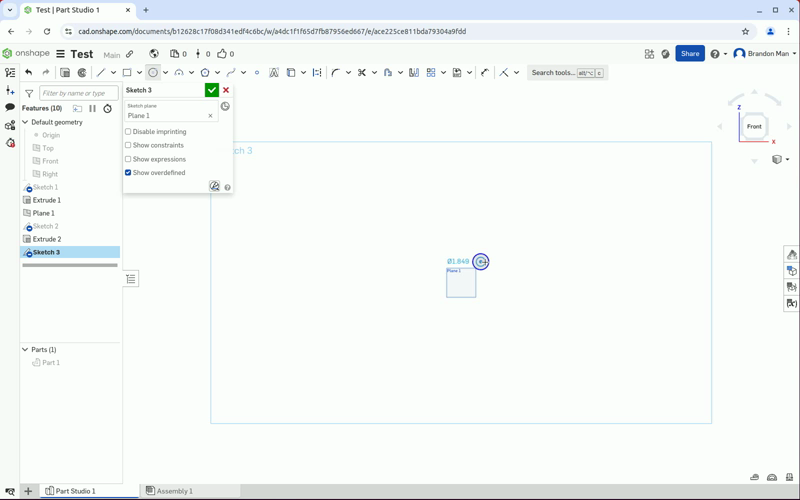
scroll(6)
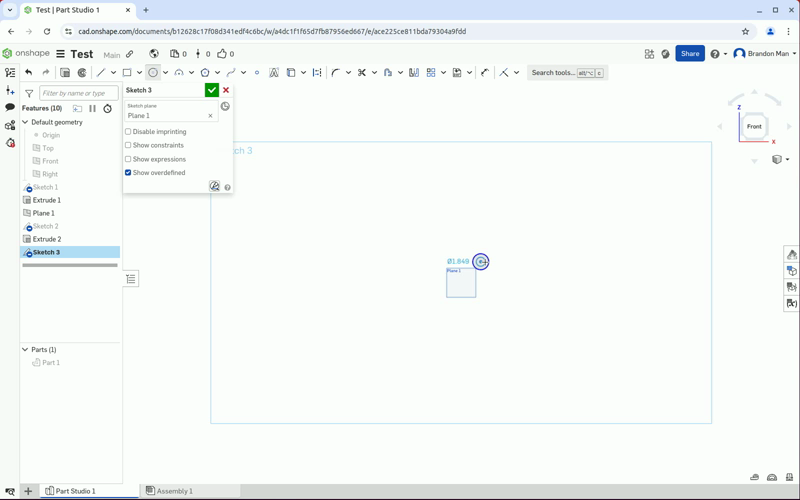
scroll(6)
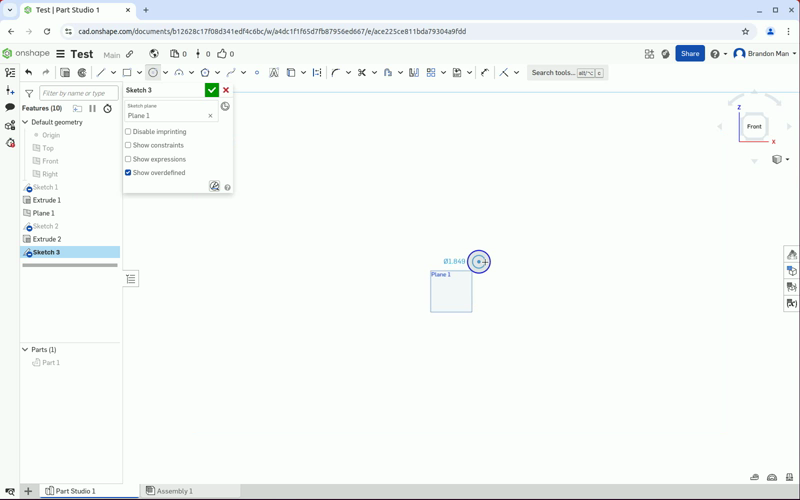
scroll(6)
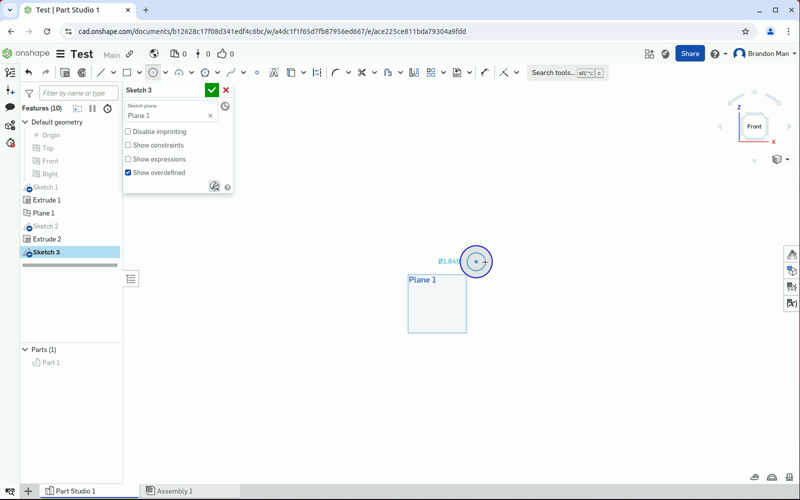
scroll(6)
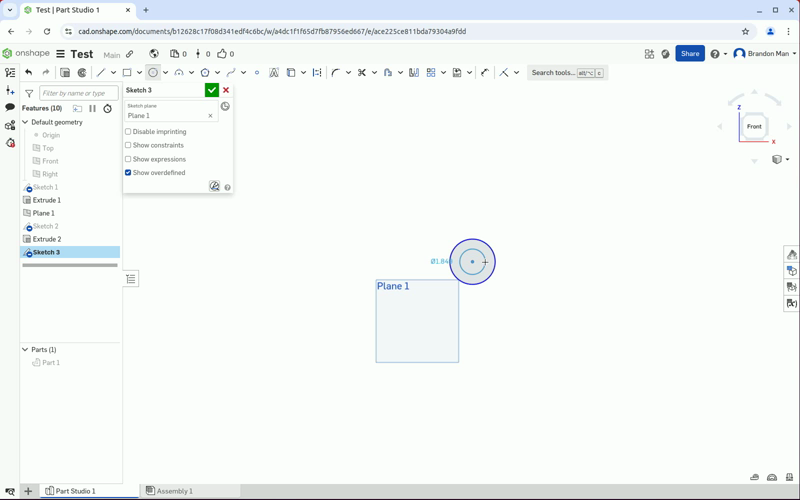
scroll(6)
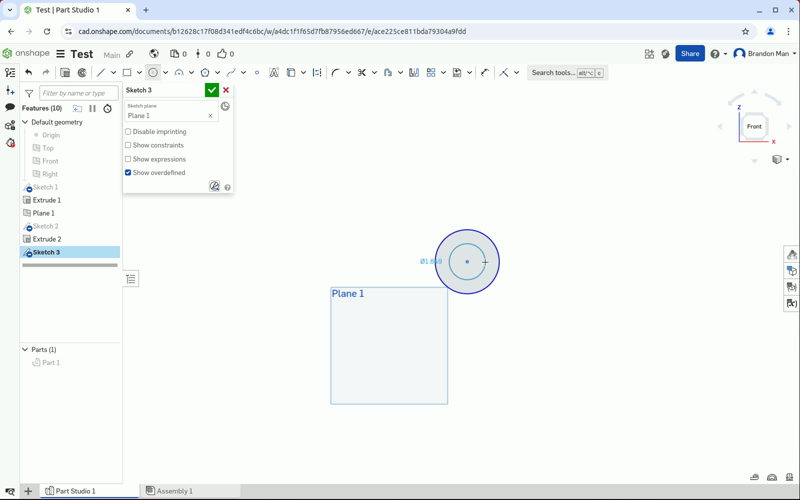
scroll(6)
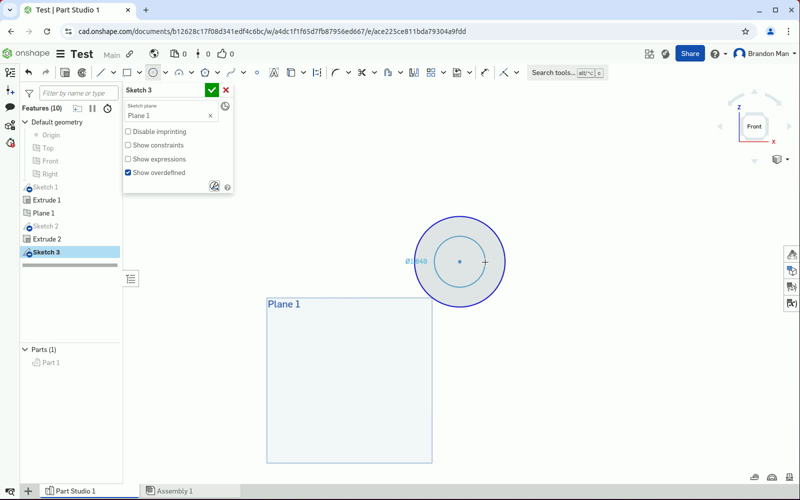
scroll(6)
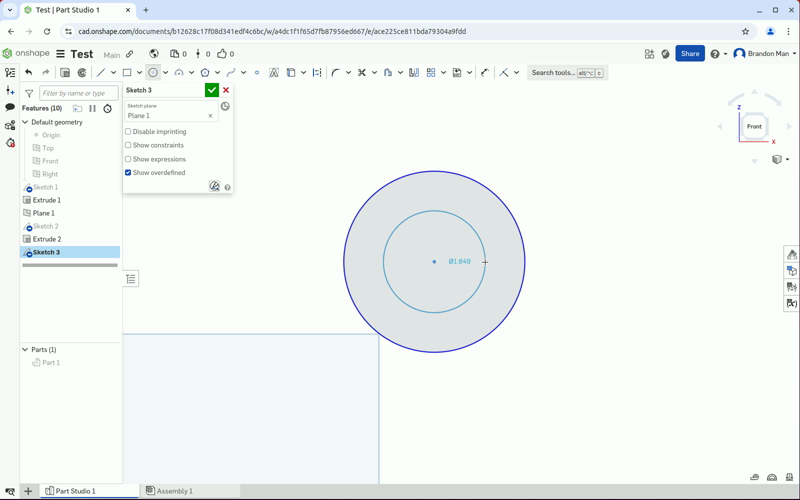
click(485, 261)
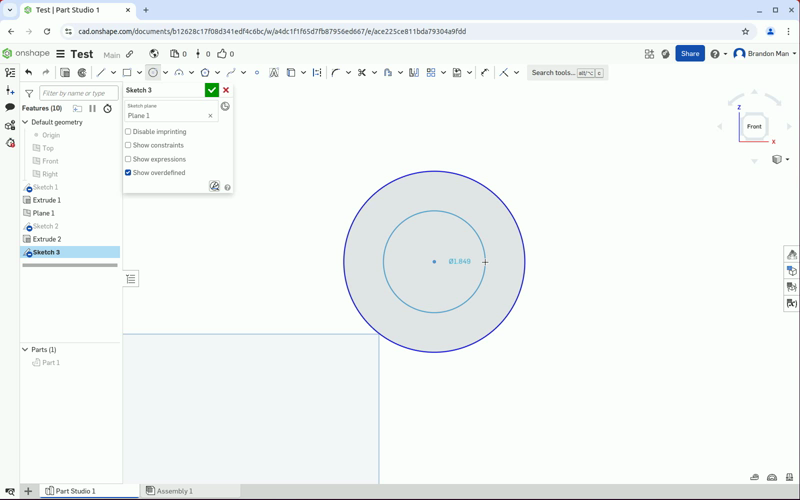
scroll(-6)
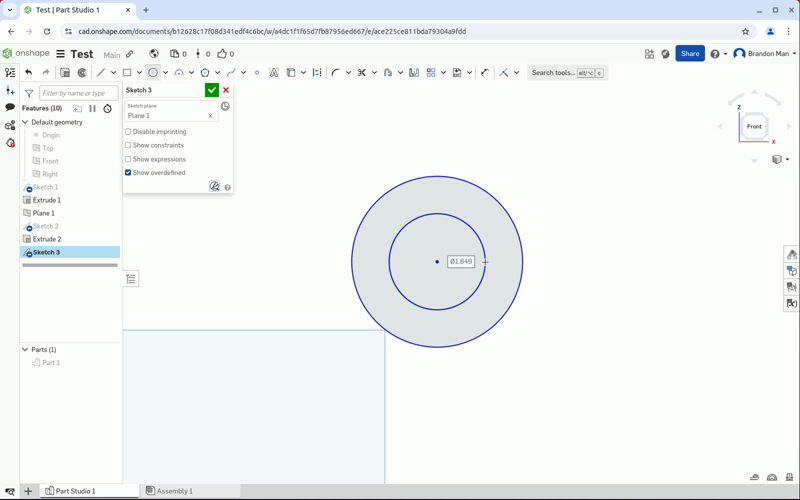
scroll(-6)
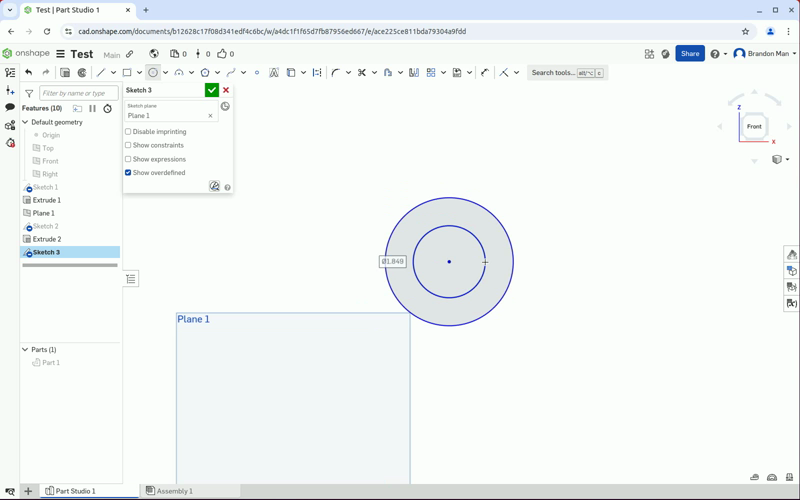
scroll(-6)
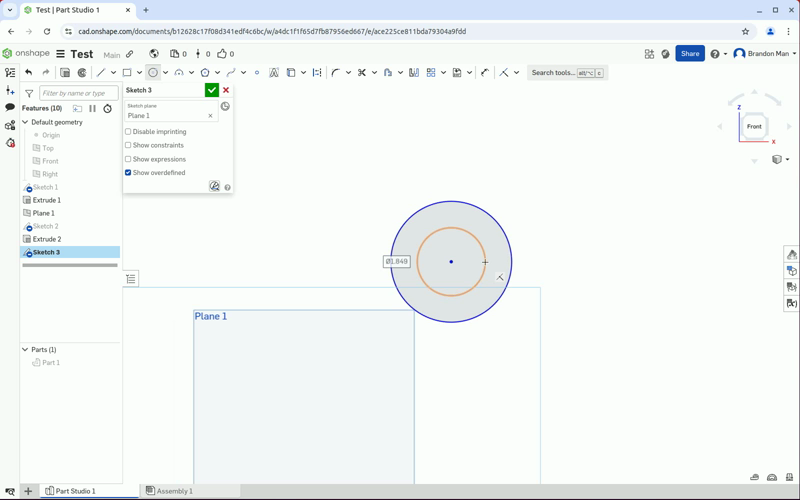
scroll(-6)
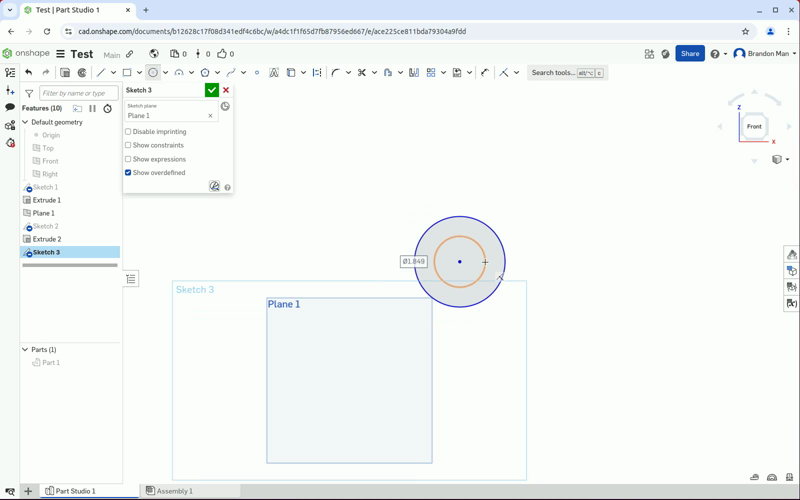
scroll(-6)
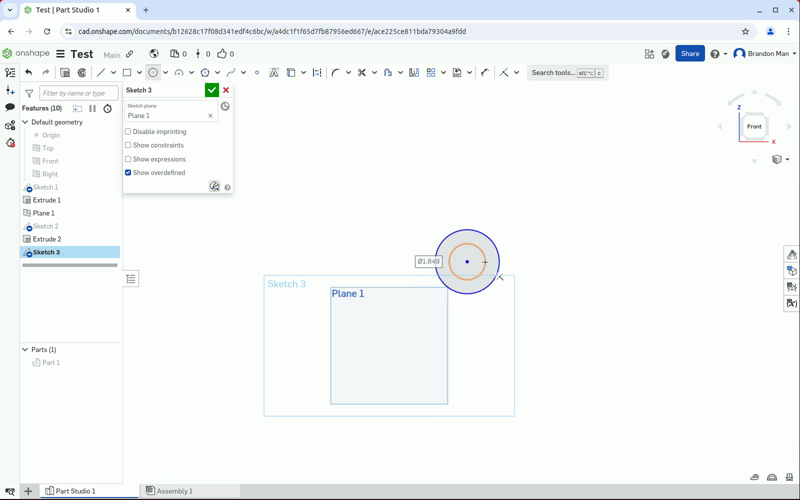
scroll(-6)
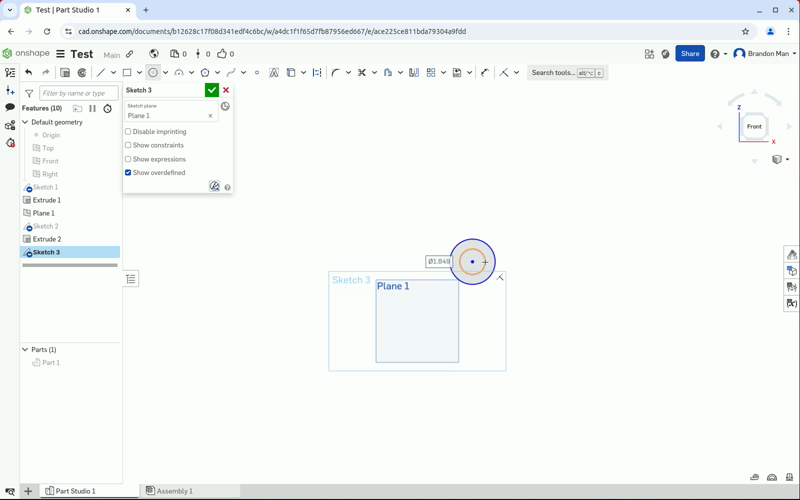
scroll(-6)
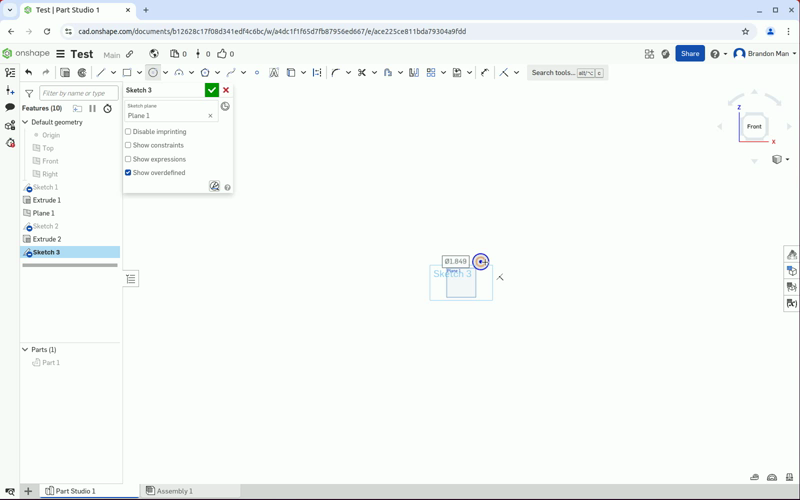
key(esc)
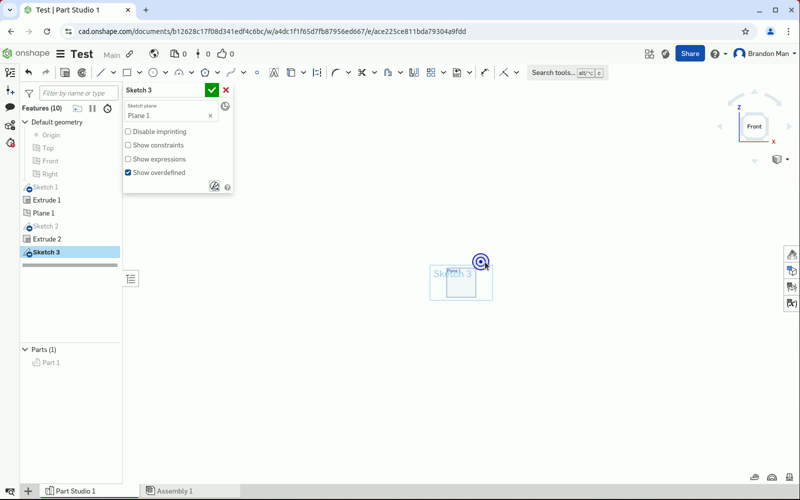
mouse_move(486, 256)
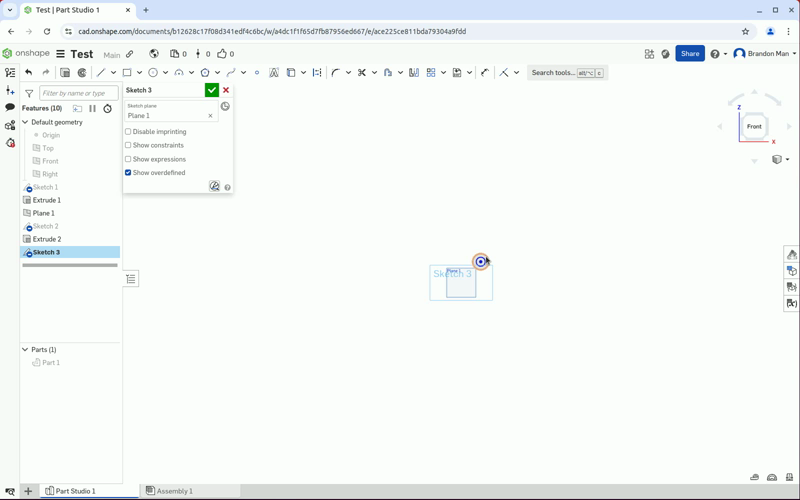
scroll(6)
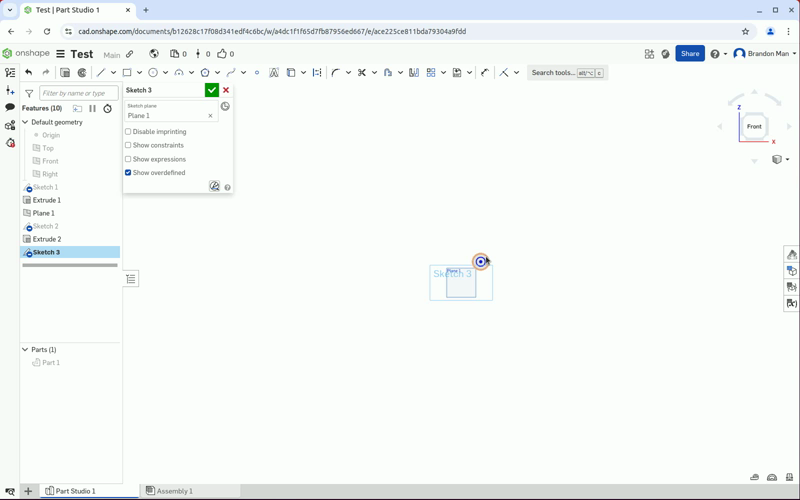
scroll(6)
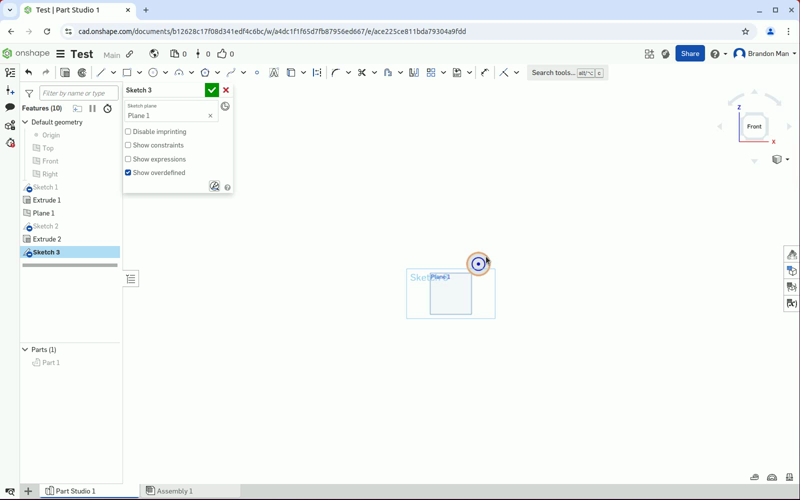
scroll(6)
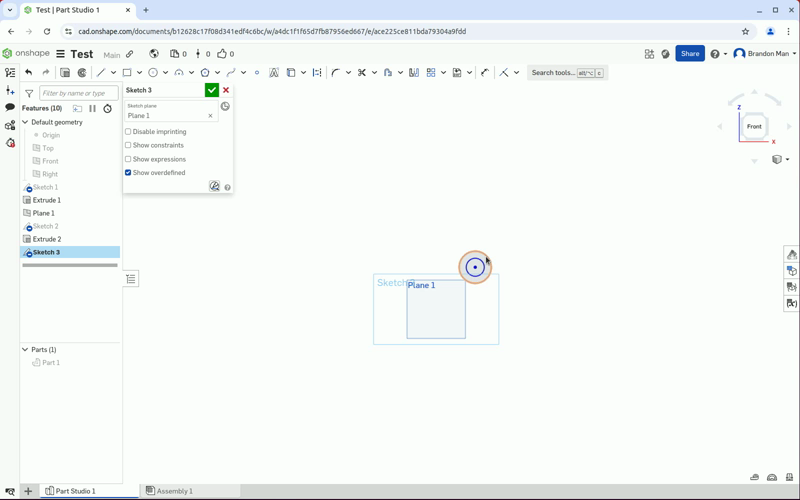
scroll(6)
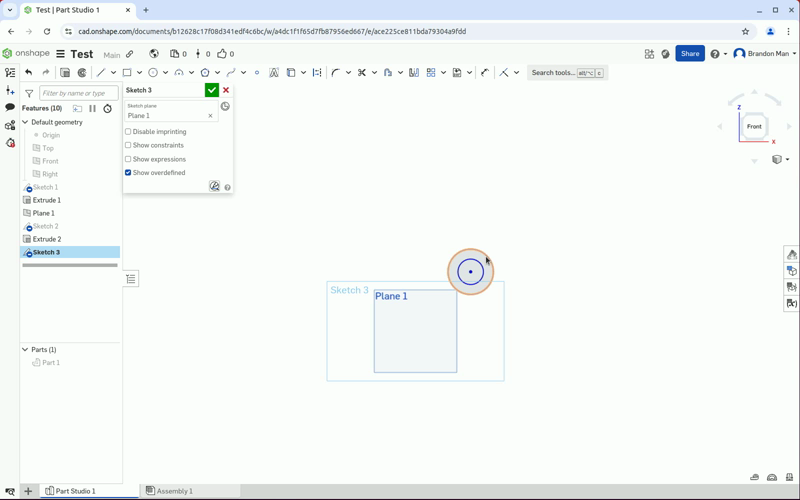
scroll(6)
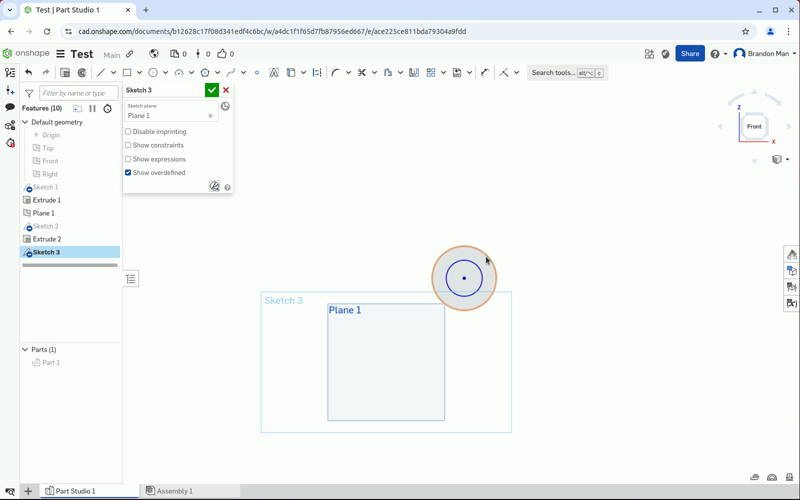
scroll(6)
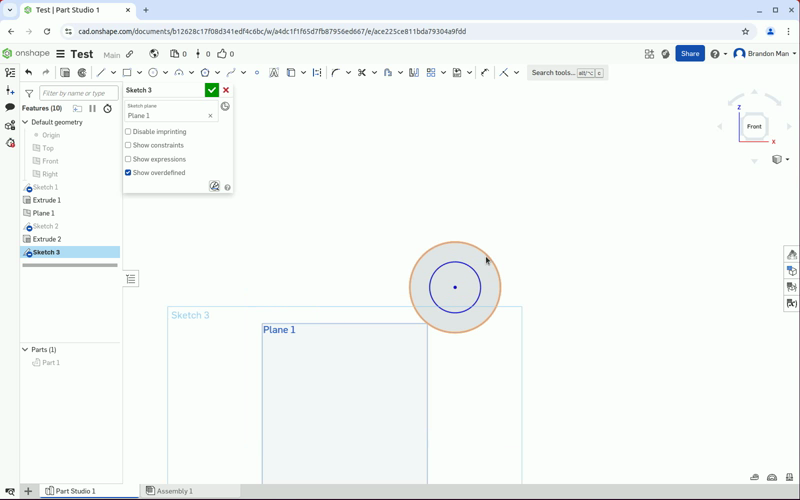
scroll(6)
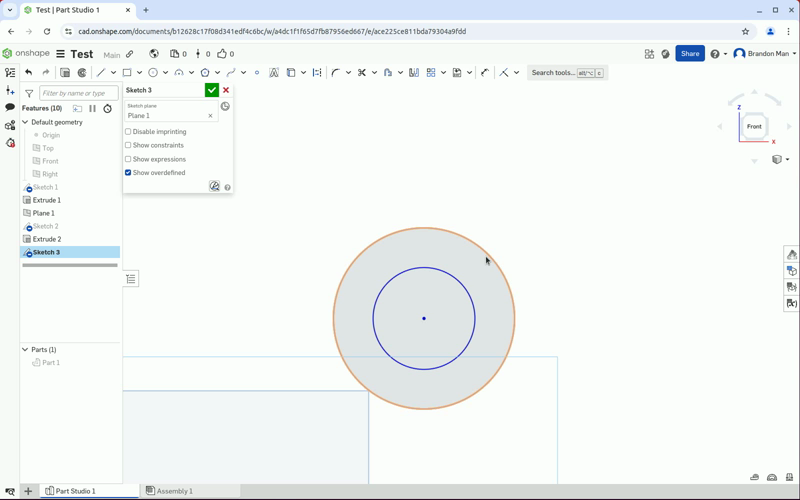
click(486, 256)
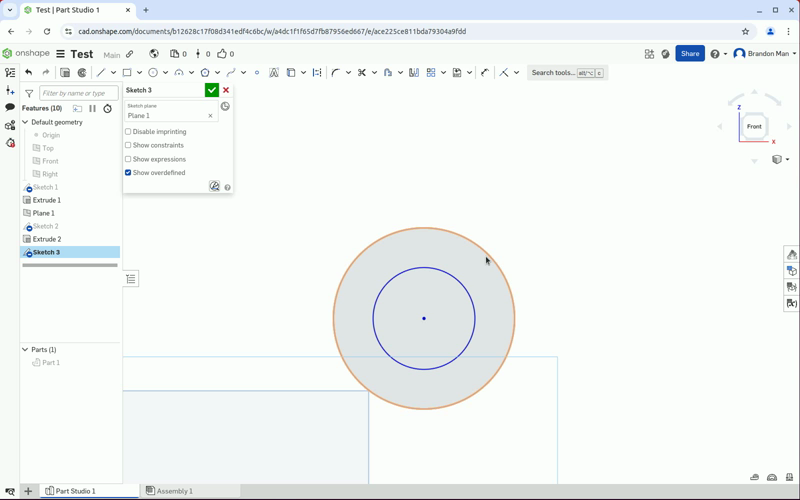
scroll(-6)
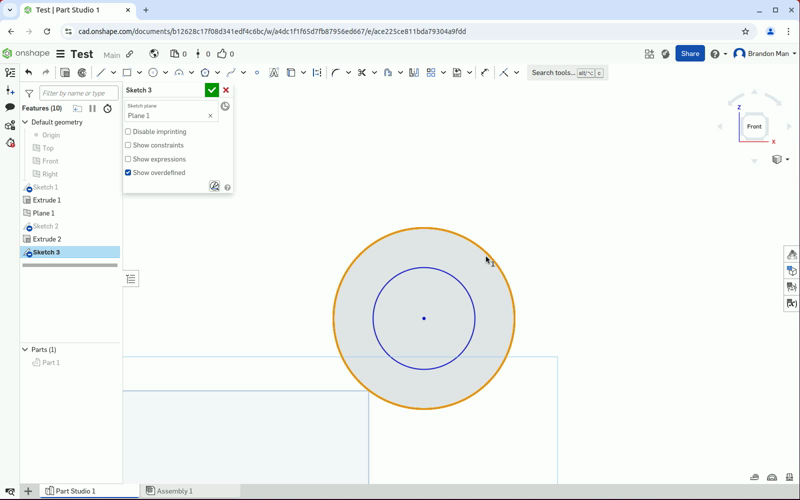
scroll(-6)
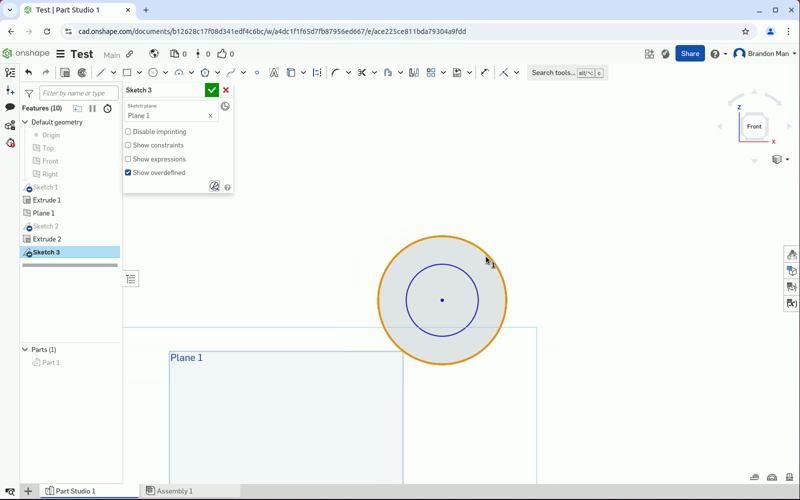
scroll(-6)
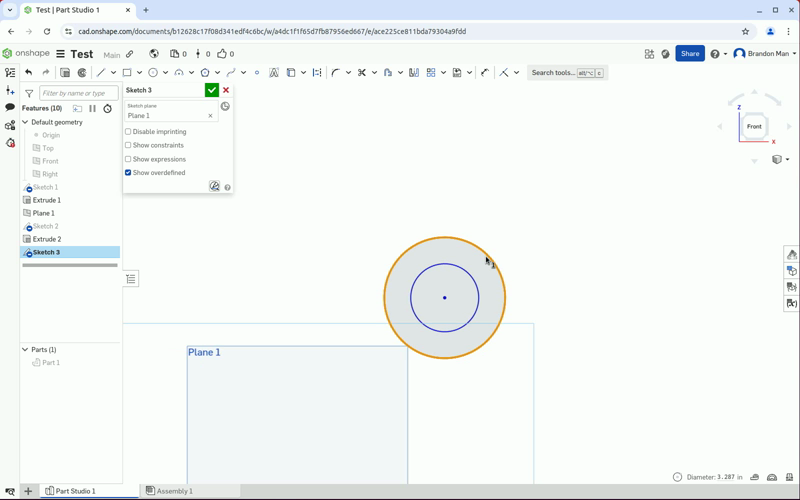
scroll(-6)
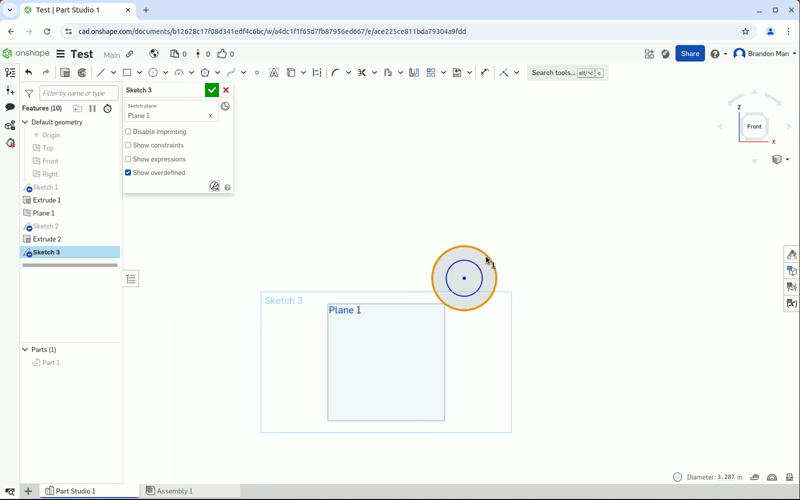
scroll(-6)
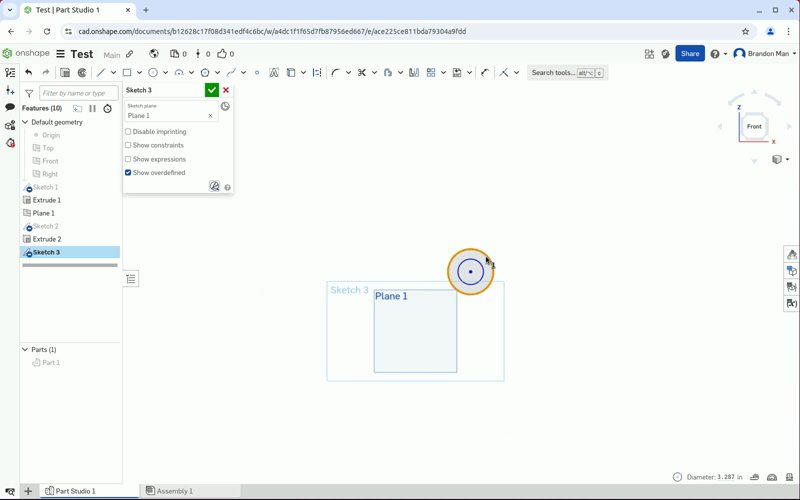
scroll(-6)
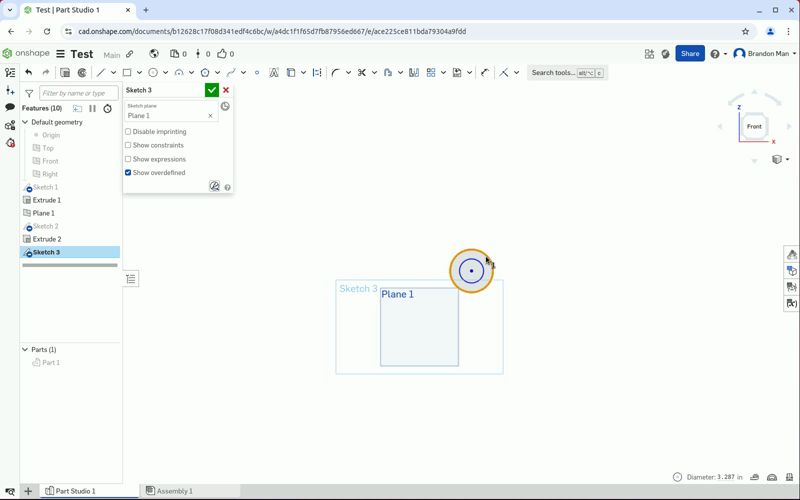
scroll(-6)
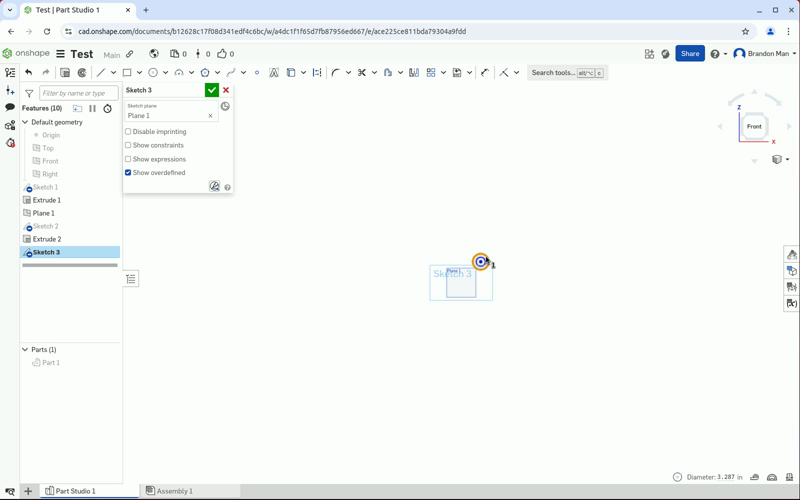
mouse_move(73, 352)
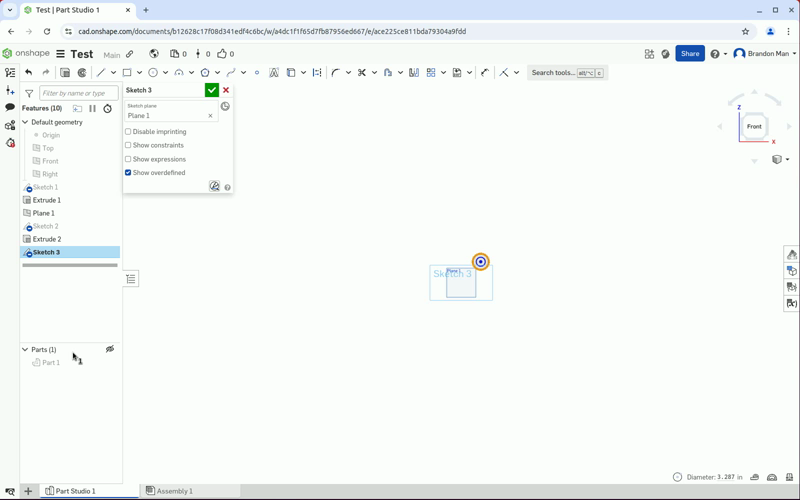
key(shift+y)
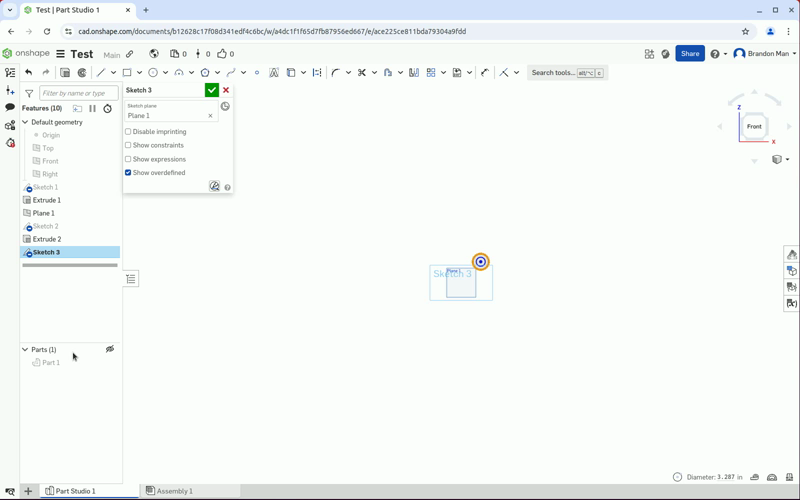
key(shift+e)
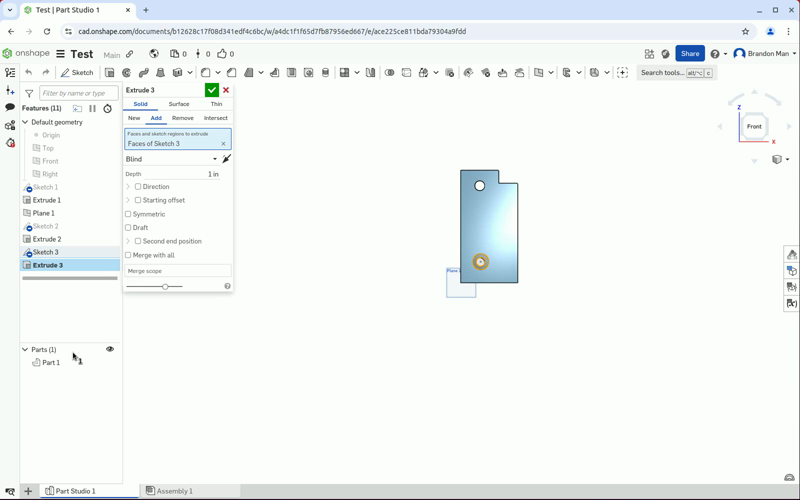
mouse_move(143, 106)
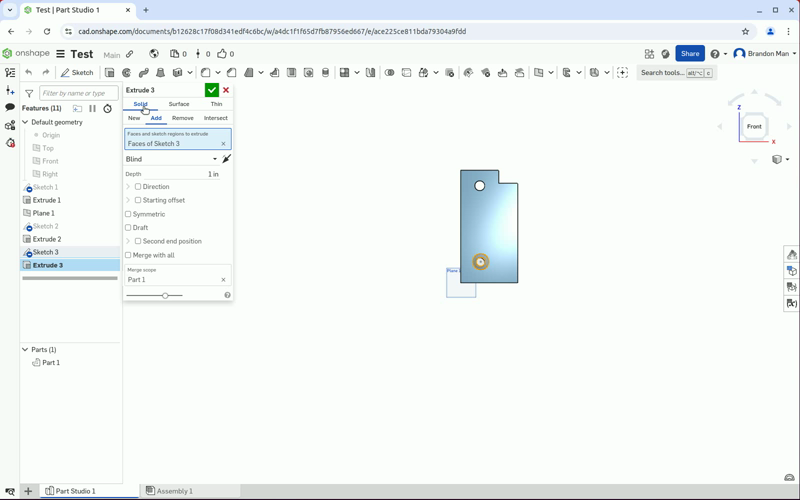
click(143, 106)
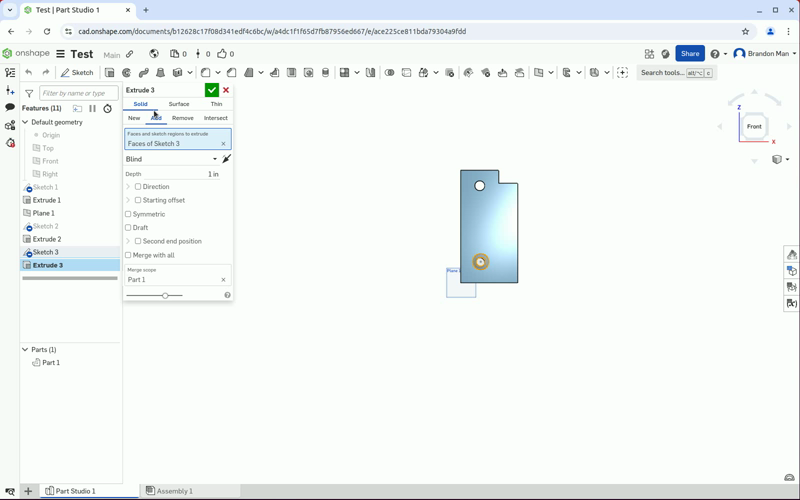
mouse_move(186, 120)
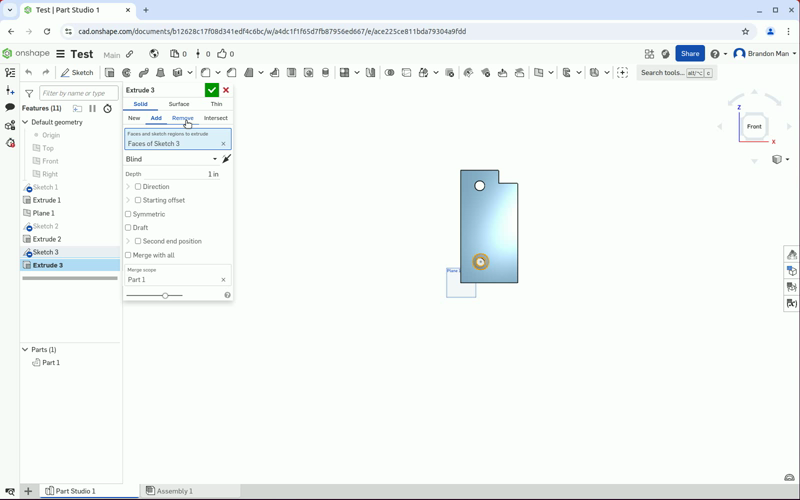
click(186, 120)
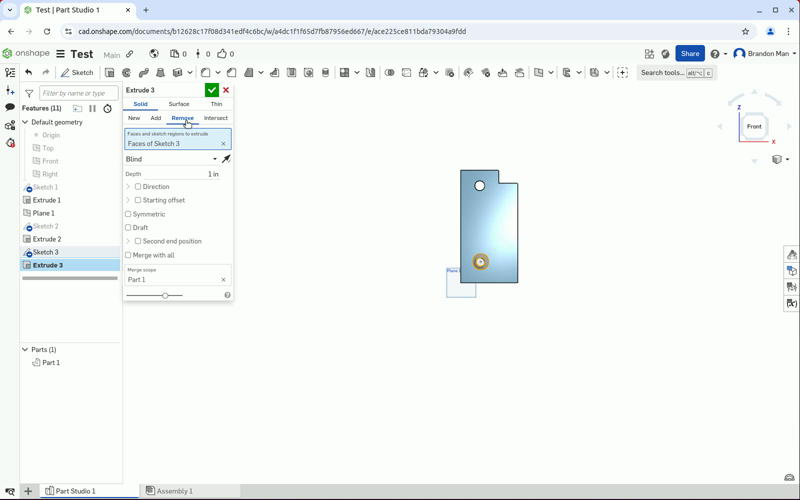
key(tab, 4)
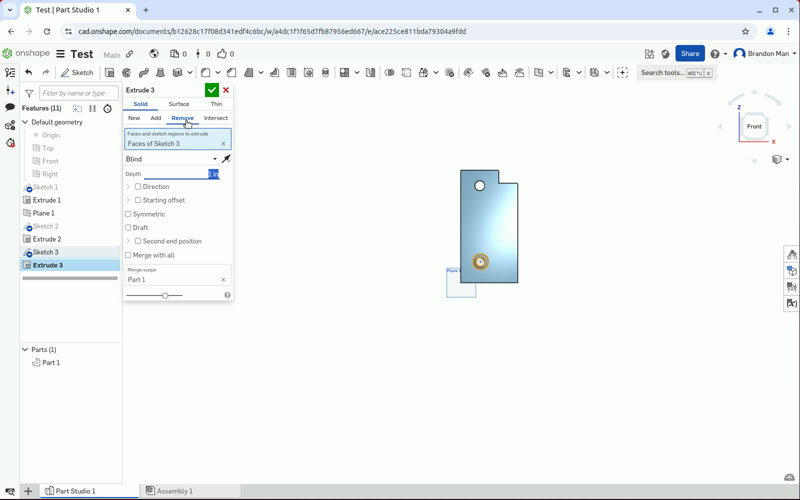
text(1.204)
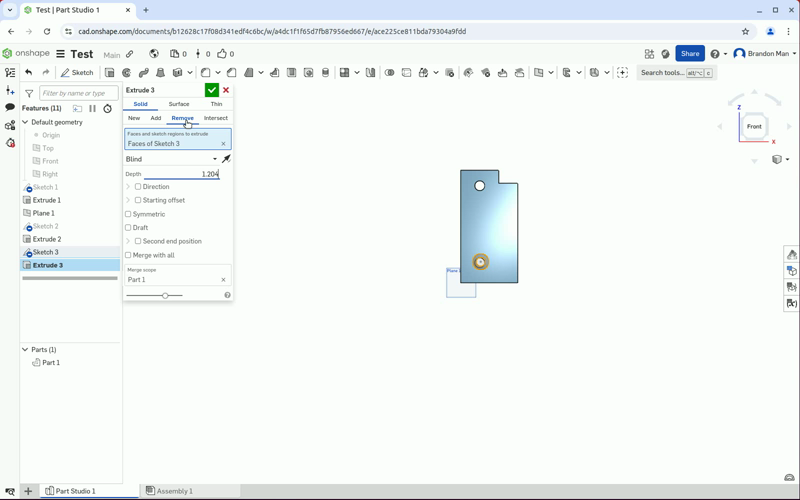
key(tab, 6)
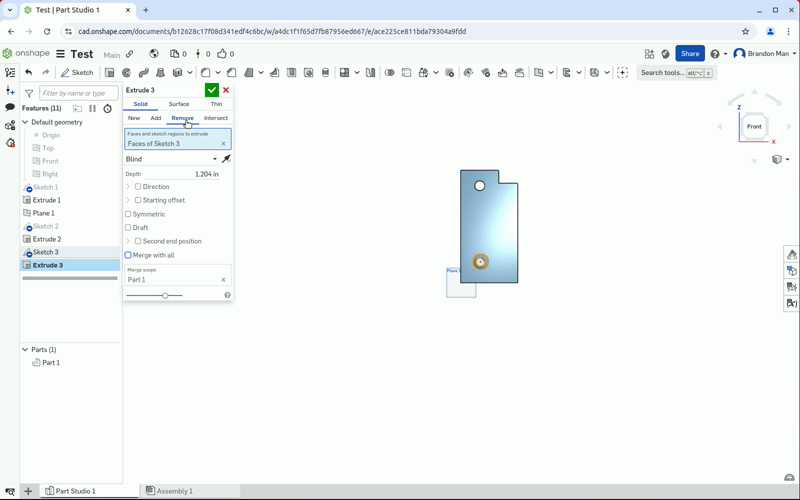
key(space)
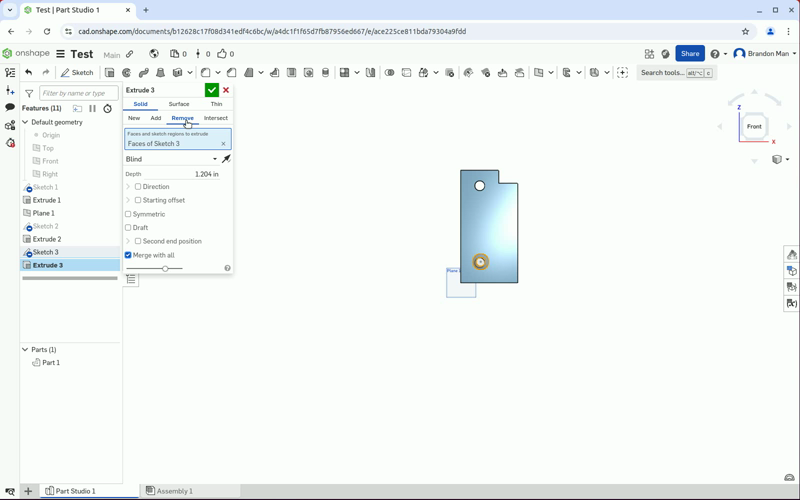
key(enter)
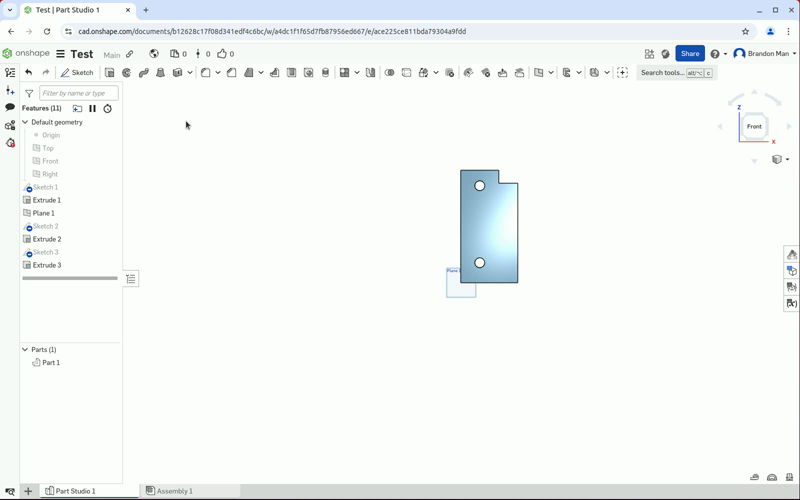
key(shift+h)
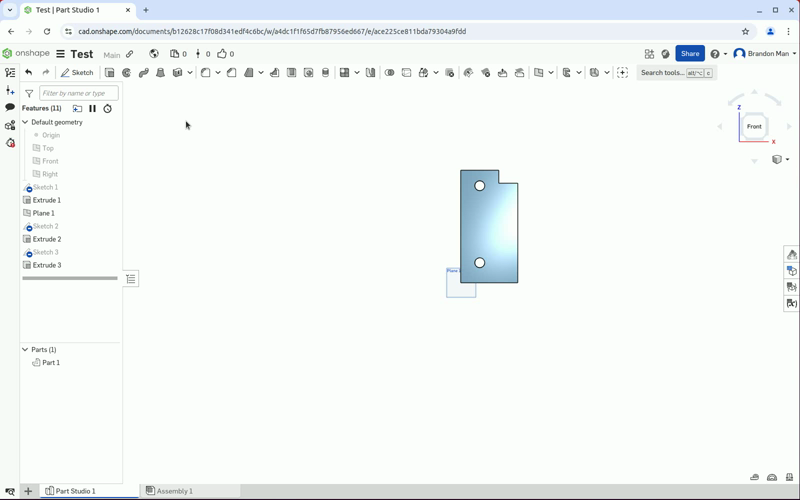
key(shift+h)
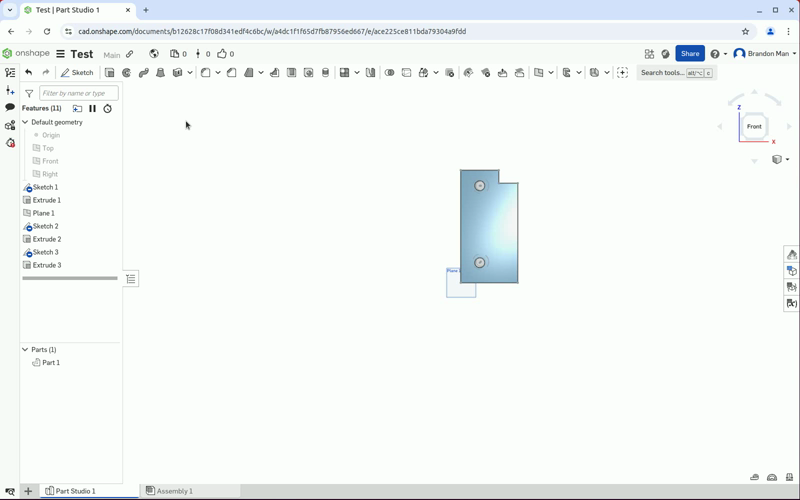
key(shift+7)
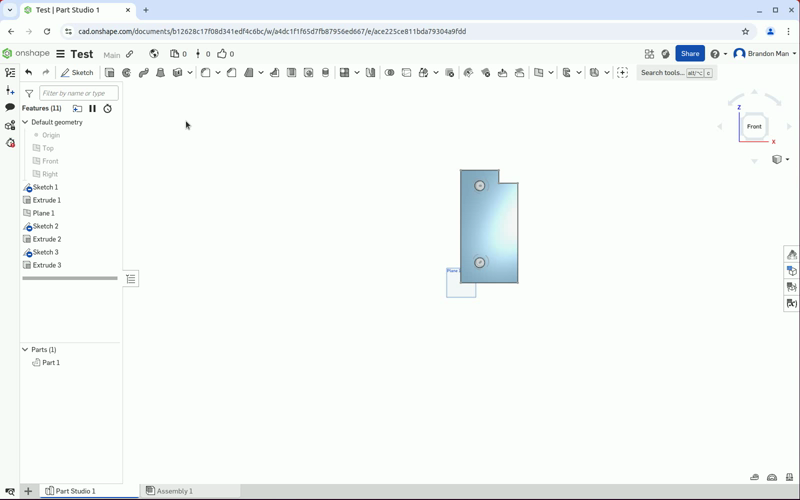
key(left, 2)
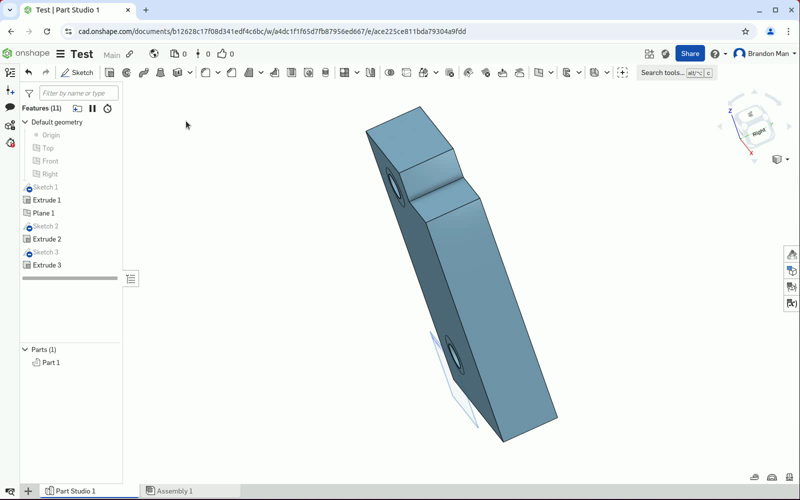
key(down, 2)
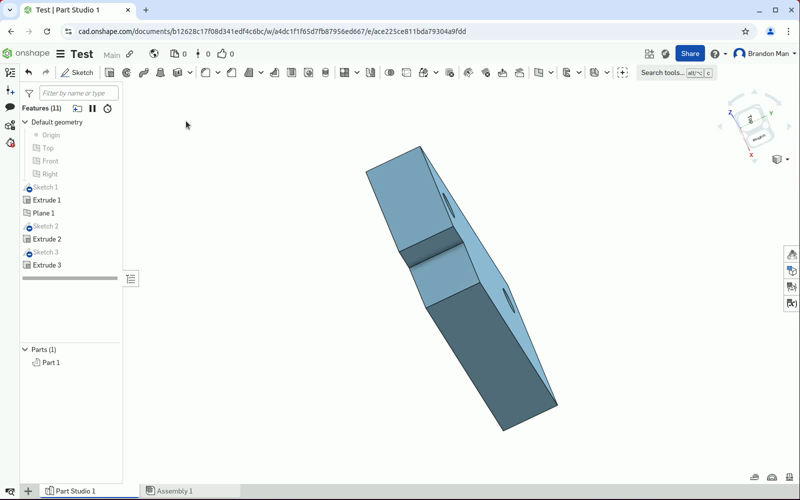
key(up, 2)
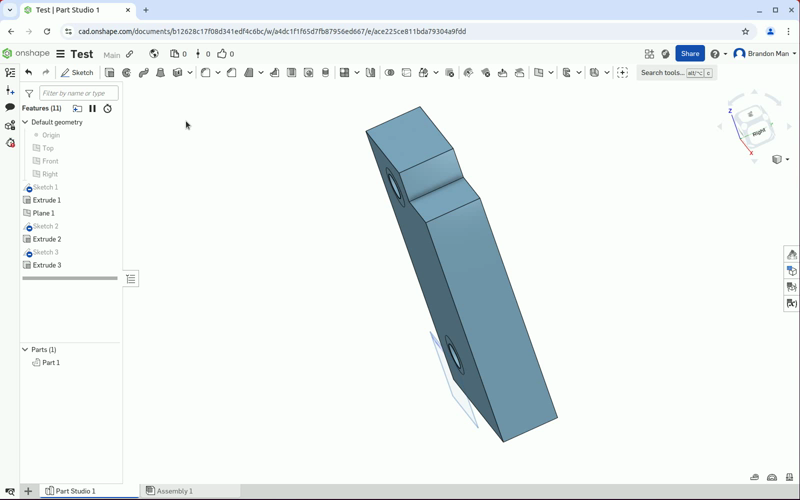
key(right, 2)
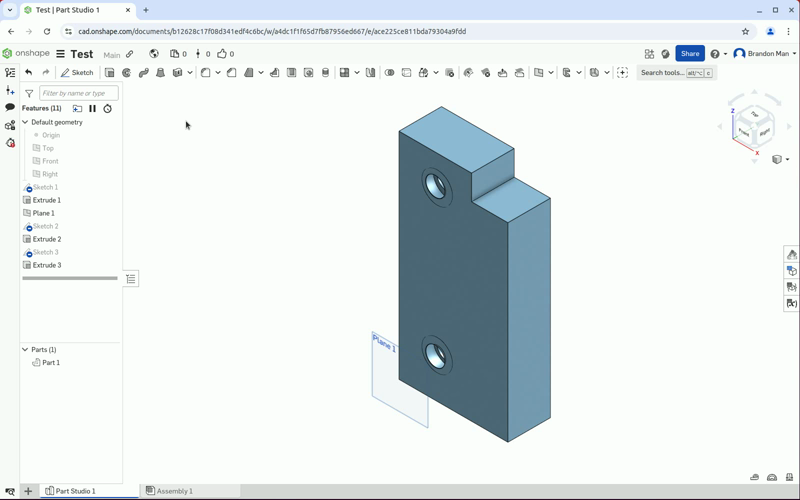
mouse_move(73, 189)
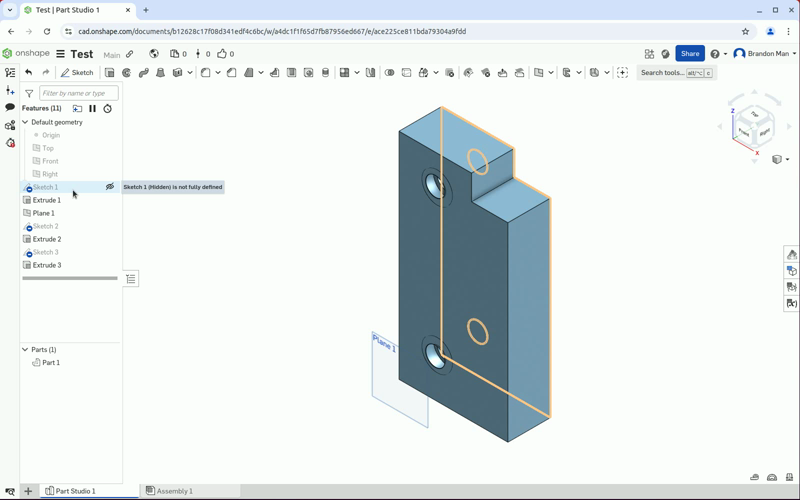
click(73, 189)